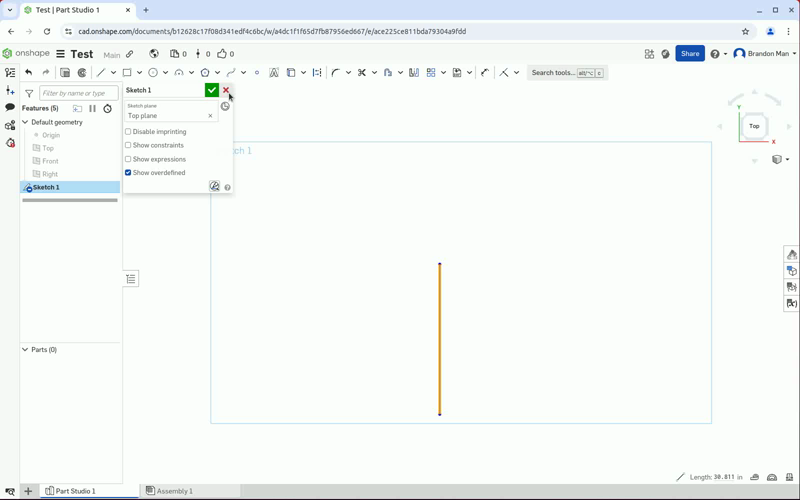
key(shift+h)
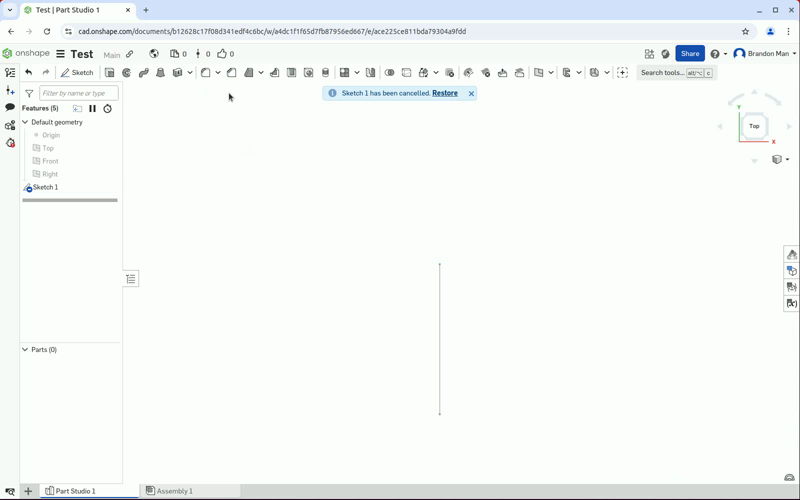
key(shift+s)
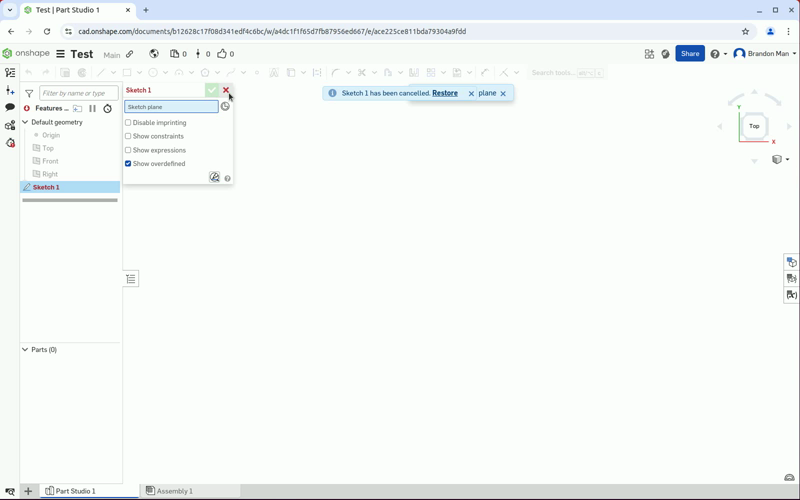
mouse_move(73, 150)
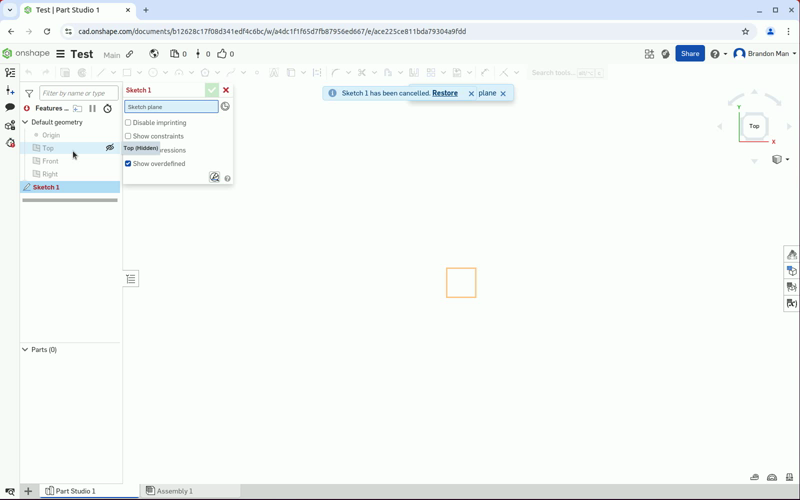
click(73, 150)
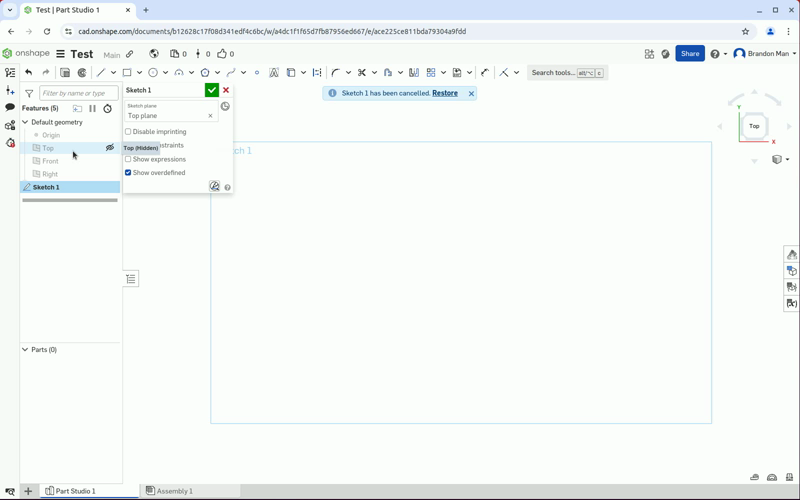
mouse_move(73, 352)
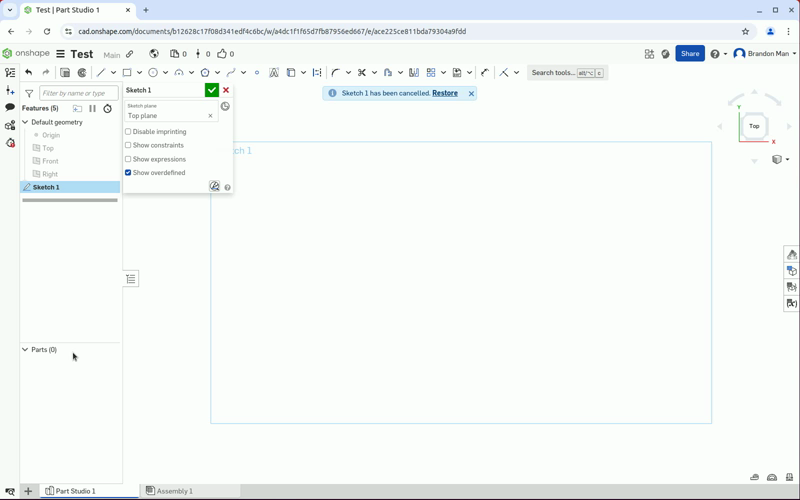
key(y)
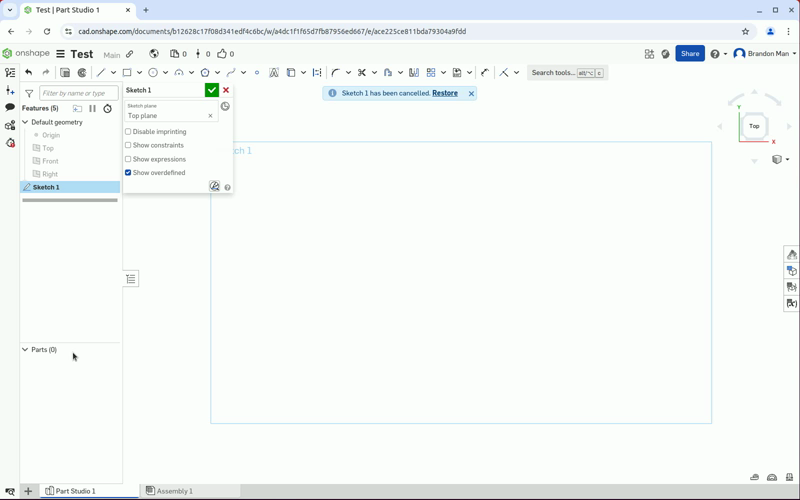
key(l)
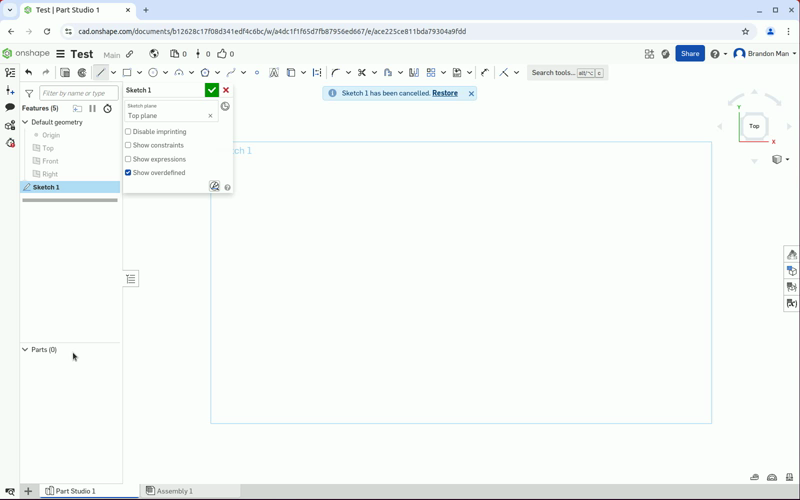
key_down(shift)
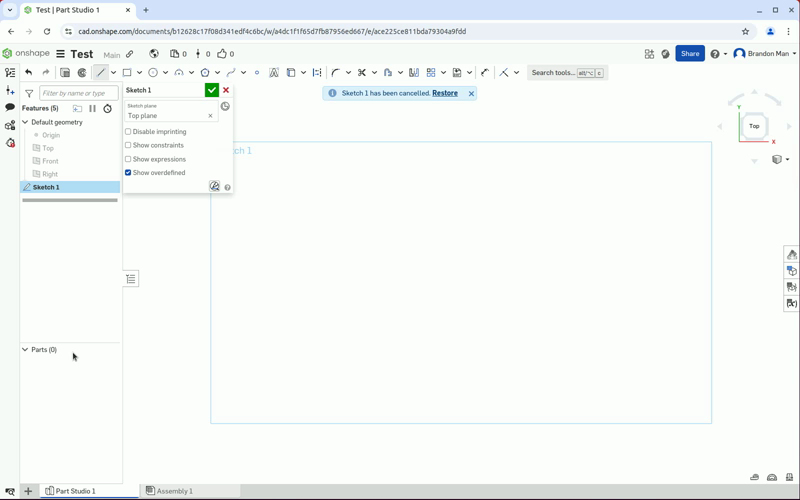
mouse_move(459, 303)
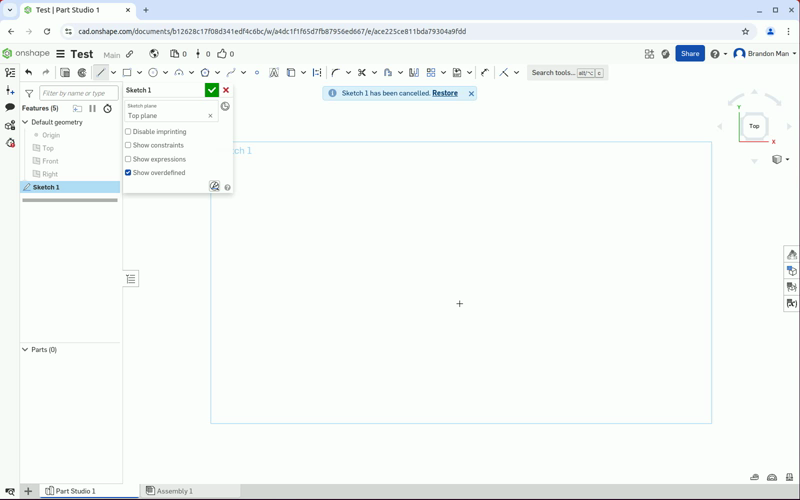
click(459, 303)
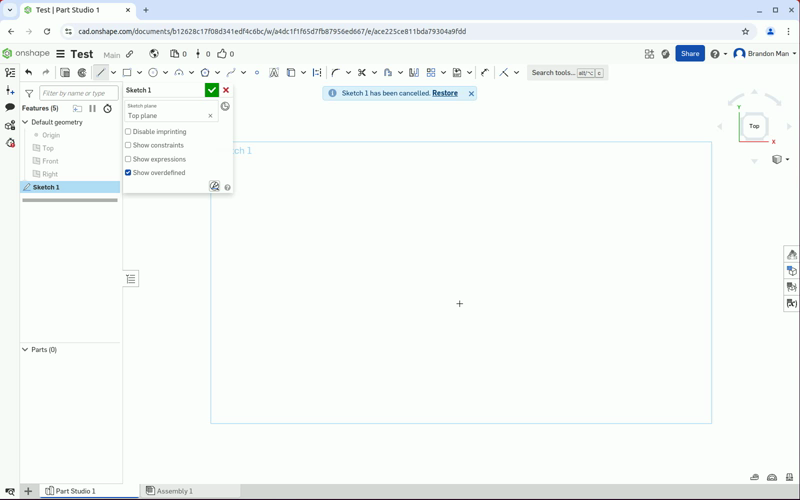
key_up(shift)
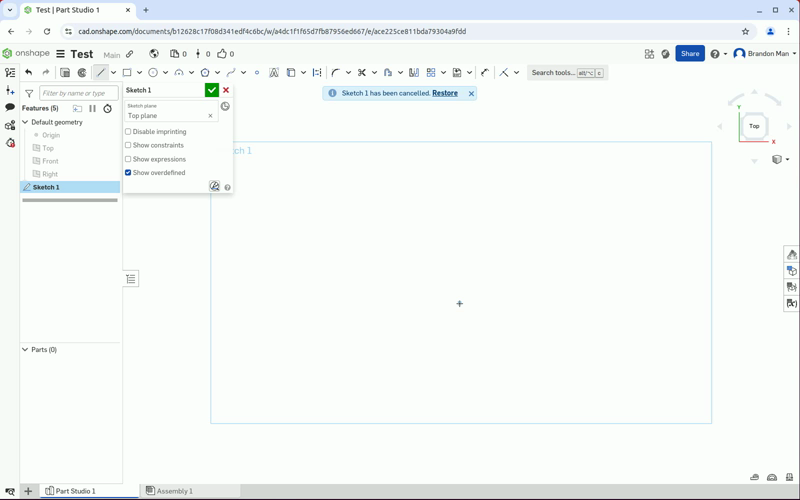
key_down(shift)
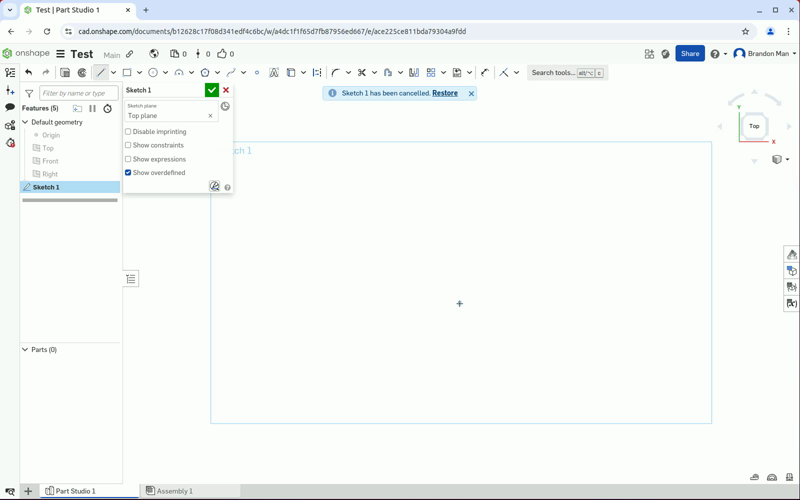
mouse_move(573, 303)
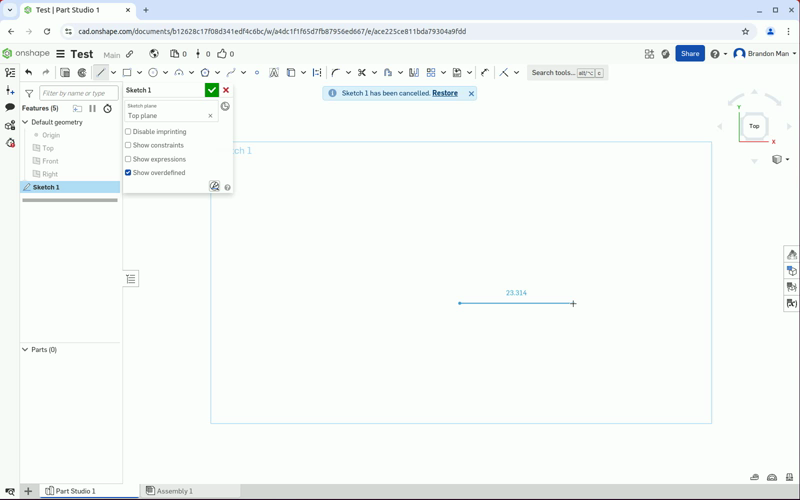
click(573, 303)
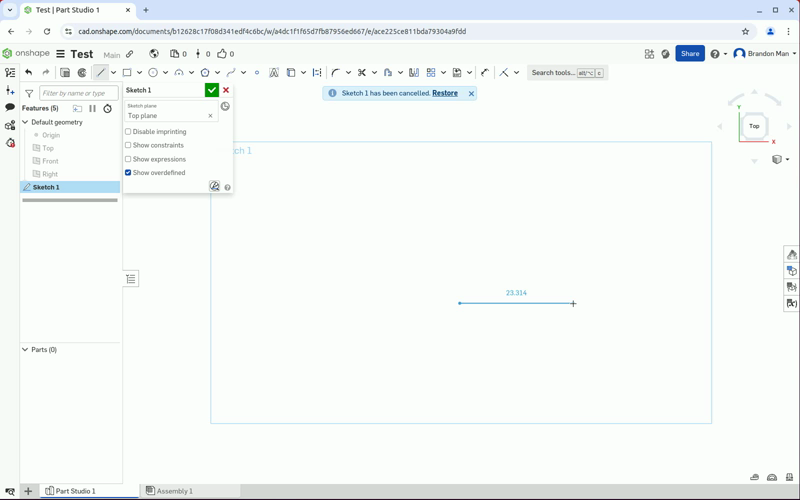
key_up(shift)
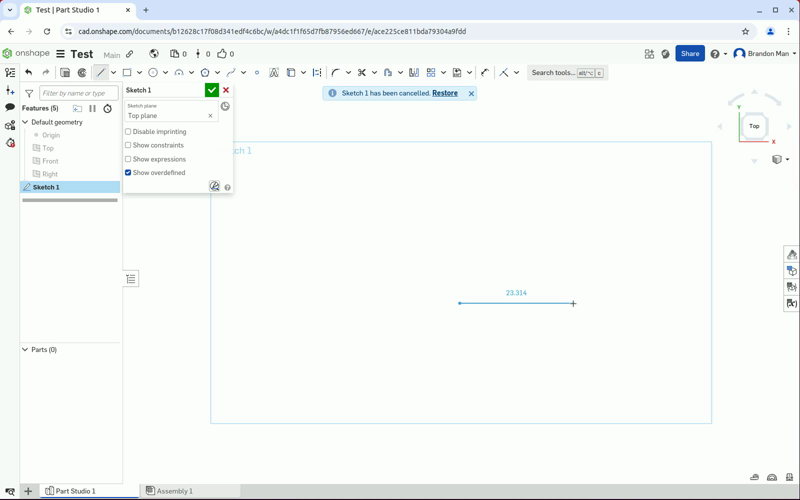
key_down(shift)
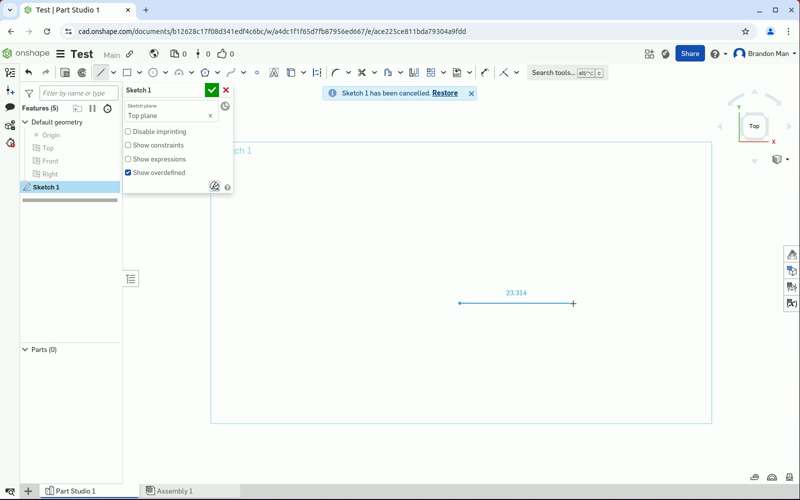
mouse_move(573, 222)
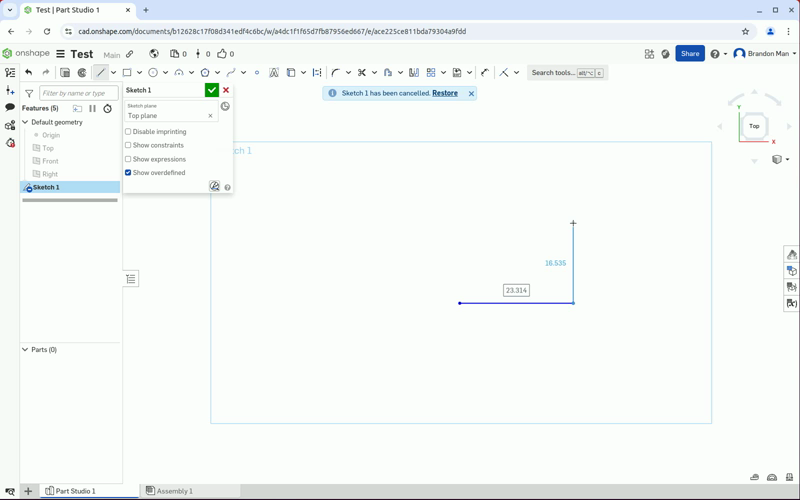
click(573, 222)
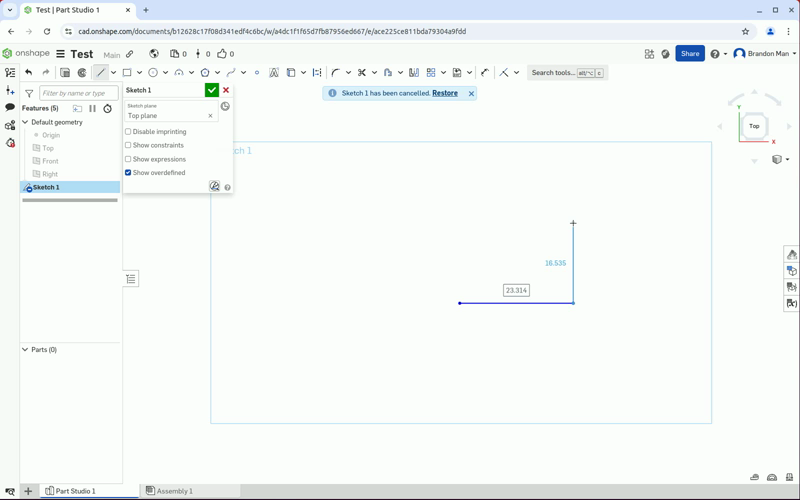
key_up(shift)
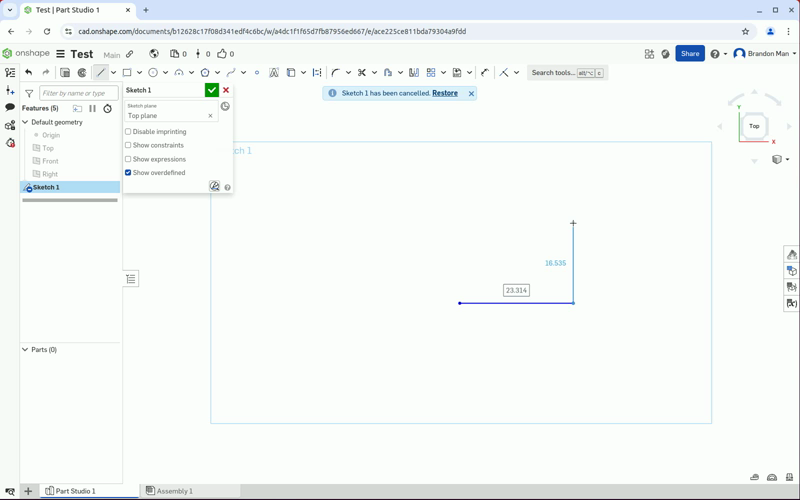
key_down(shift)
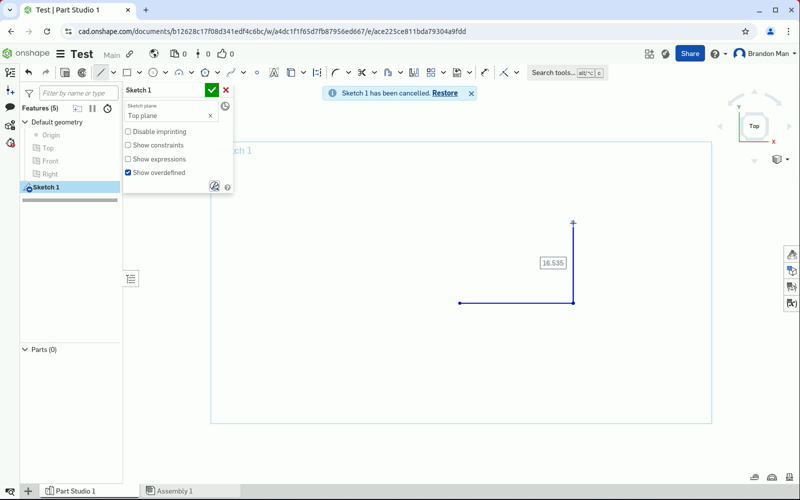
mouse_move(459, 222)
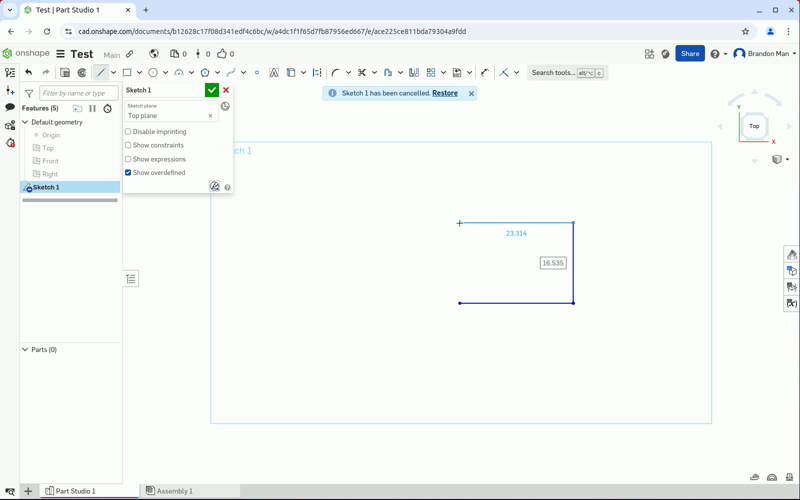
click(459, 222)
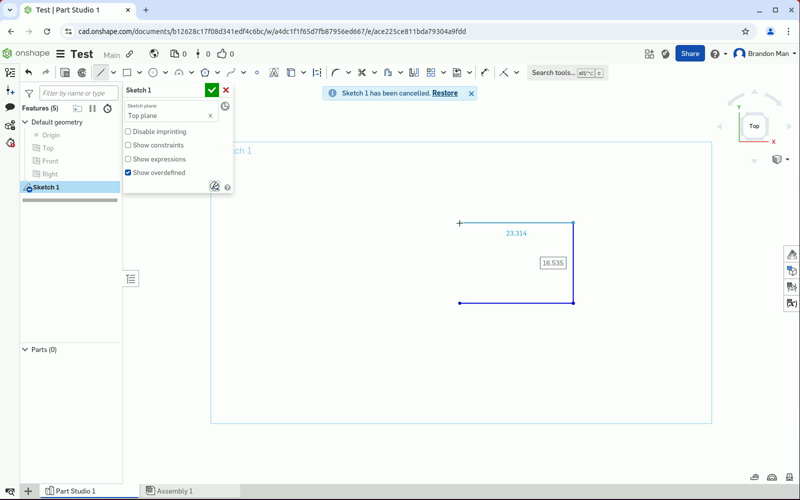
key_up(shift)
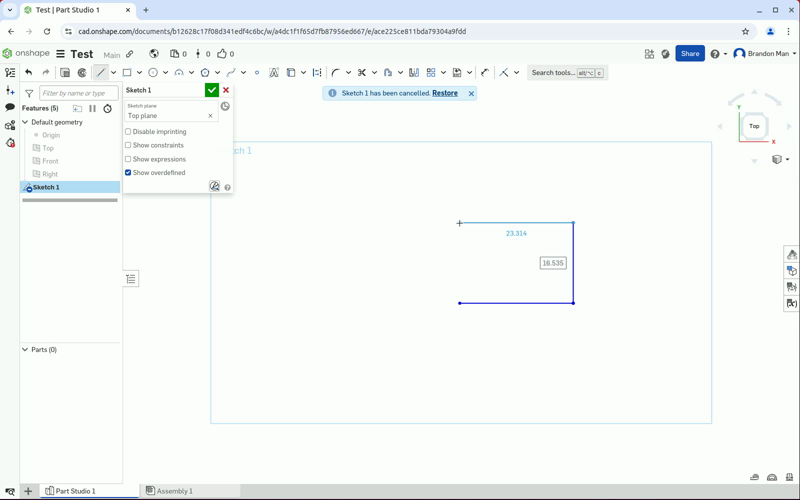
key_down(shift)
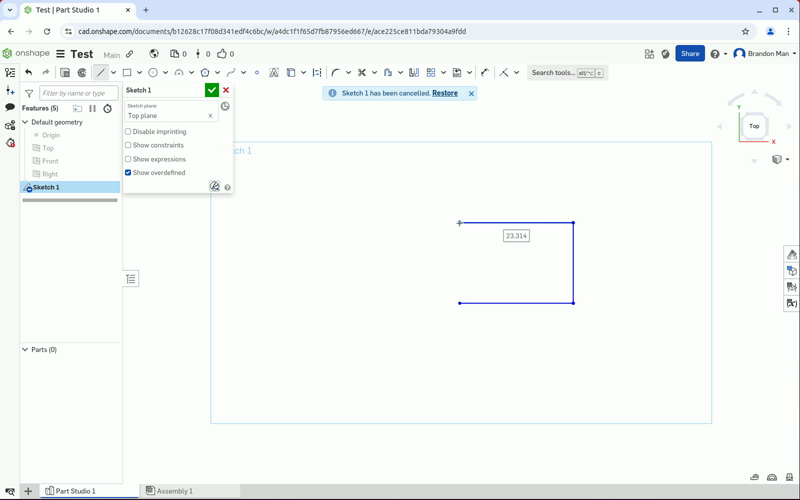
mouse_move(459, 303)
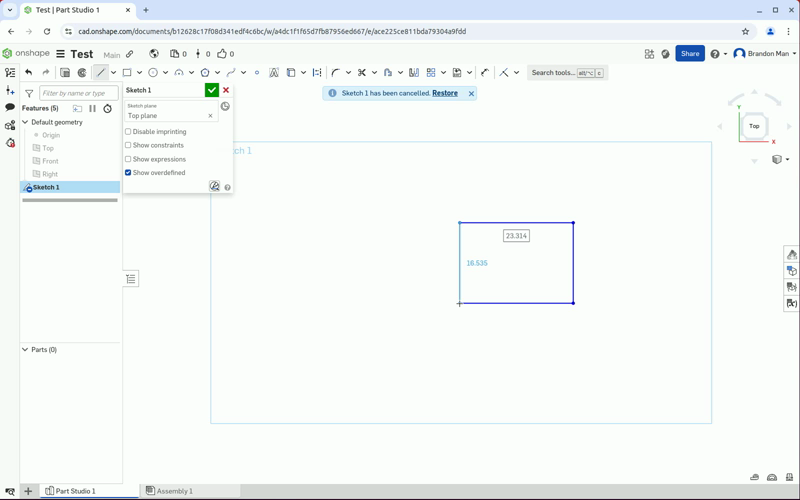
key_up(shift)
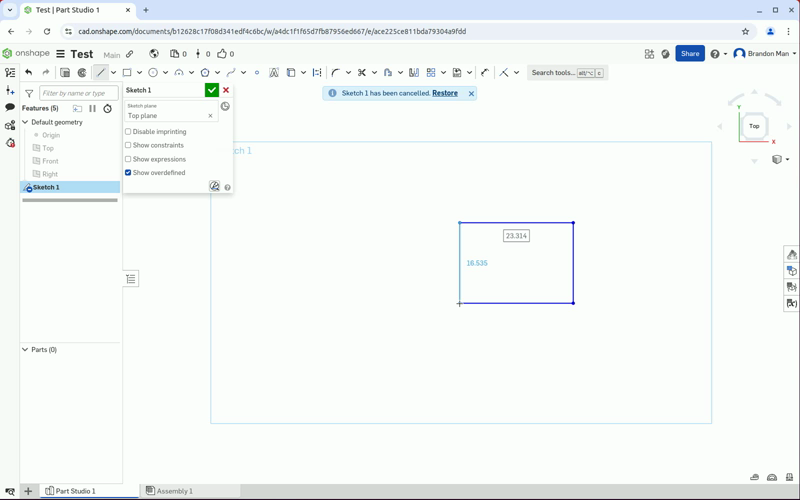
click(459, 303)
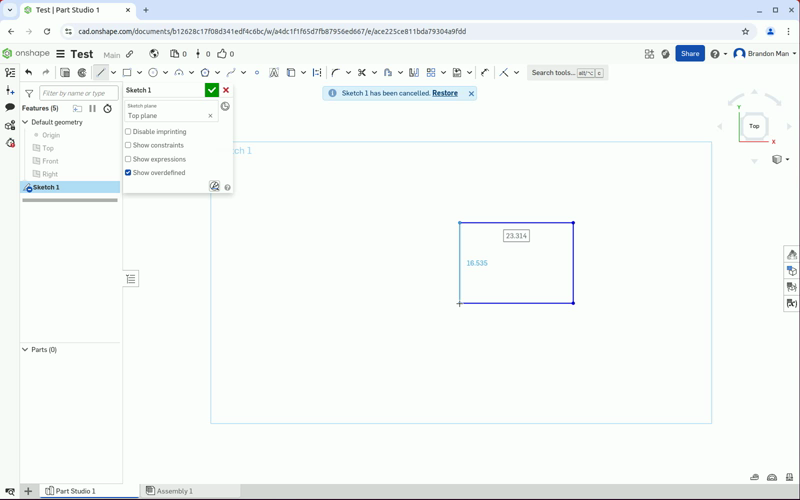
key(esc)
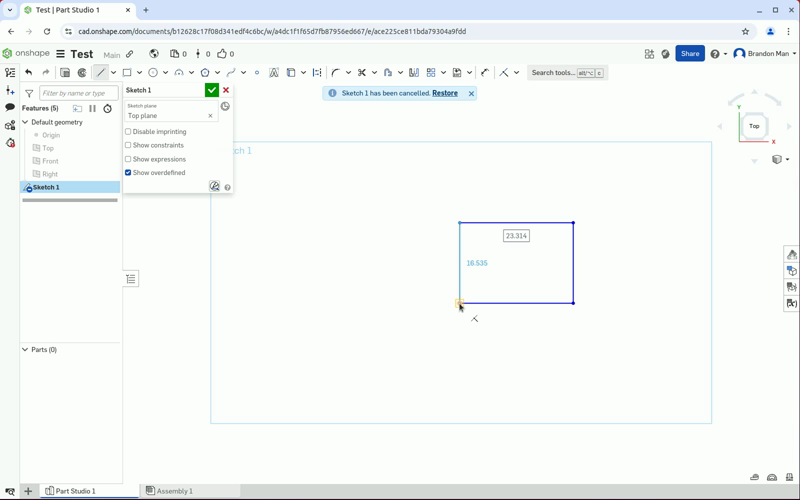
key(a)
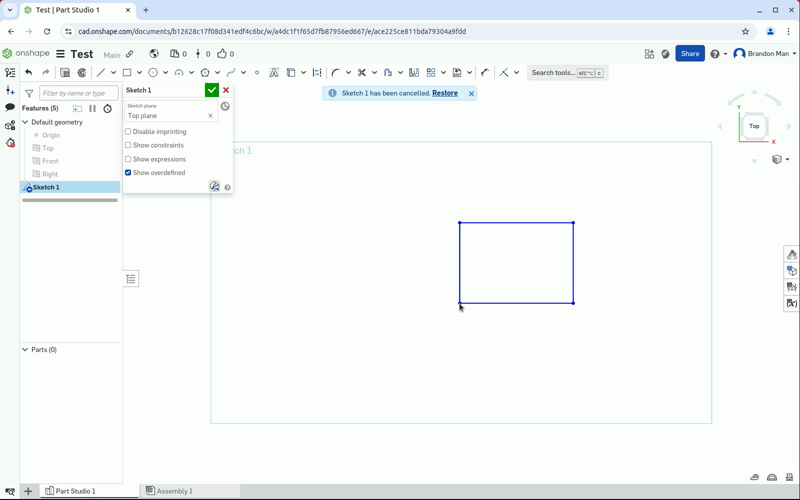
key_down(shift)
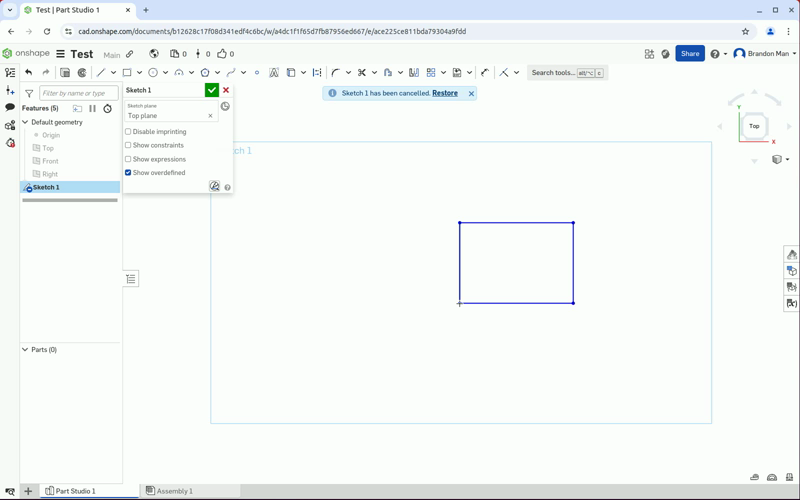
mouse_move(460, 274)
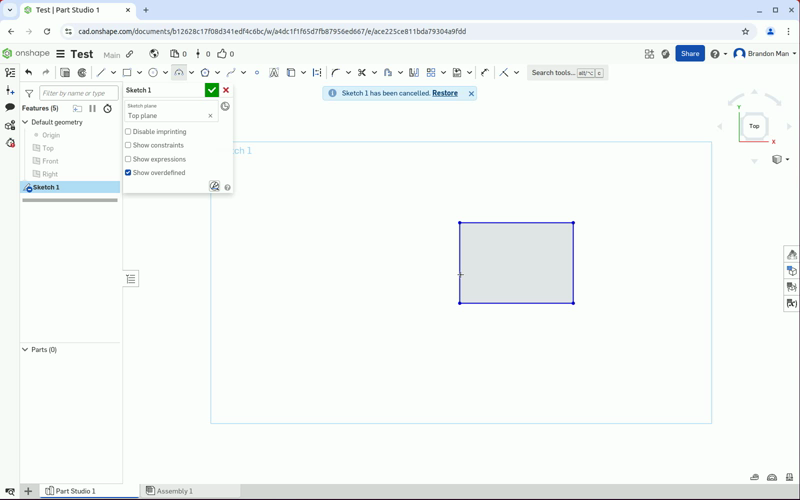
click(460, 274)
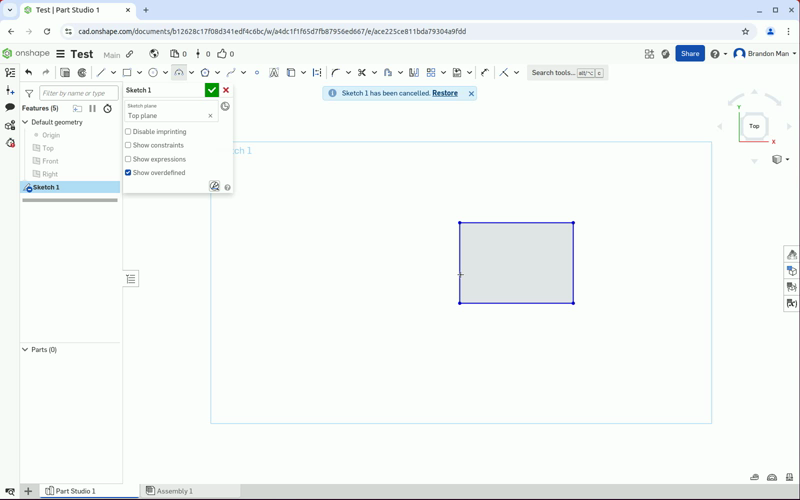
key_up(shift)
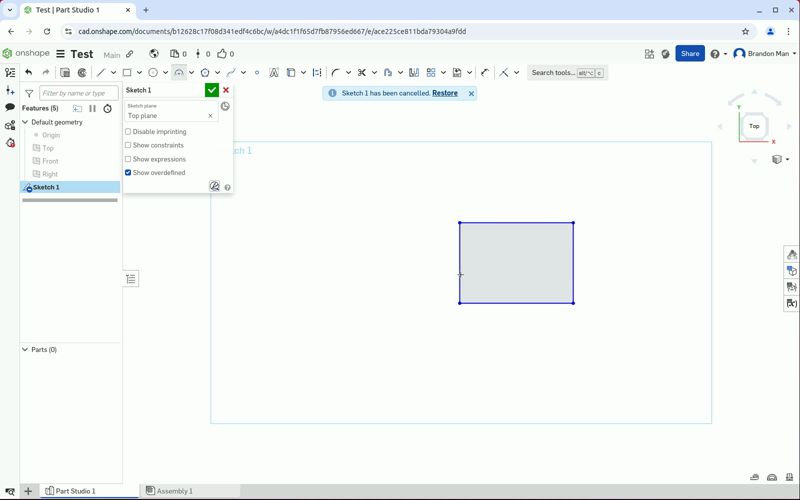
key_down(shift)
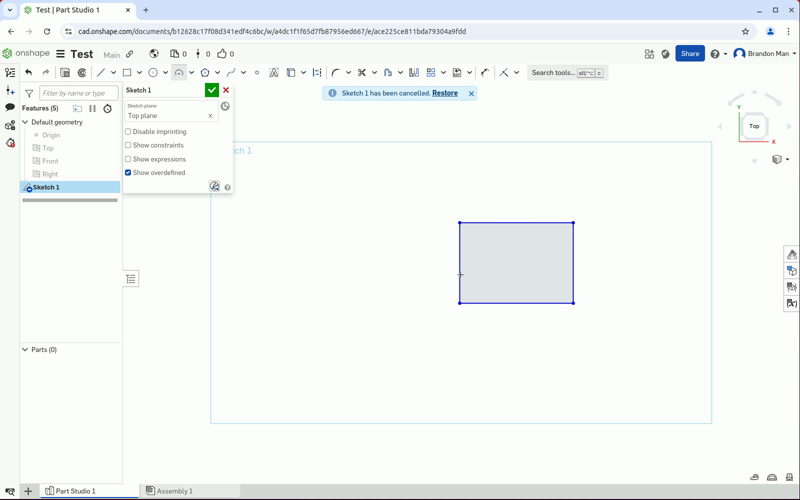
mouse_move(469, 282)
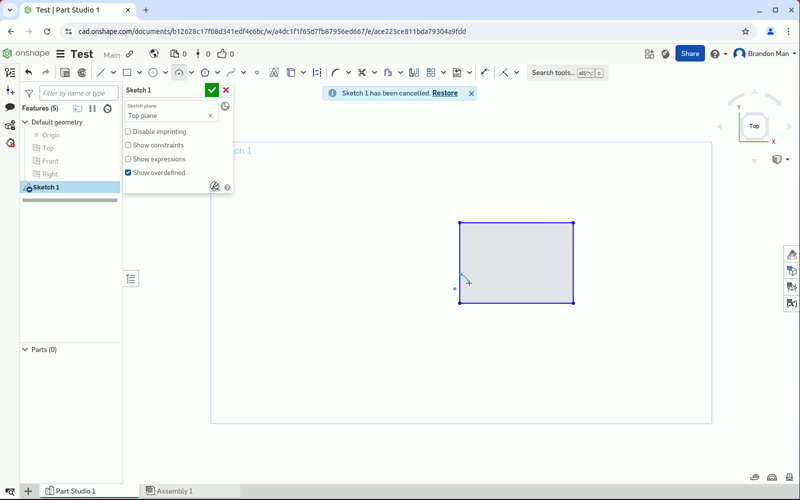
click(469, 282)
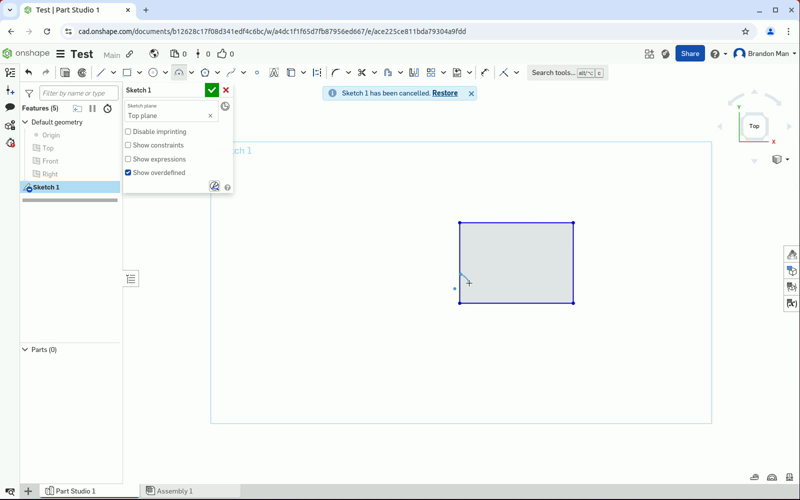
mouse_move(463, 280)
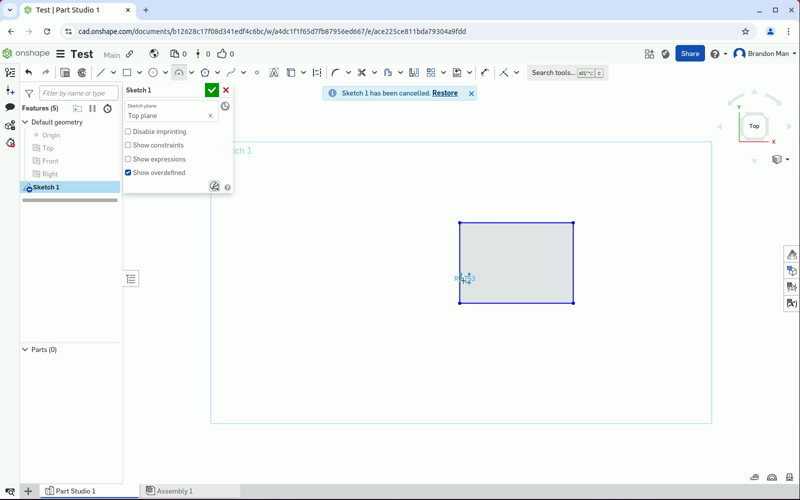
click(463, 280)
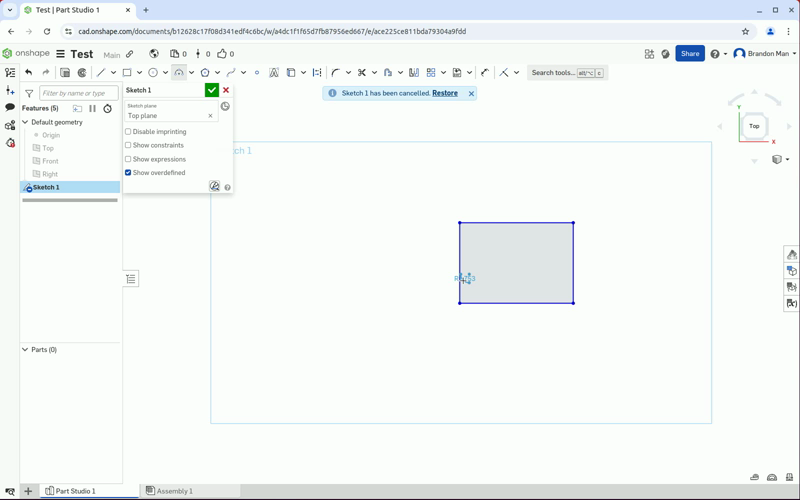
key_up(shift)
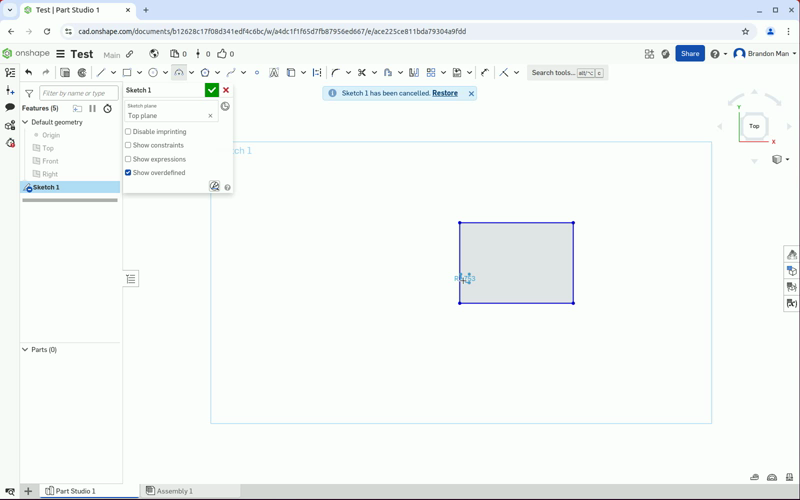
key(esc)
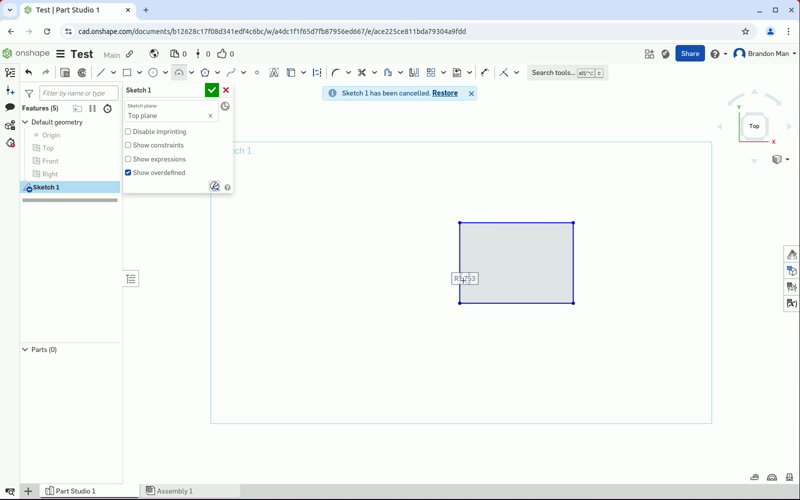
key(l)
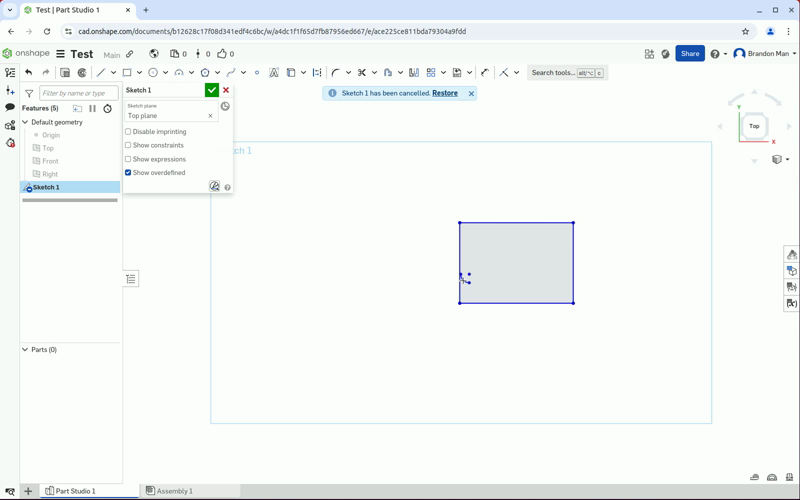
mouse_move(469, 282)
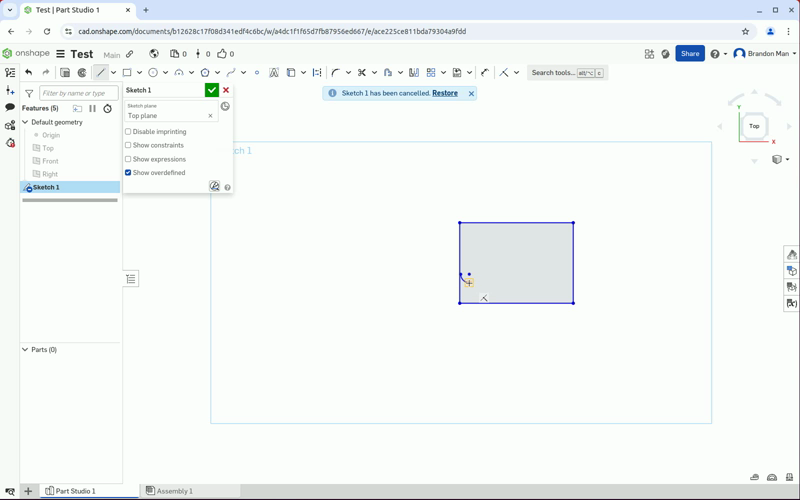
click(469, 282)
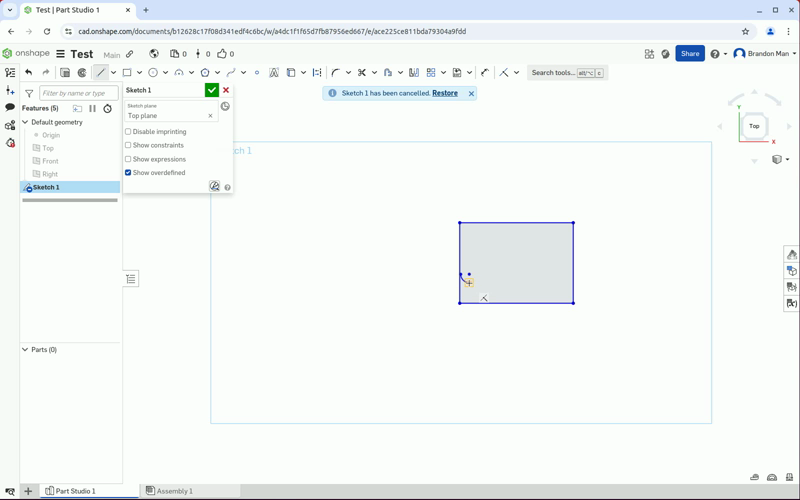
key_down(shift)
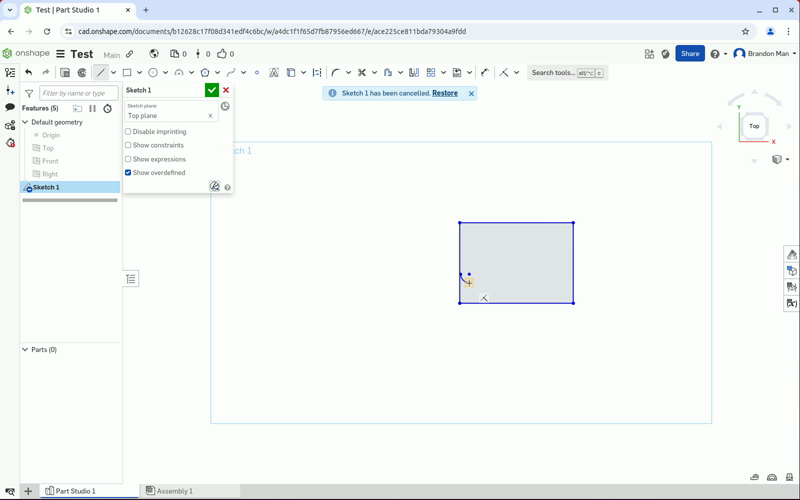
mouse_move(563, 282)
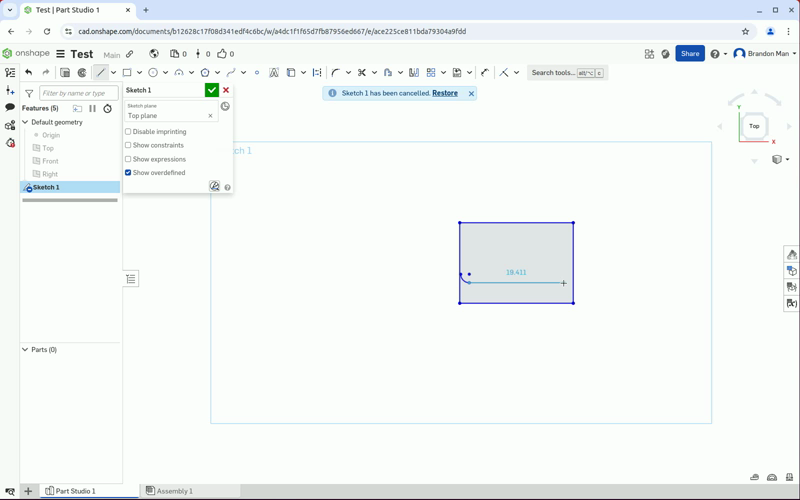
click(563, 282)
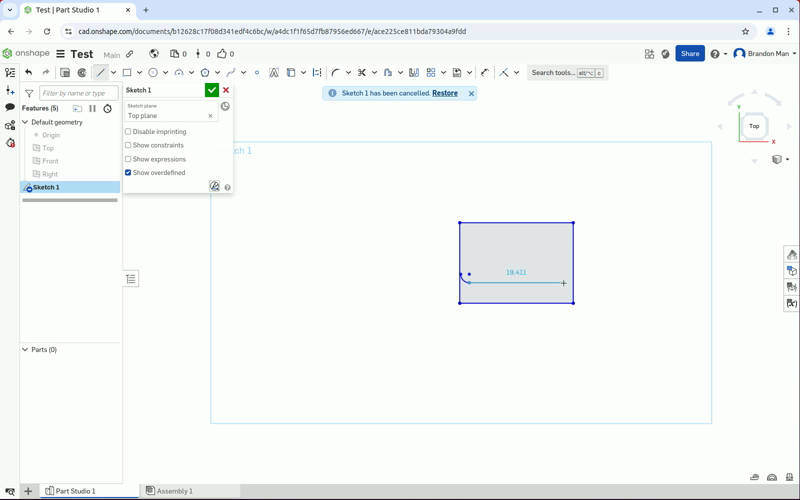
key_up(shift)
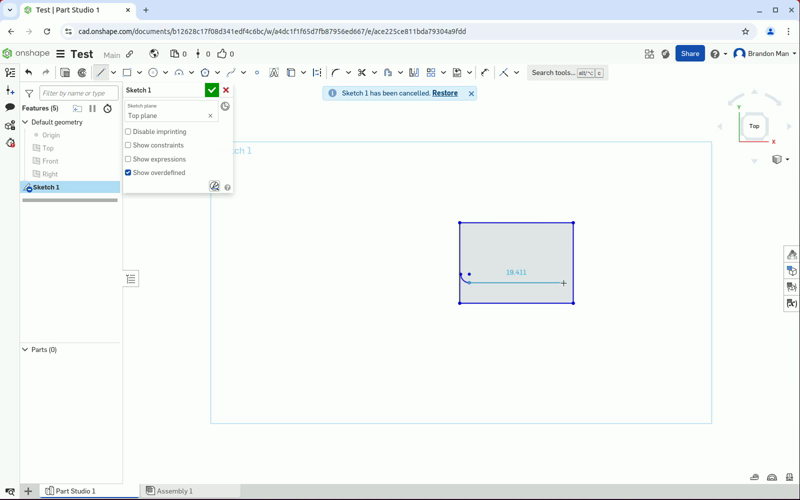
key(esc)
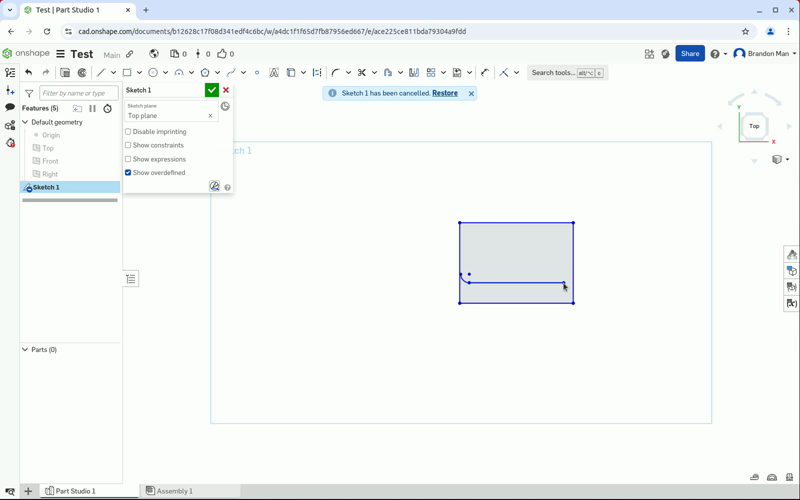
key(a)
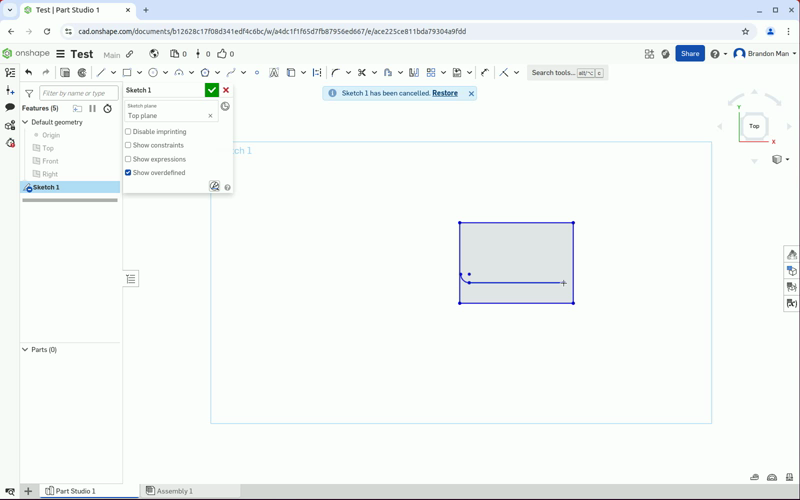
mouse_move(563, 282)
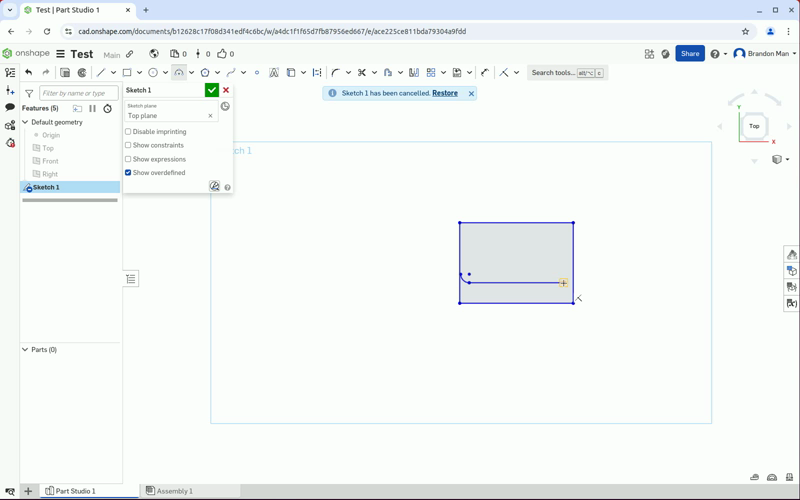
click(563, 282)
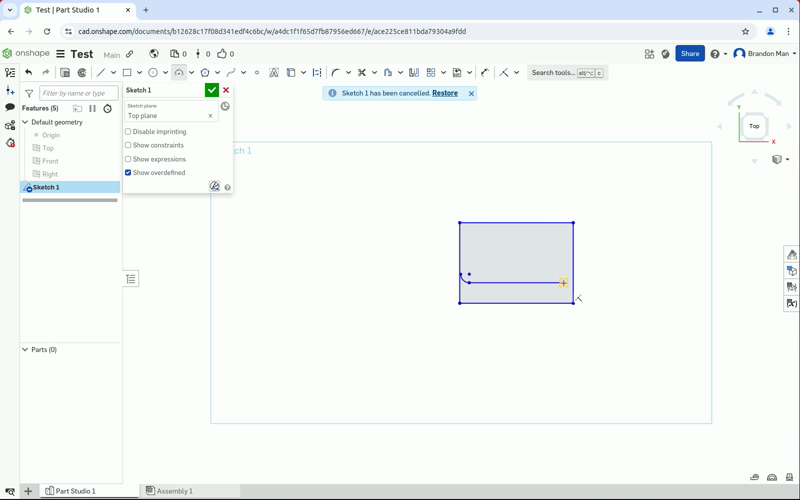
key_down(shift)
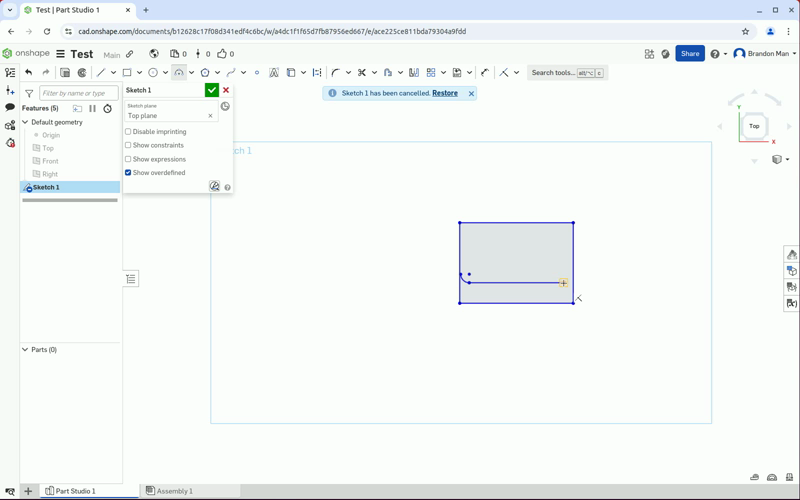
mouse_move(572, 274)
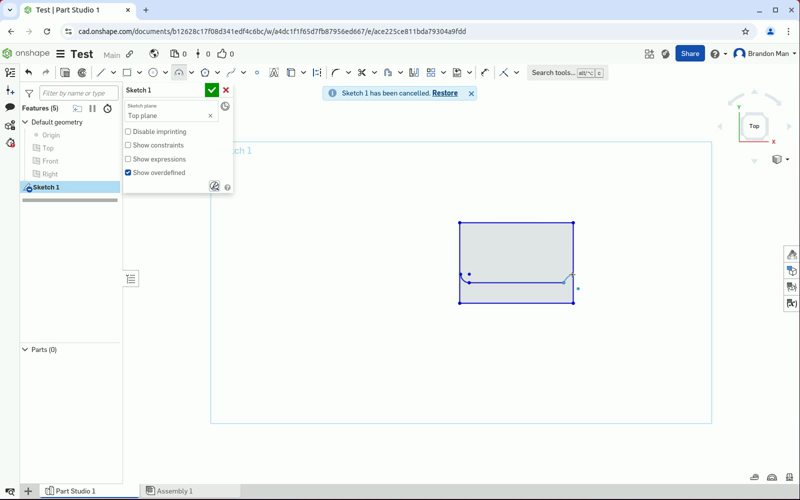
click(572, 274)
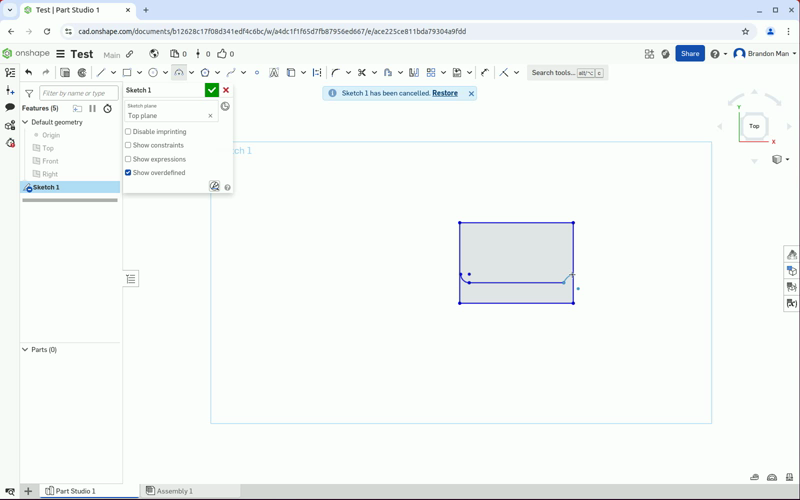
mouse_move(569, 280)
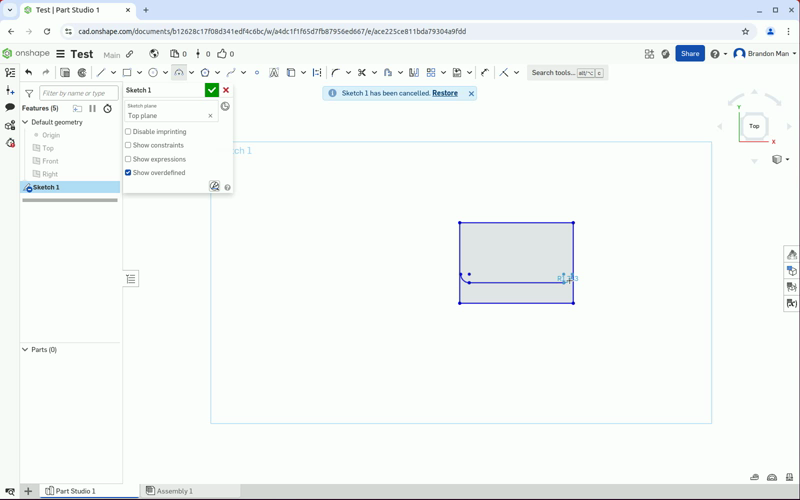
click(569, 280)
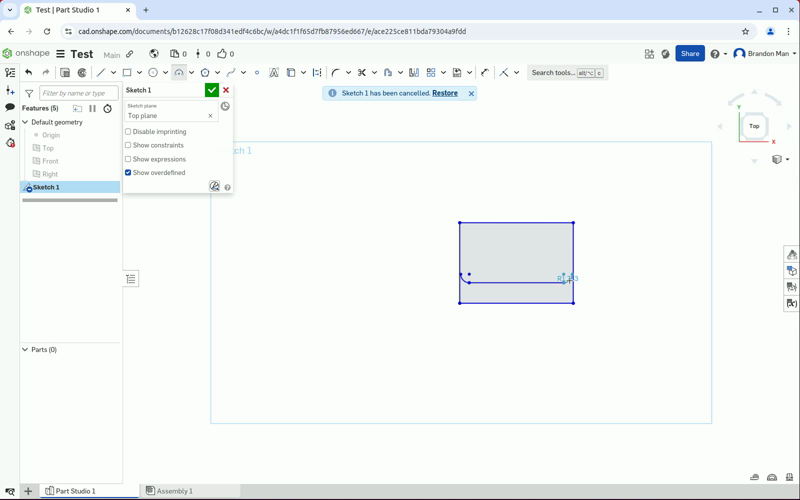
key_up(shift)
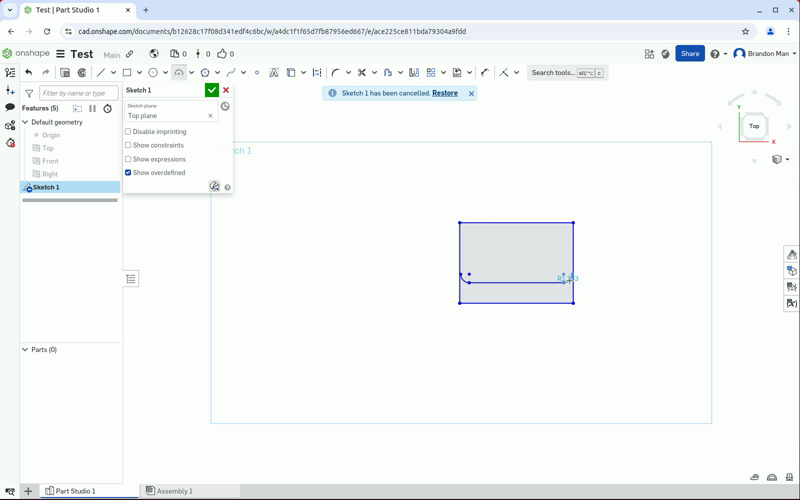
key(esc)
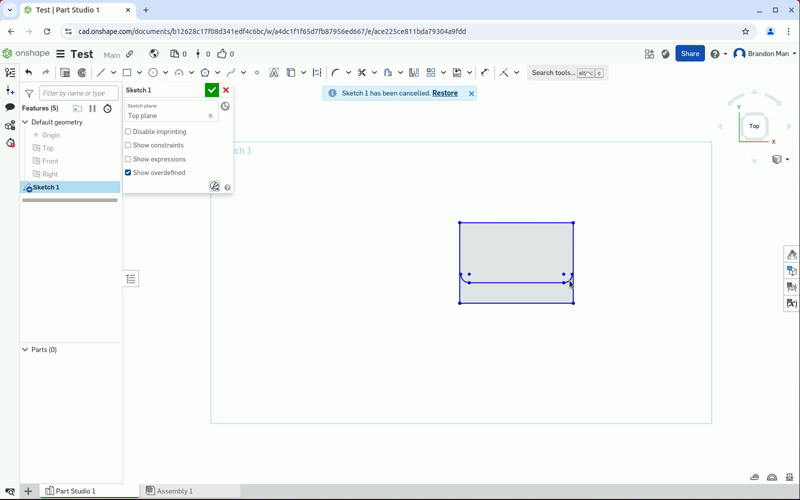
key(l)
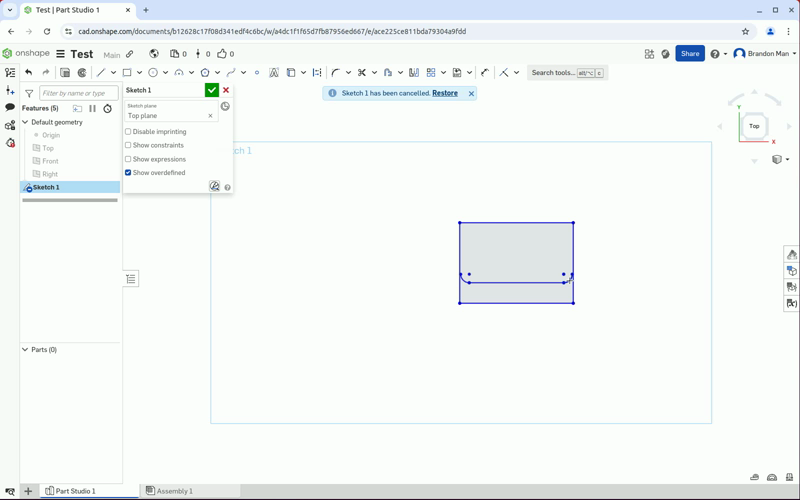
mouse_move(572, 274)
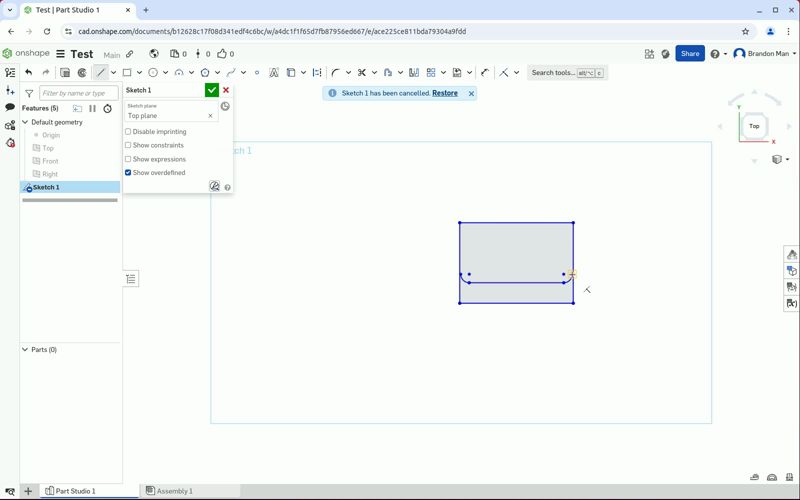
click(572, 274)
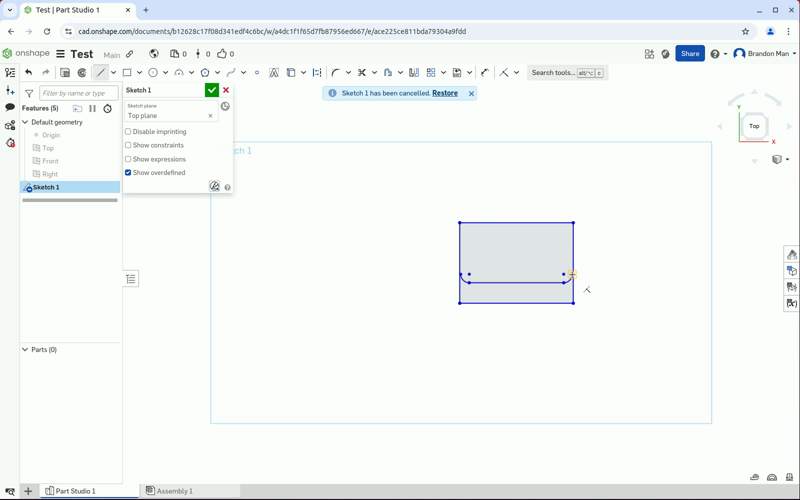
key_down(shift)
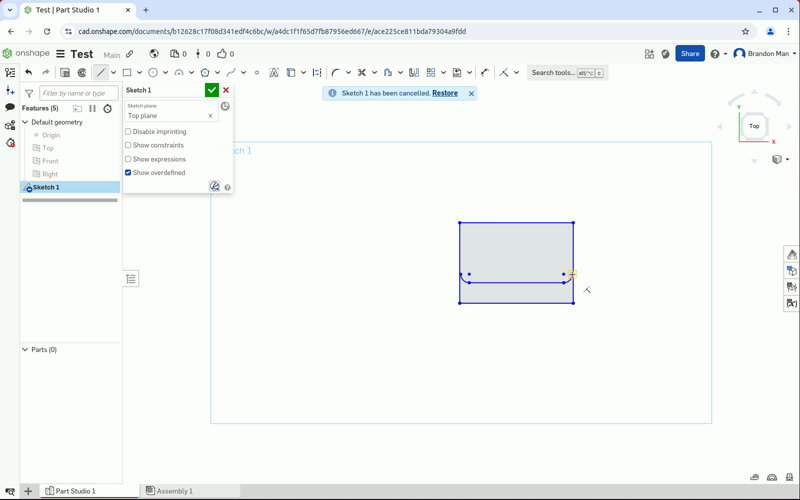
mouse_move(589, 274)
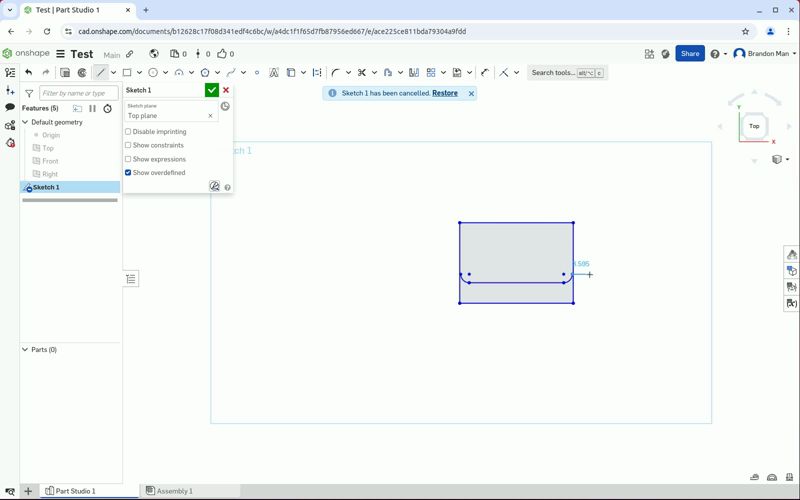
mouse_move(572, 243)
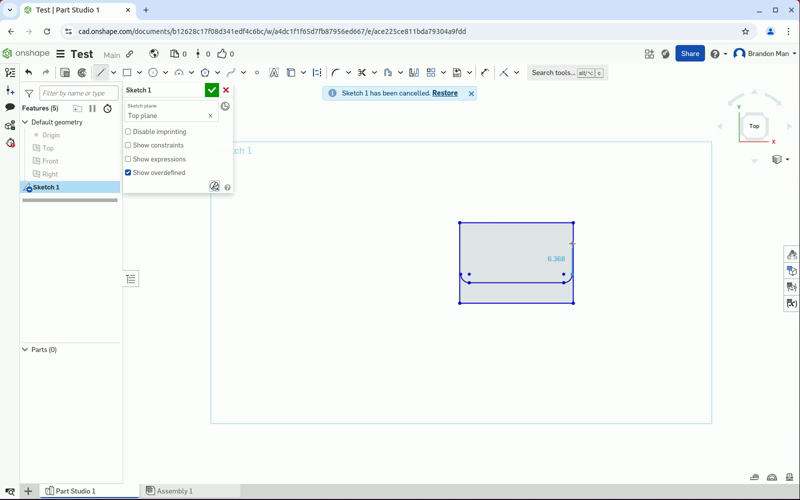
click(572, 243)
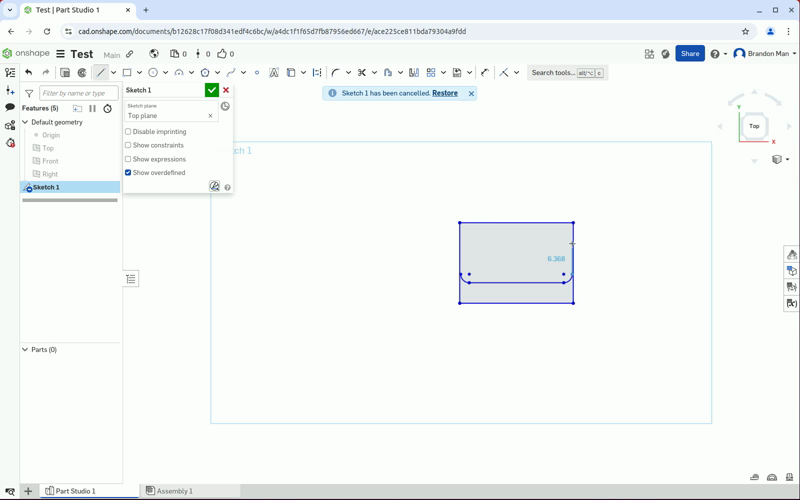
key_up(shift)
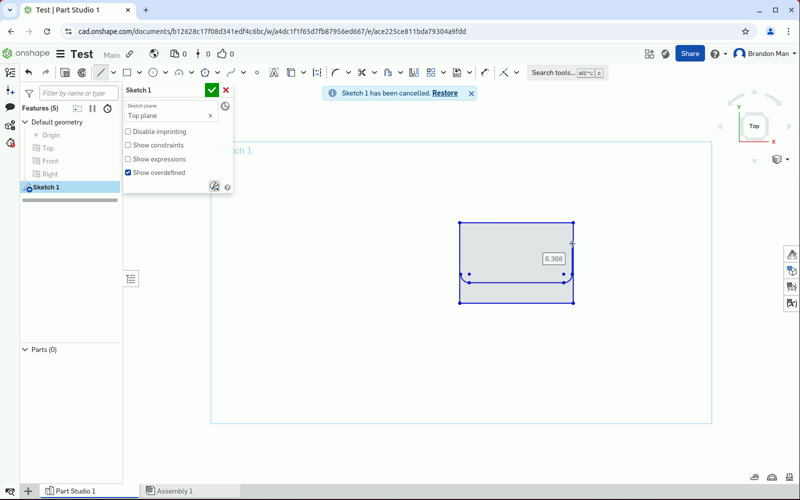
key(esc)
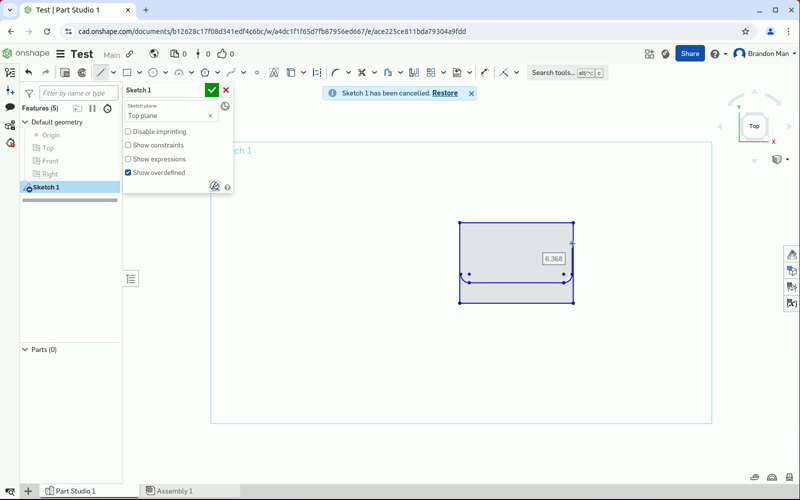
key(a)
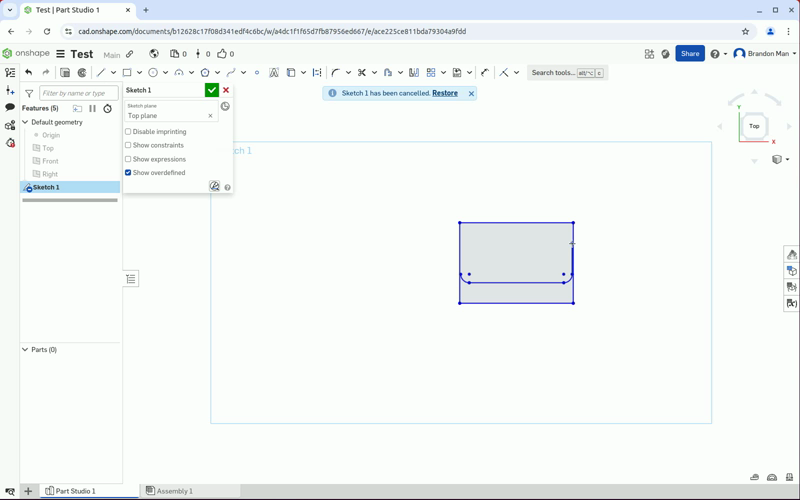
mouse_move(572, 243)
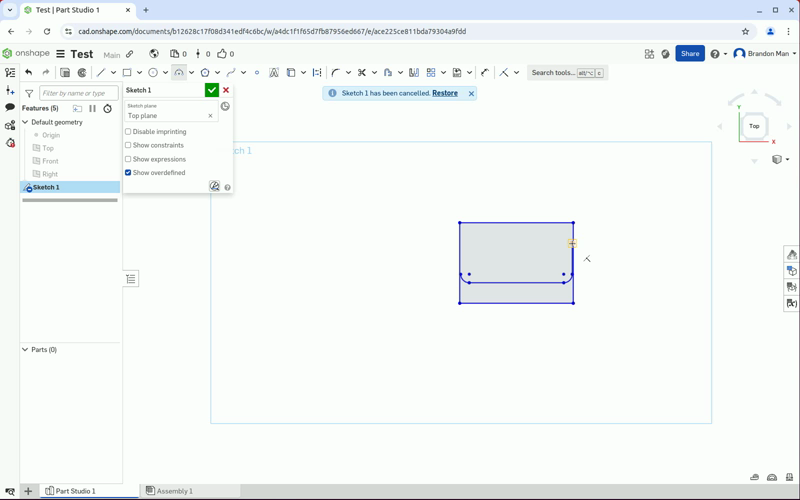
click(572, 243)
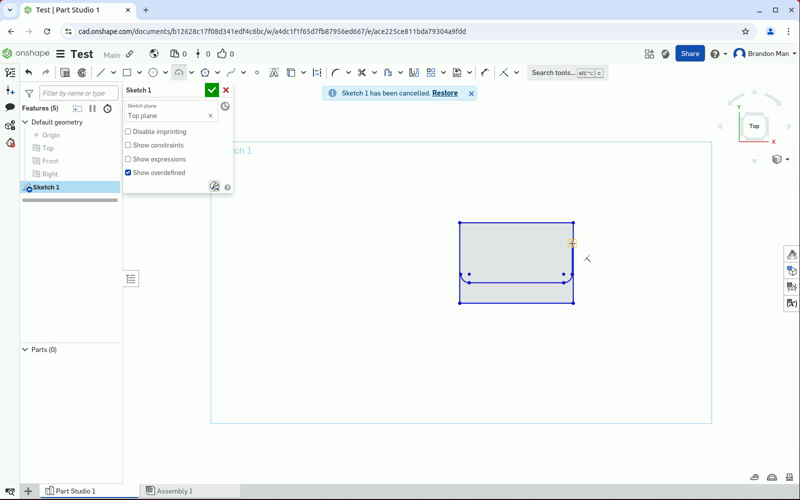
key_down(shift)
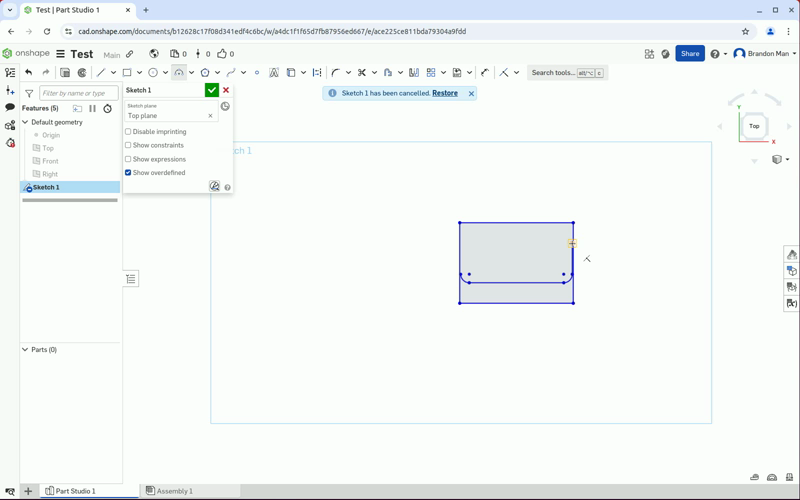
mouse_move(563, 234)
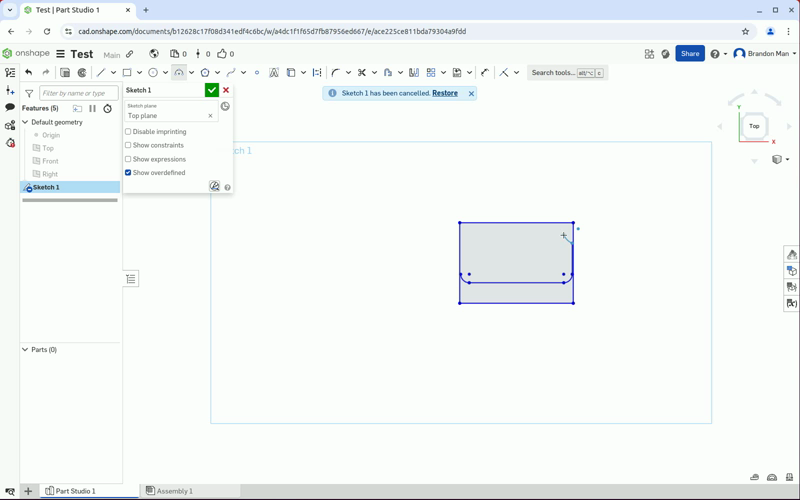
click(563, 234)
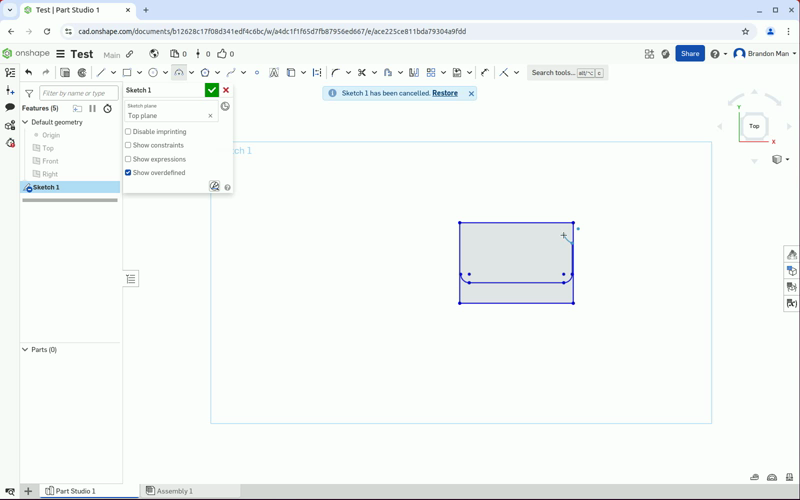
mouse_move(569, 237)
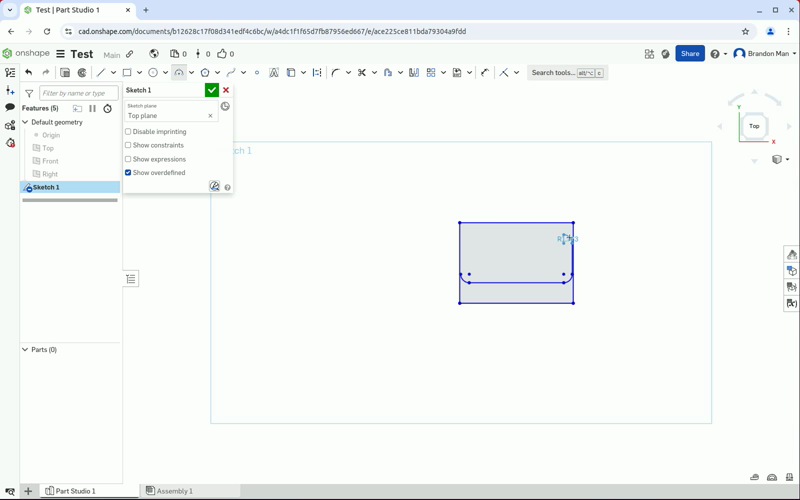
click(569, 237)
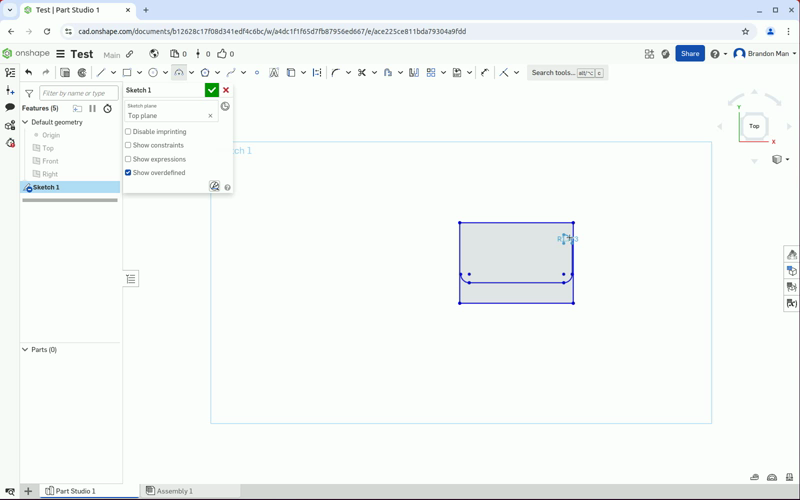
key_up(shift)
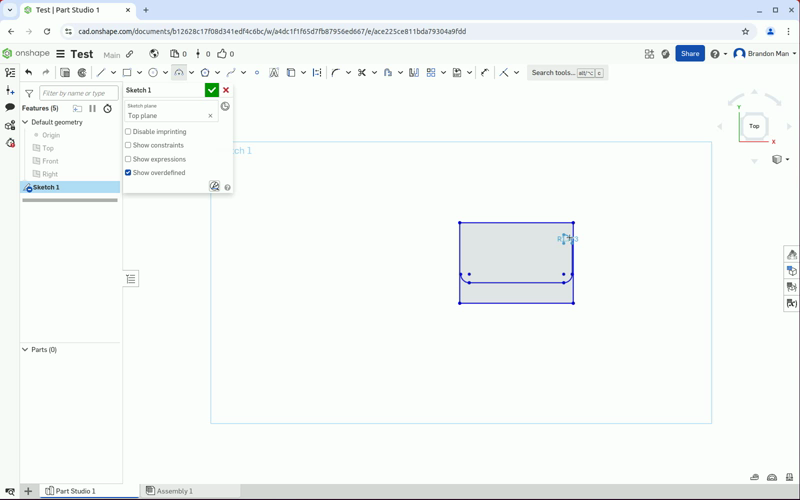
key(esc)
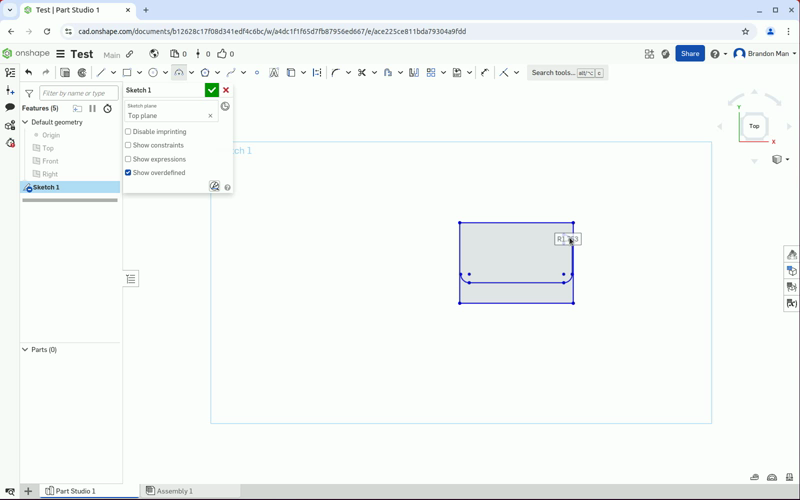
key(l)
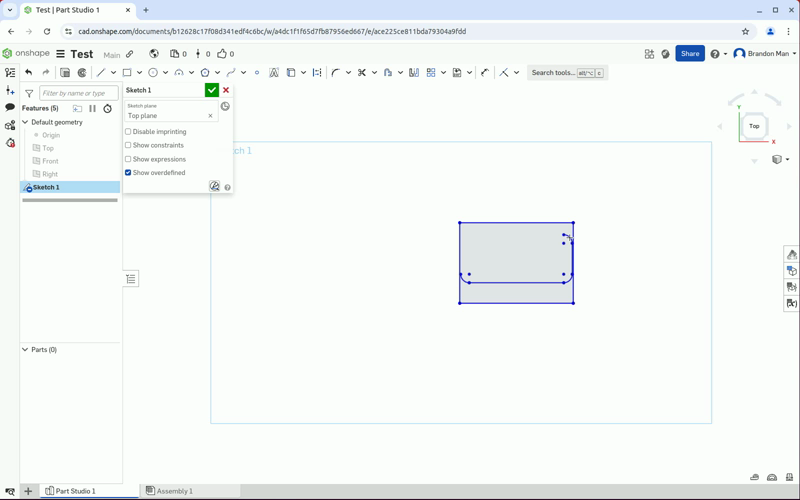
mouse_move(563, 234)
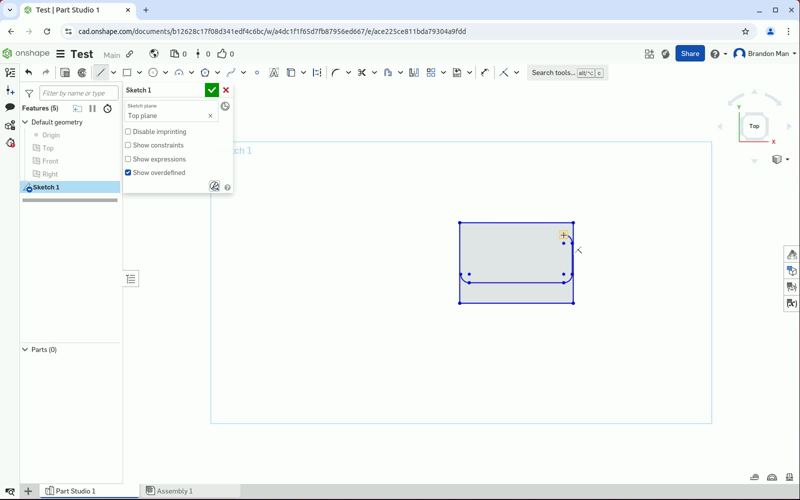
click(563, 234)
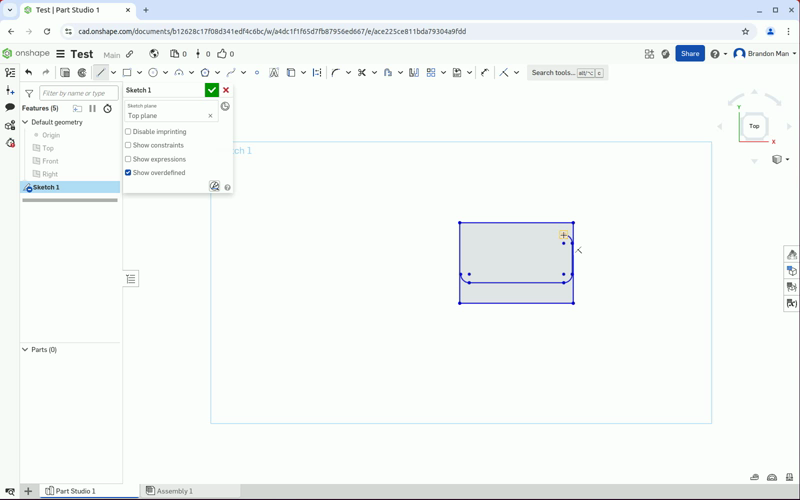
key_down(shift)
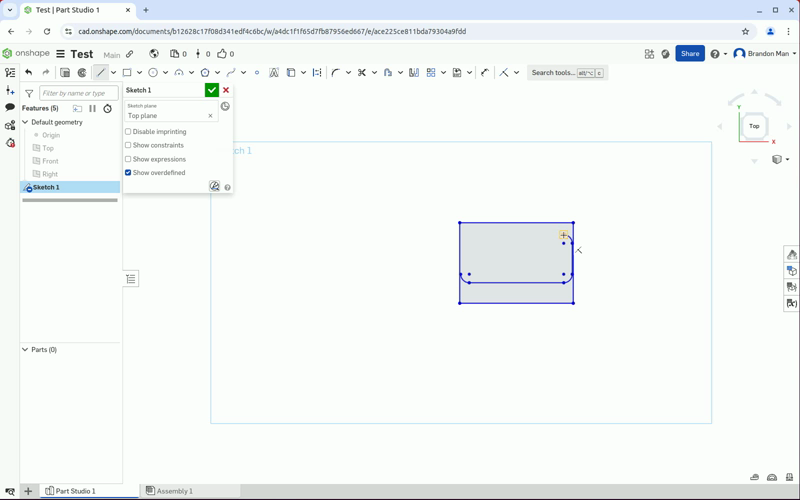
mouse_move(469, 234)
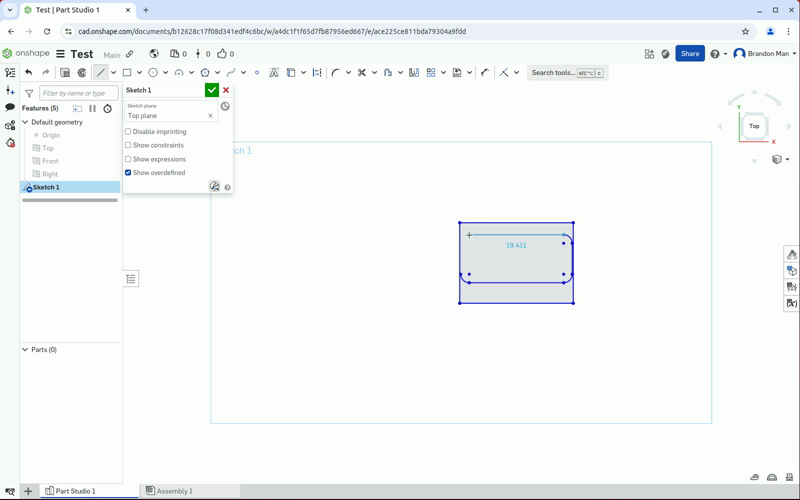
click(469, 234)
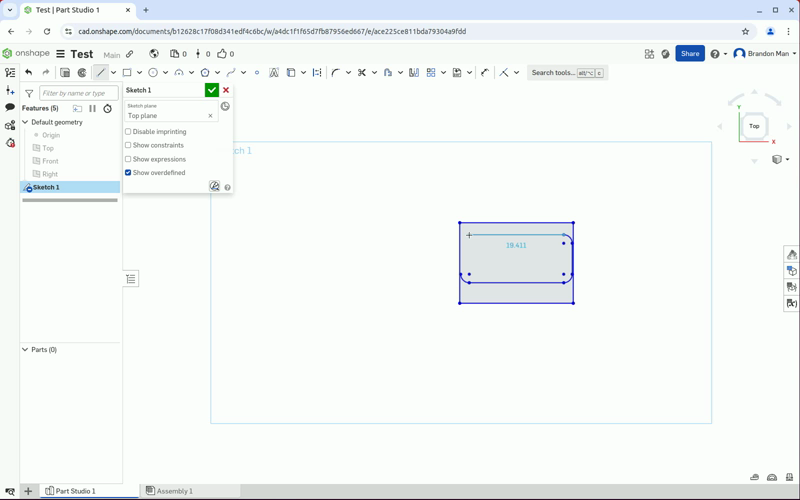
key_up(shift)
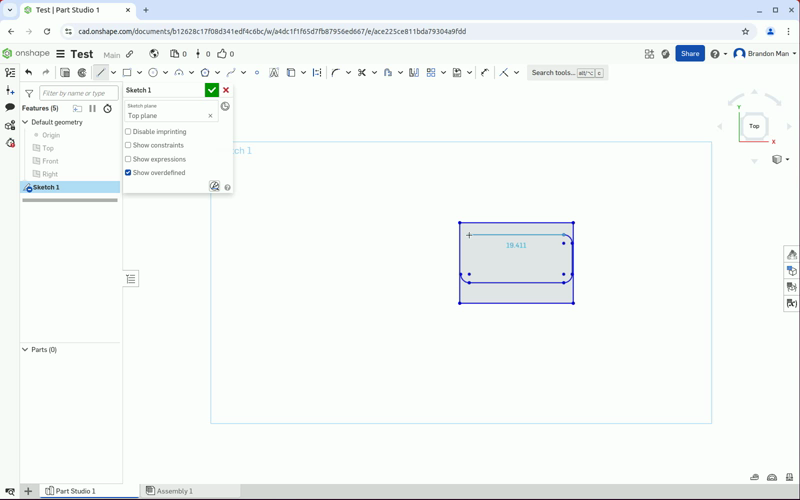
key(esc)
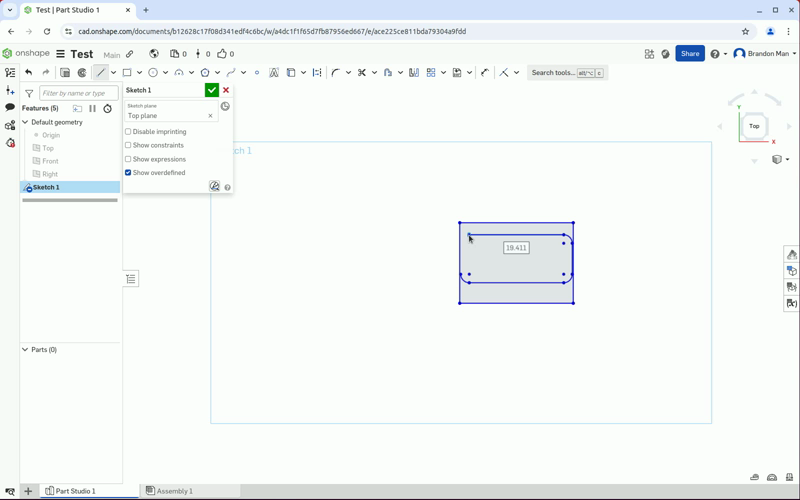
key(a)
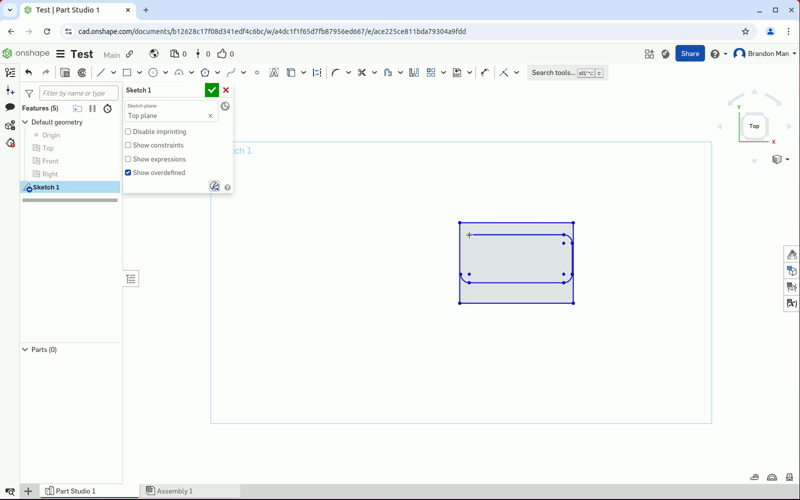
mouse_move(469, 234)
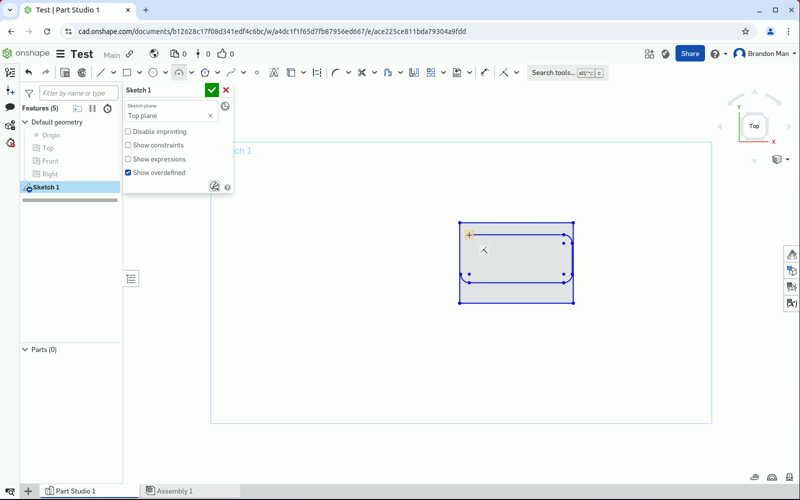
click(469, 234)
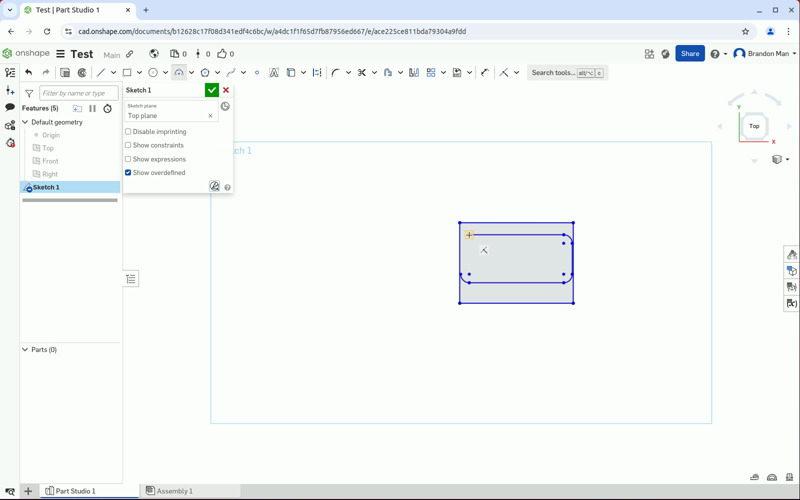
key_down(shift)
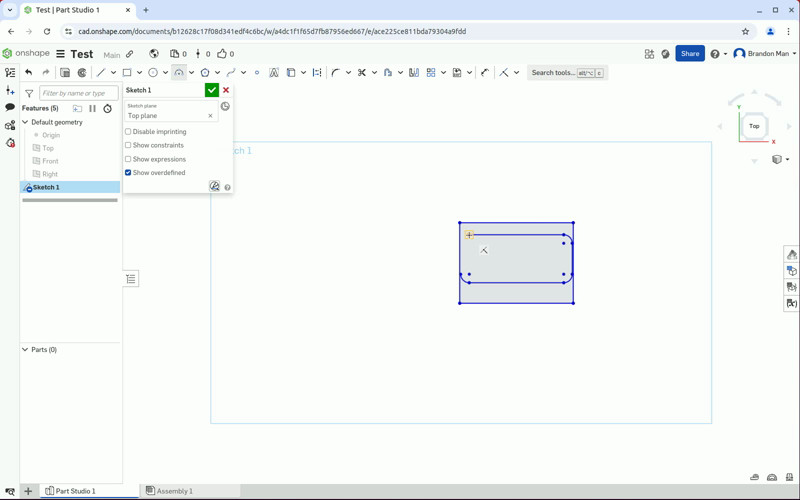
mouse_move(460, 243)
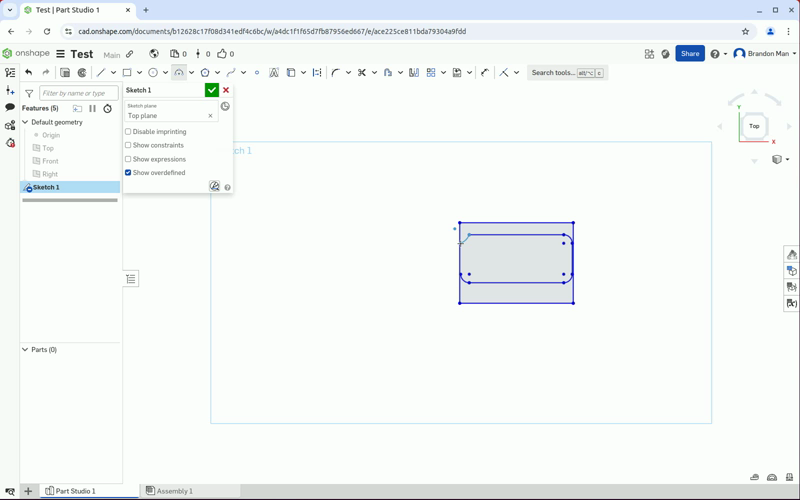
click(460, 243)
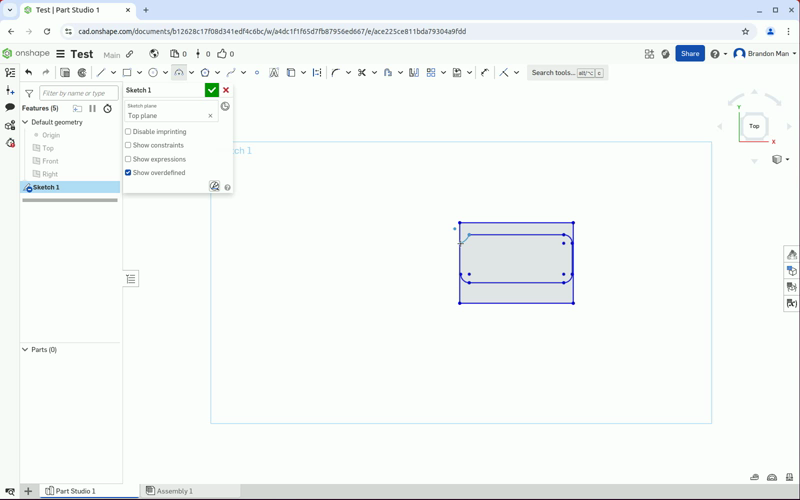
mouse_move(463, 237)
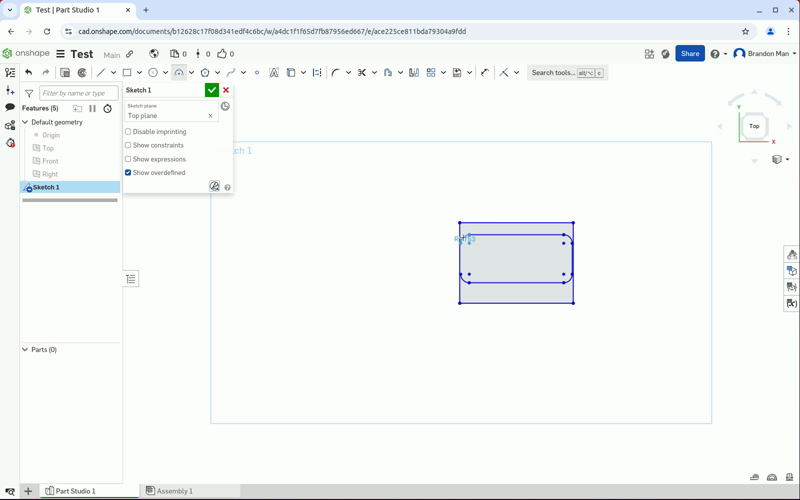
click(463, 237)
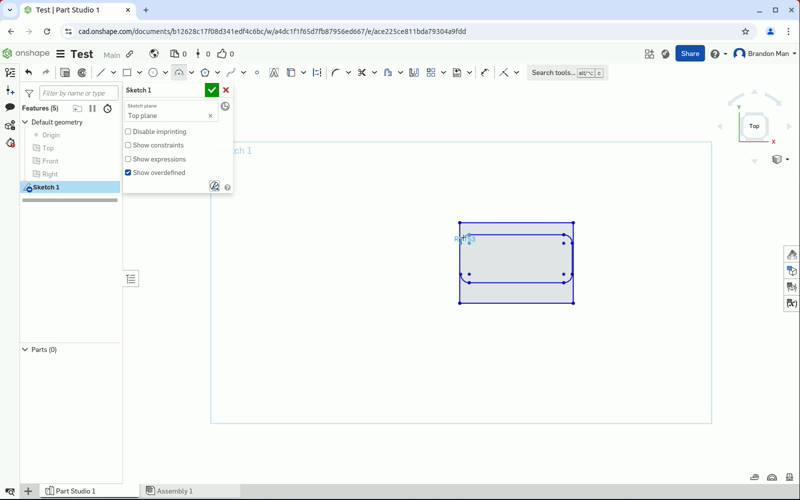
key_up(shift)
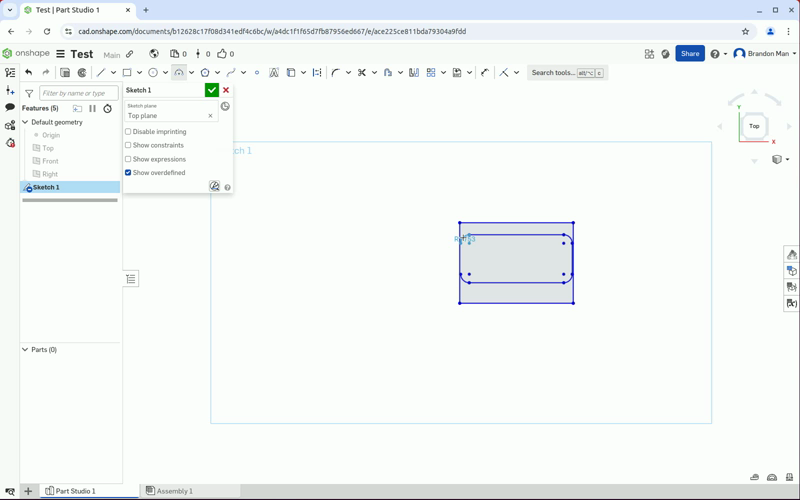
key(esc)
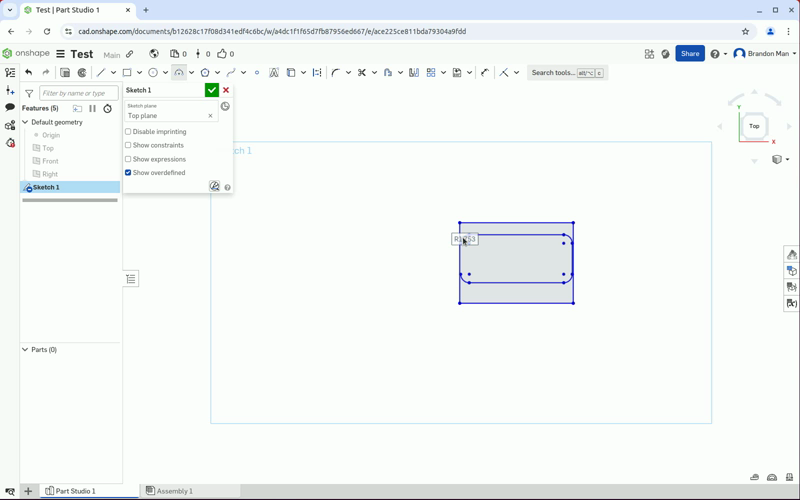
key(l)
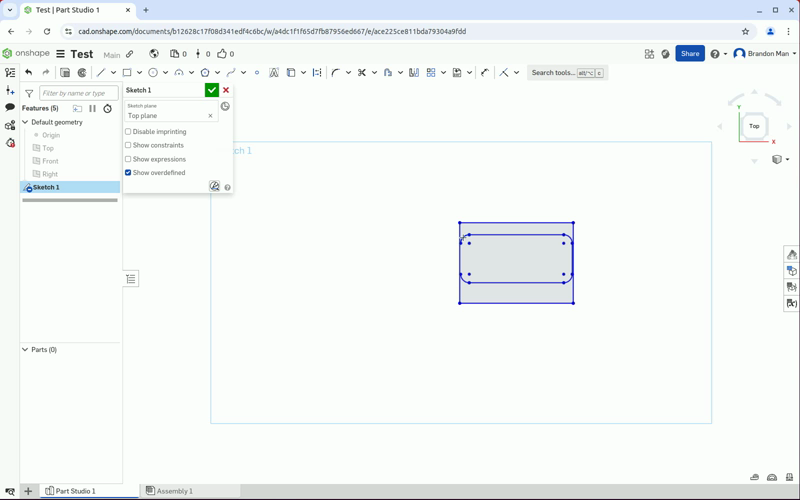
mouse_move(460, 243)
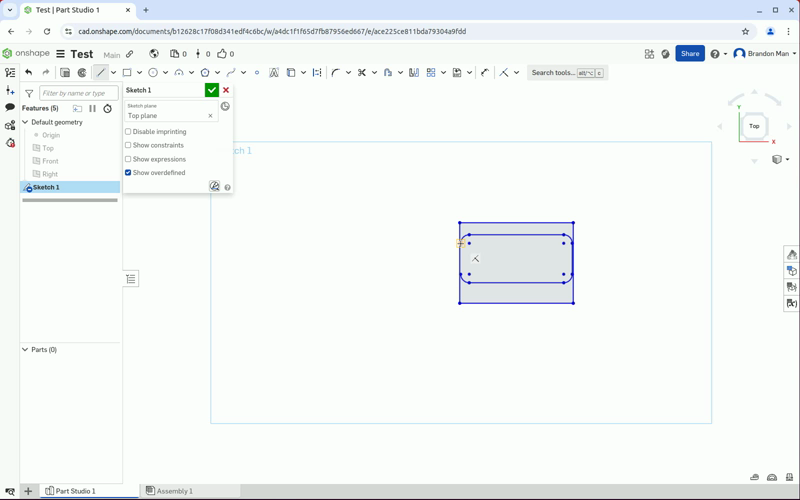
click(460, 243)
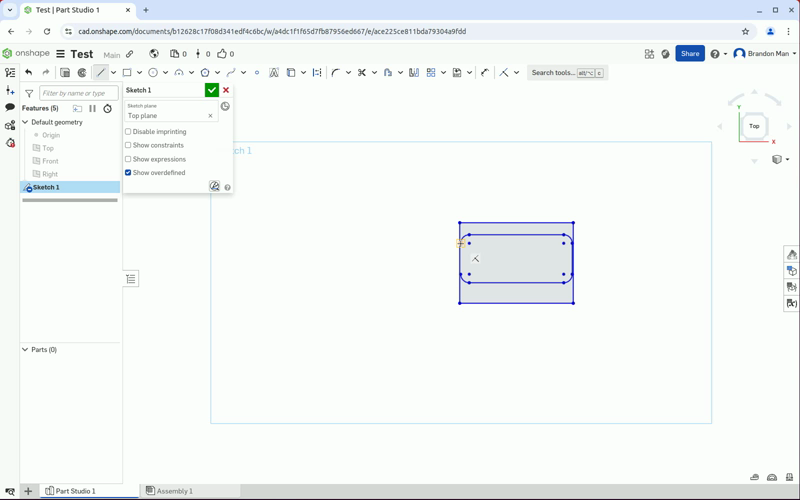
mouse_move(490, 243)
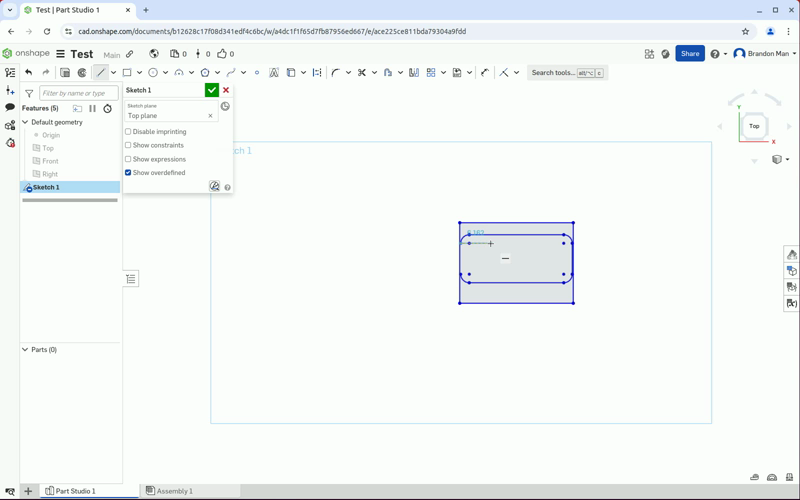
key_down(shift)
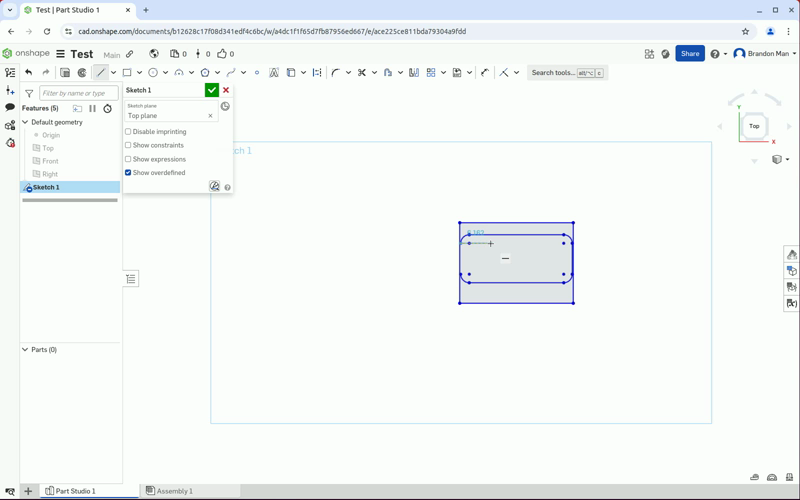
mouse_move(460, 274)
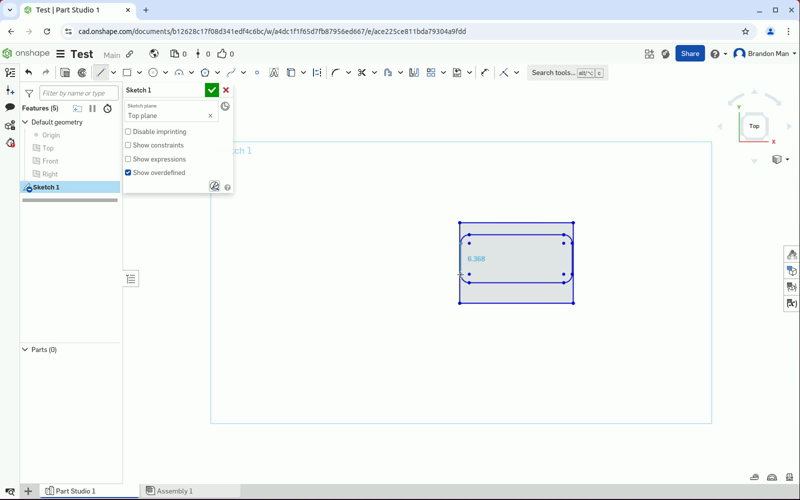
key_up(shift)
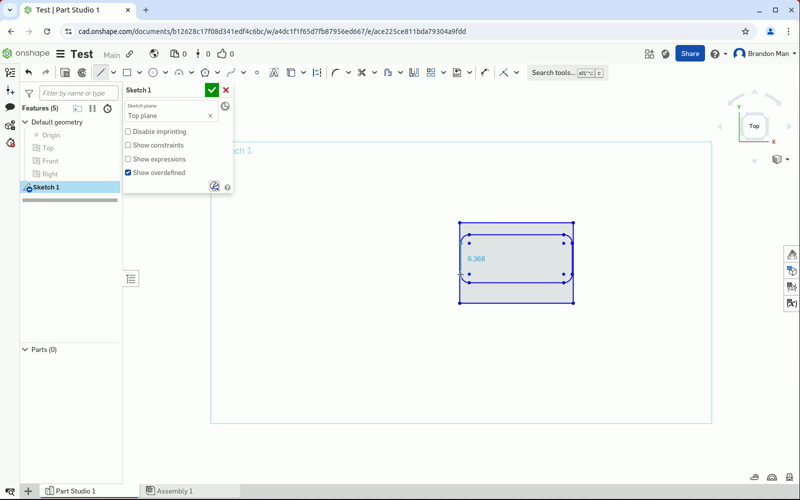
click(460, 274)
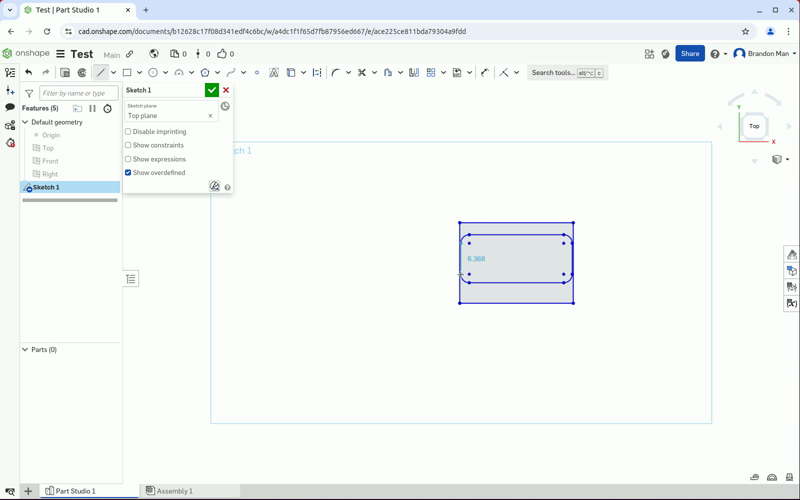
key(esc)
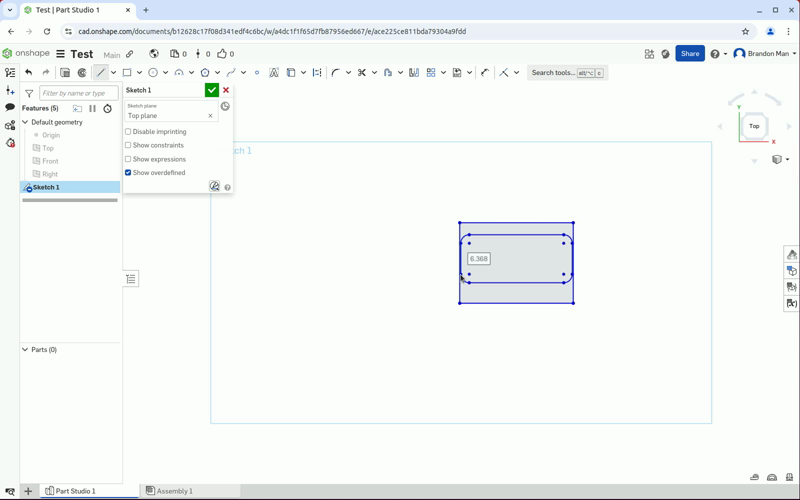
mouse_move(516, 299)
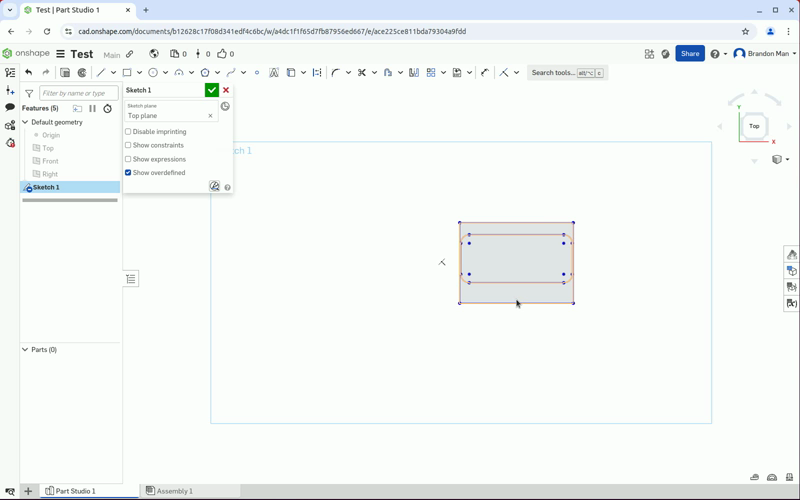
click(516, 299)
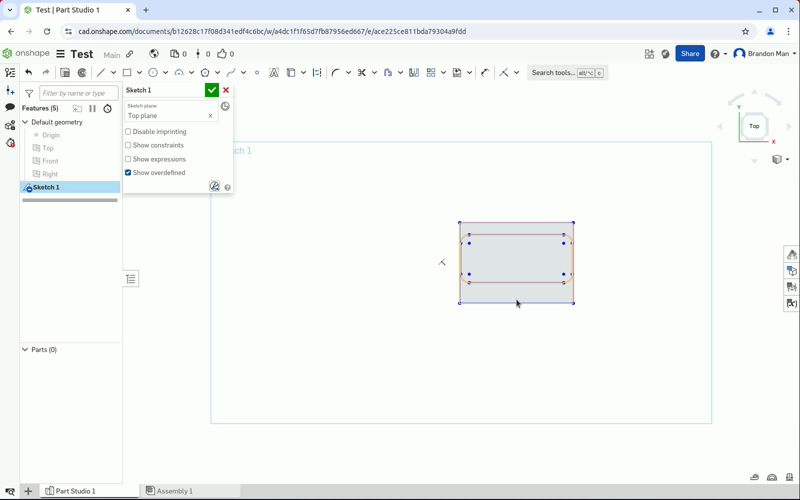
mouse_move(73, 352)
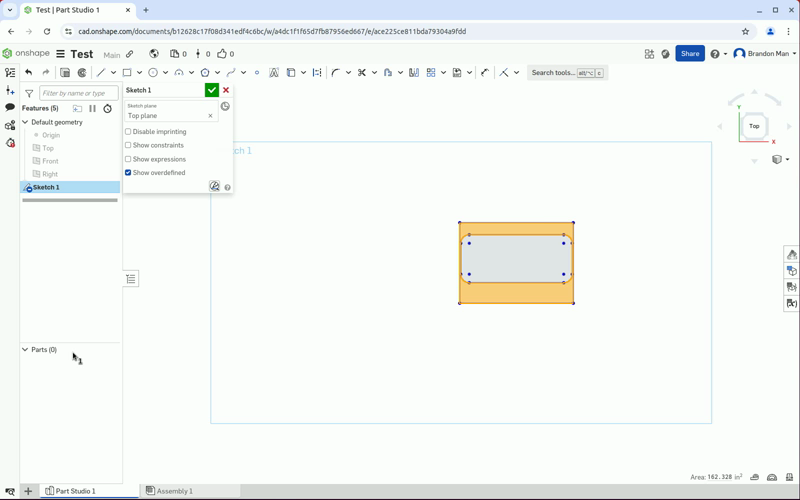
key(shift+y)
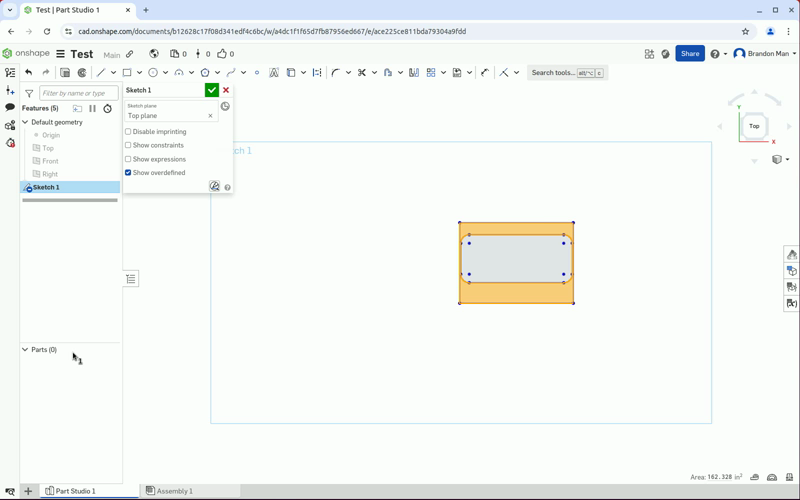
key(shift+e)
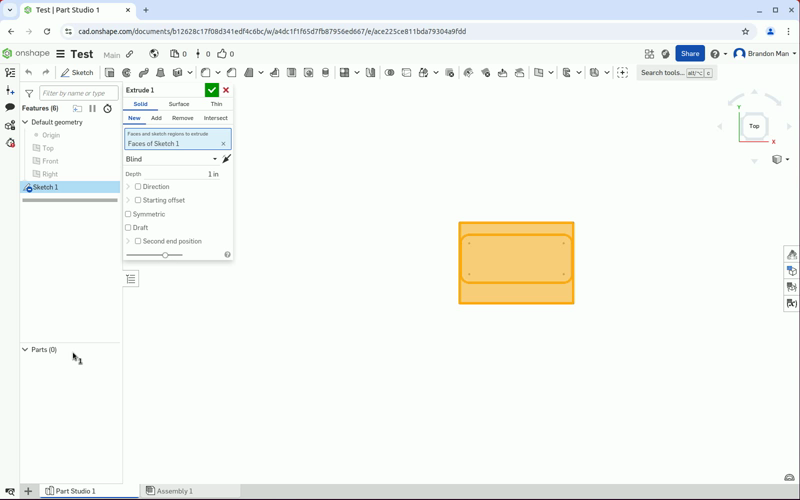
mouse_move(143, 106)
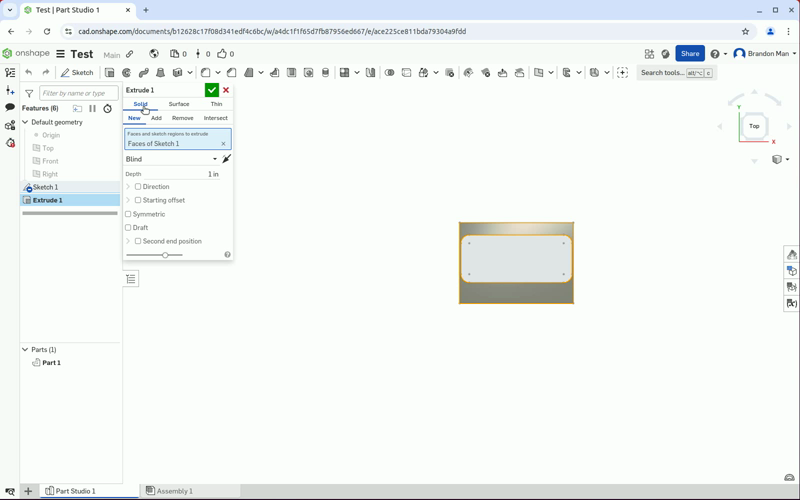
click(143, 106)
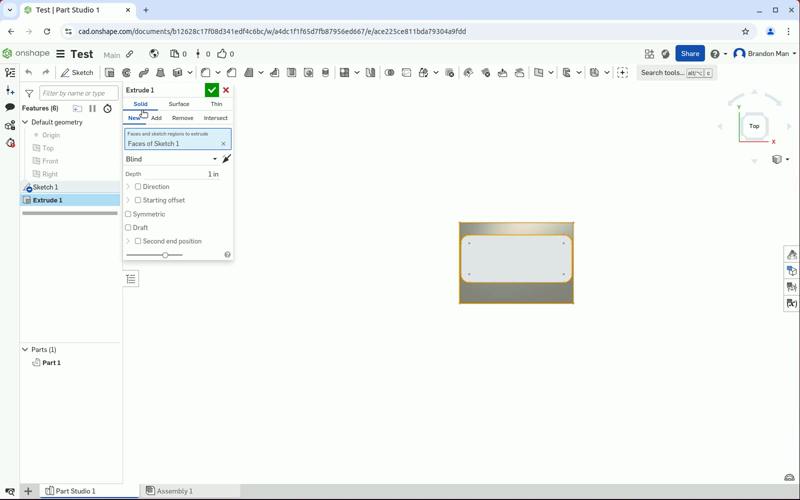
mouse_move(137, 120)
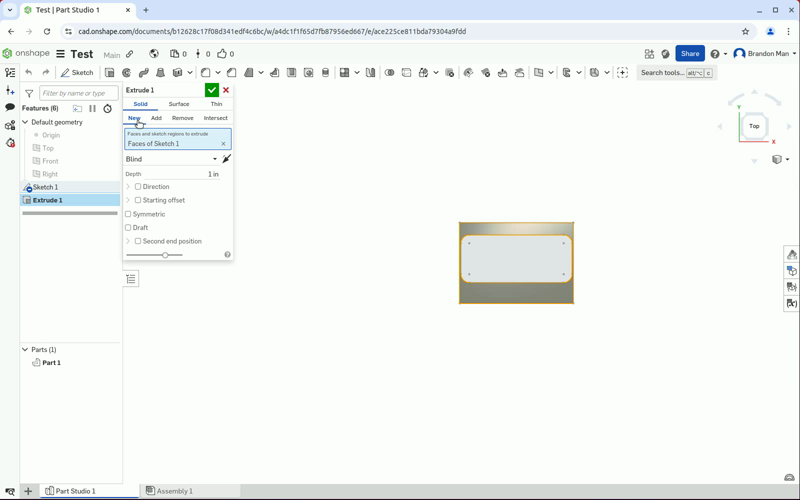
click(137, 120)
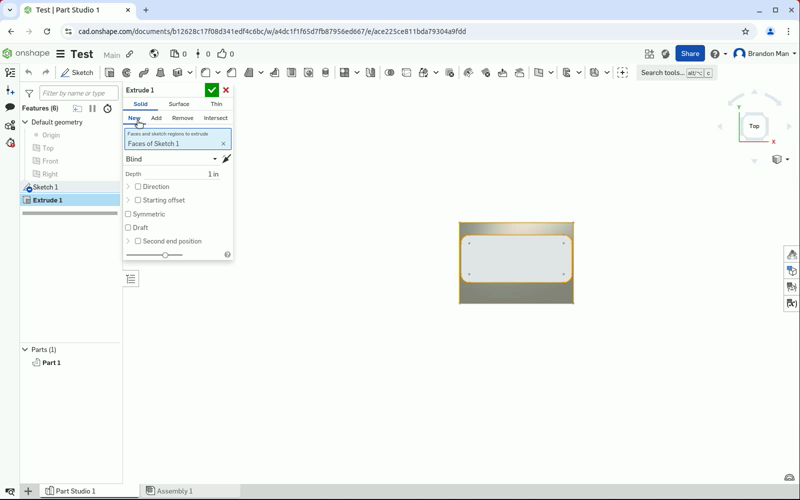
key(tab, 4)
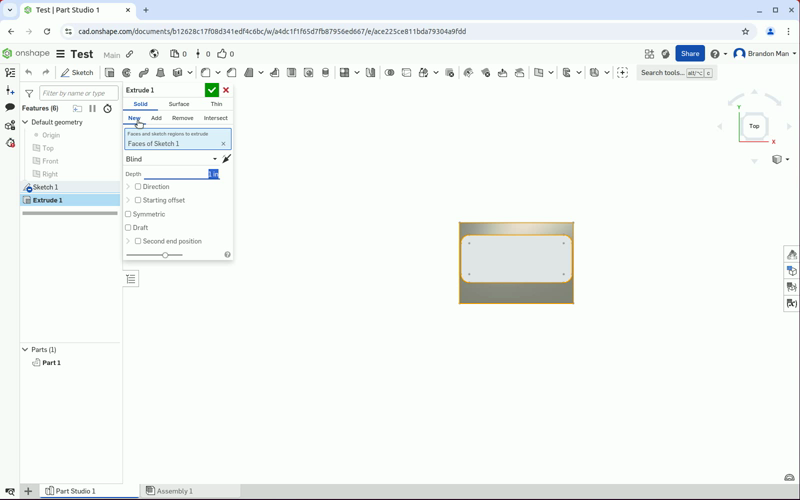
text(0.722)
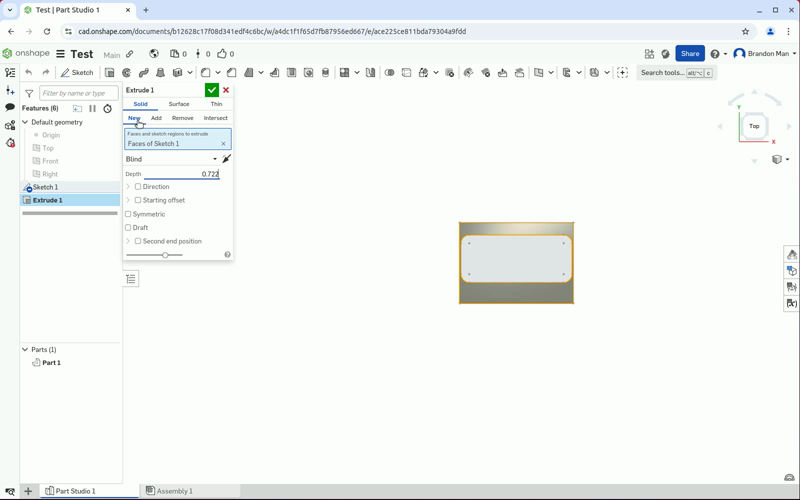
key(enter)
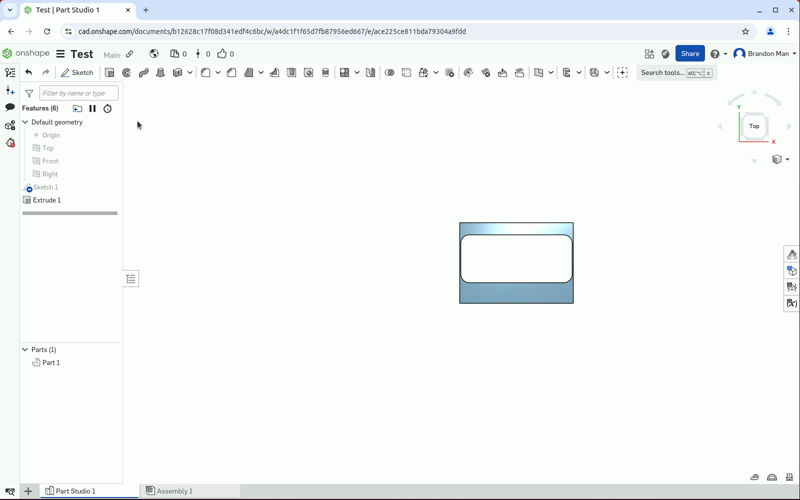
key(shift+h)
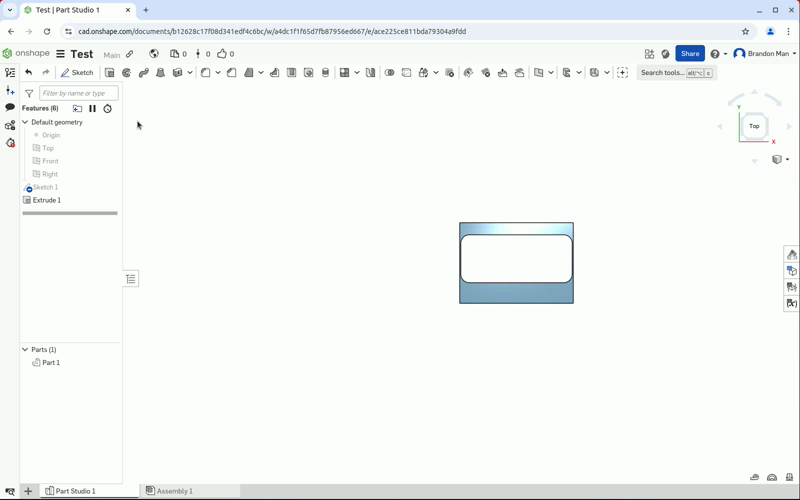
key(shift+h)
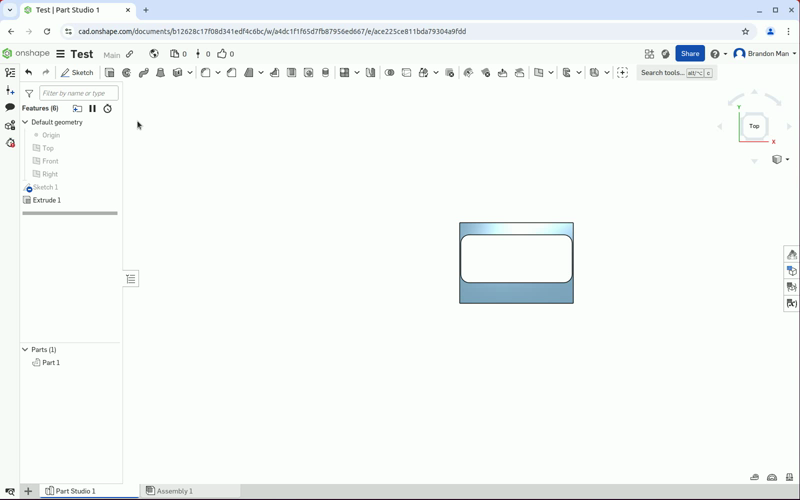
mouse_move(73, 189)
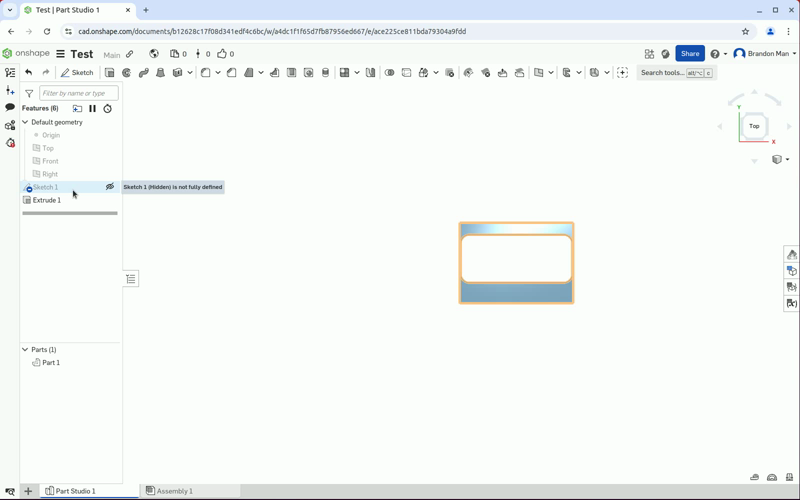
click(73, 189)
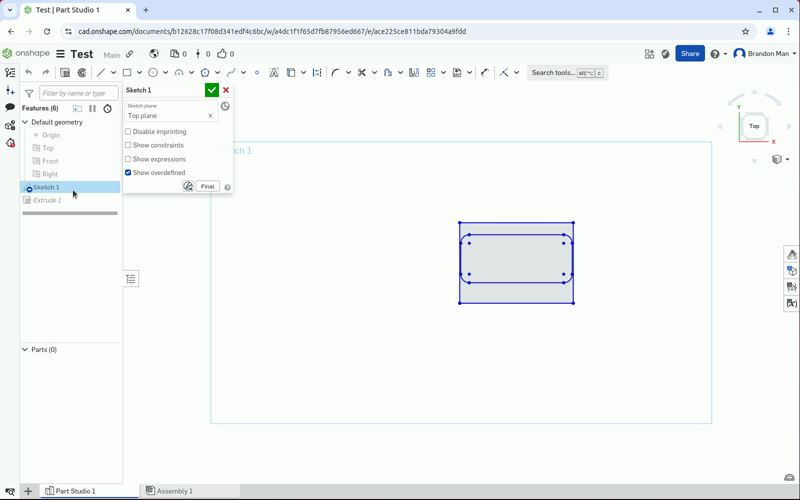
mouse_move(229, 92)
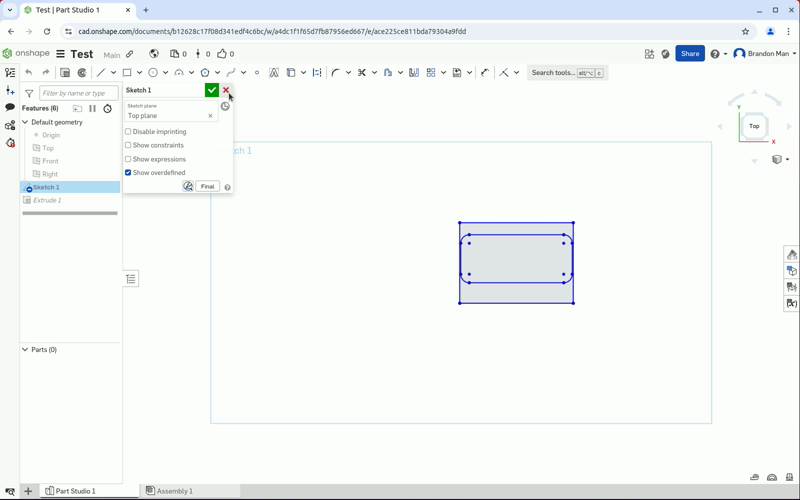
click(229, 92)
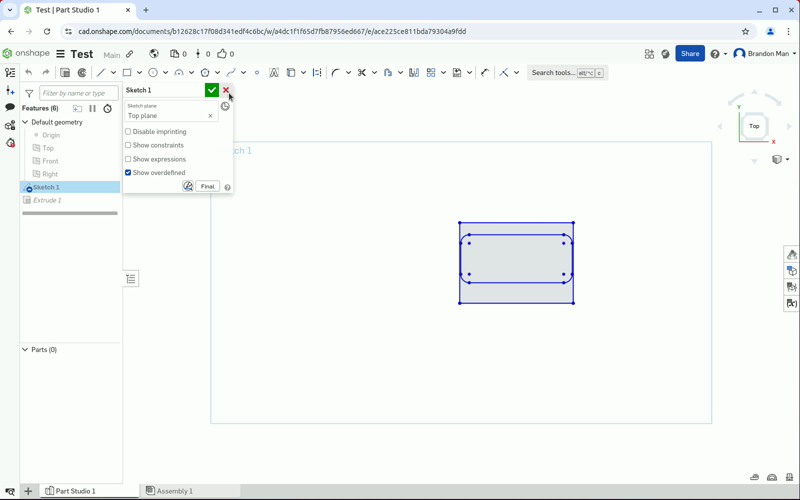
key(shift+s)
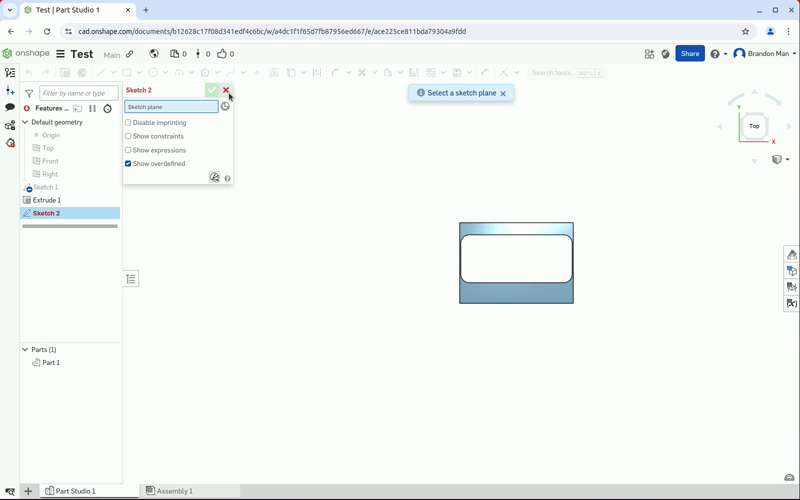
mouse_move(73, 150)
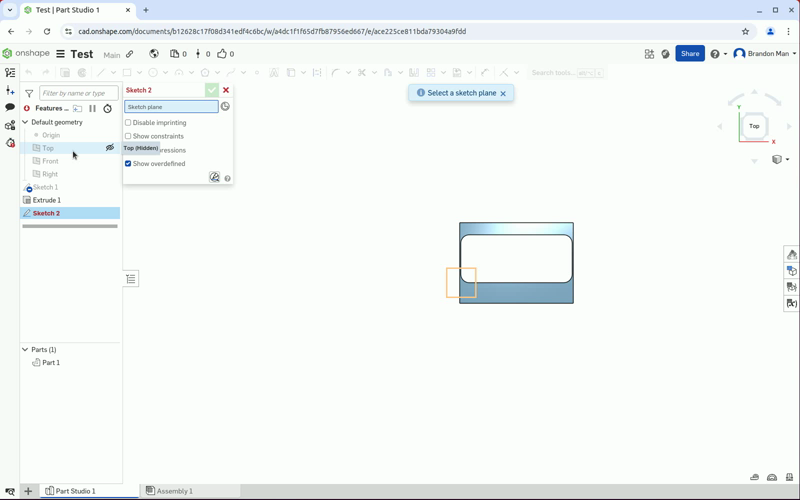
click(73, 150)
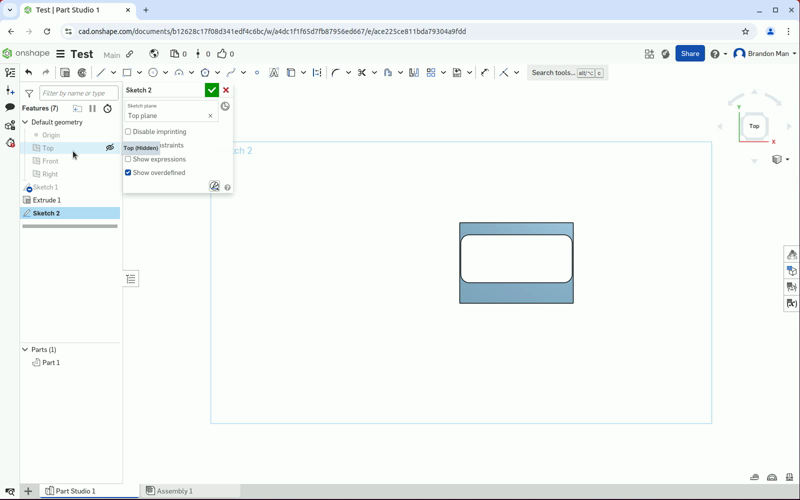
mouse_move(73, 352)
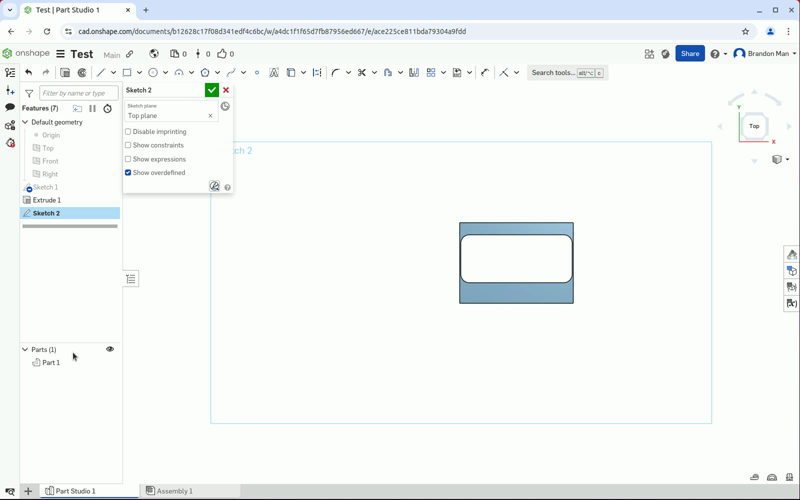
key(y)
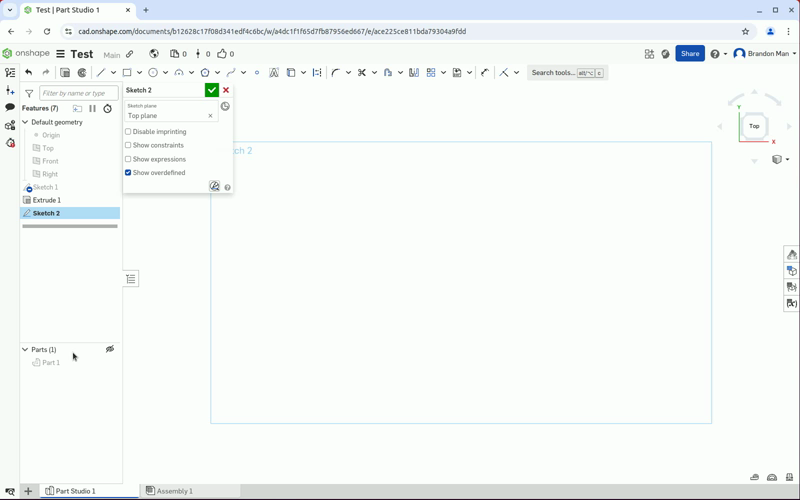
key(a)
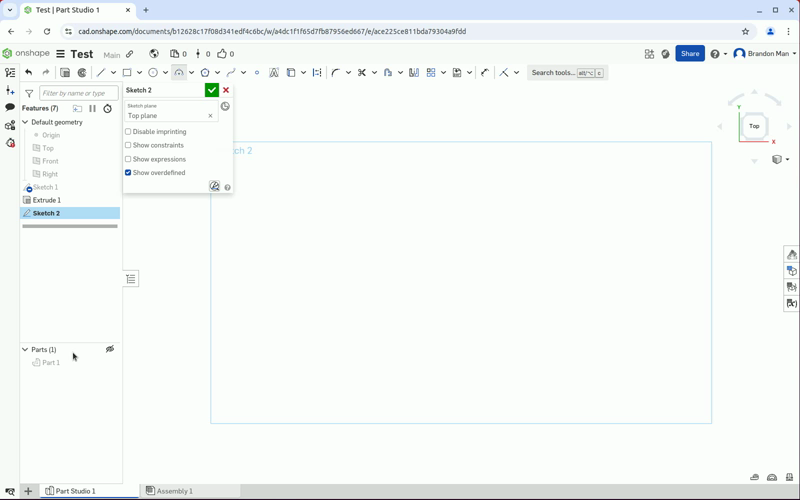
key_down(shift)
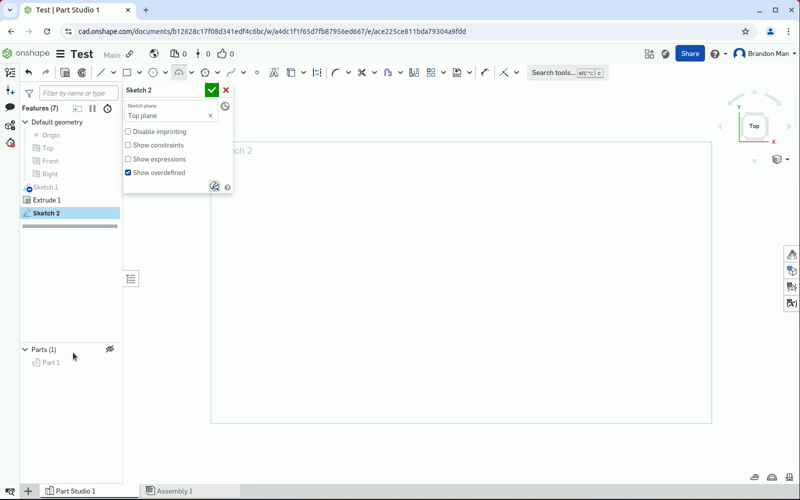
mouse_move(460, 274)
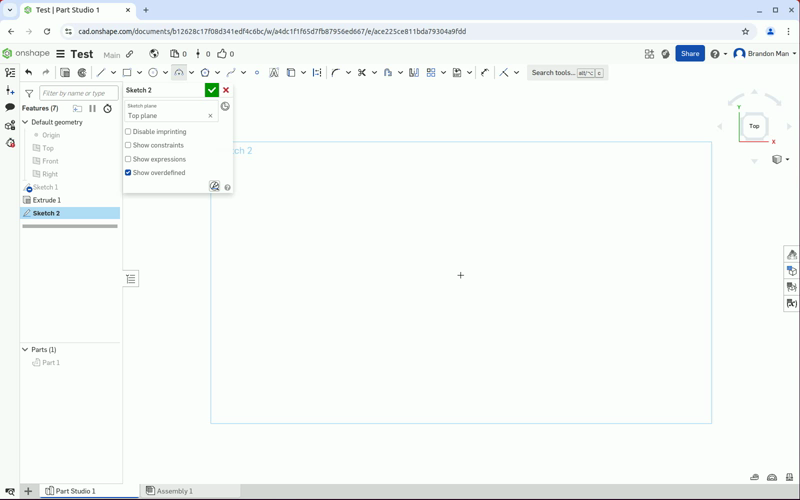
click(460, 274)
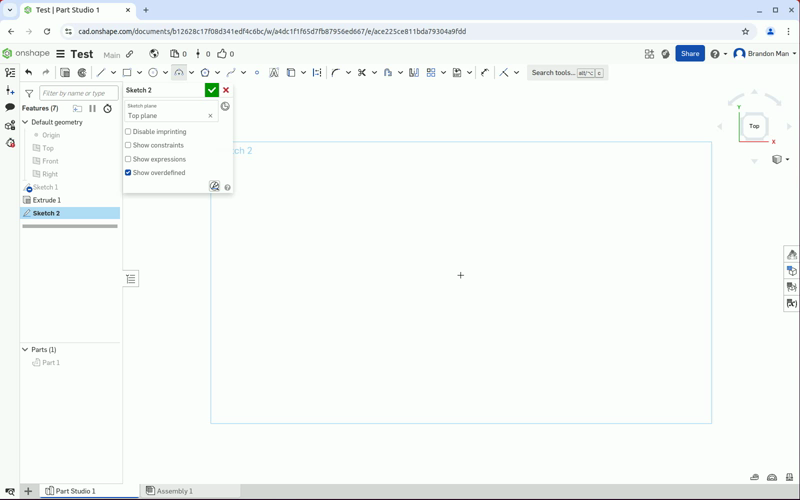
key_up(shift)
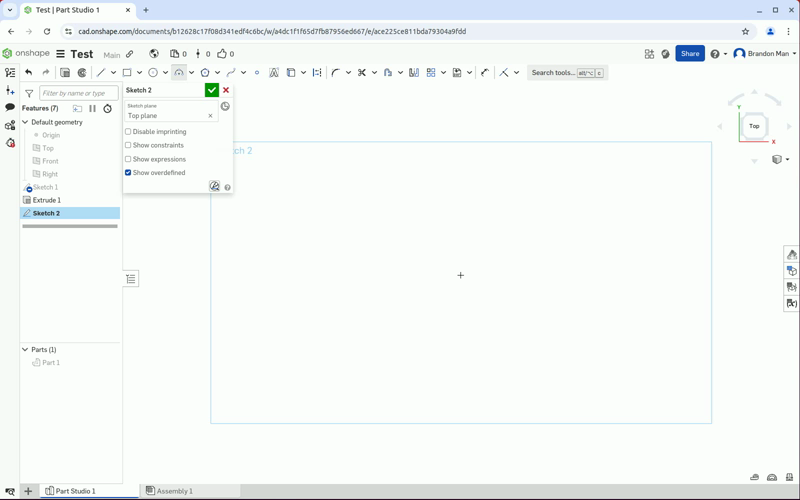
key_down(shift)
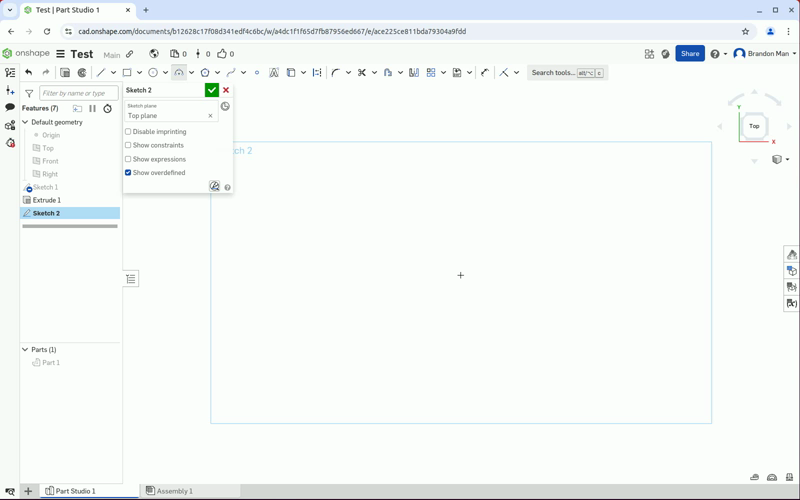
mouse_move(468, 282)
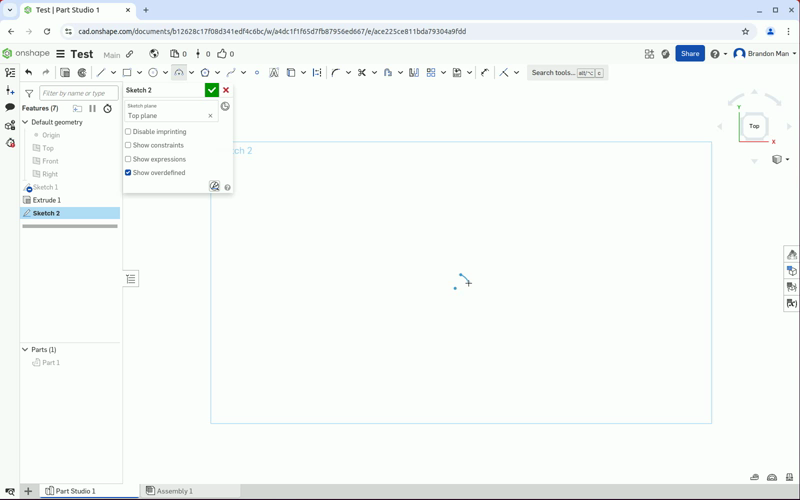
click(468, 282)
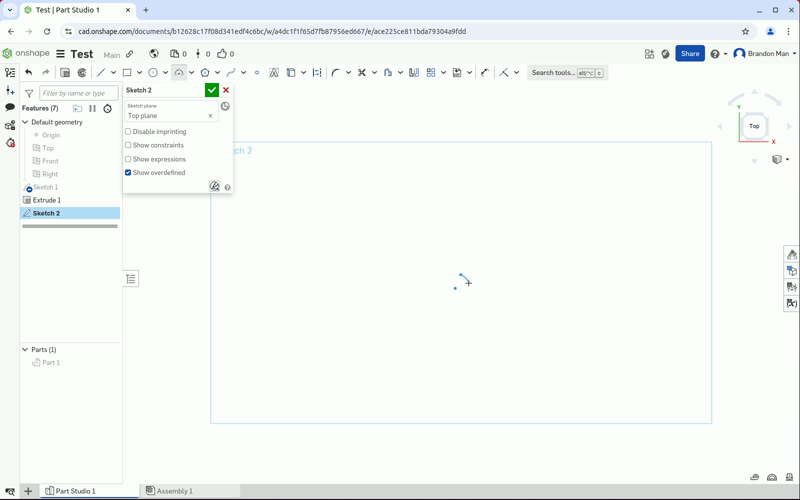
mouse_move(463, 280)
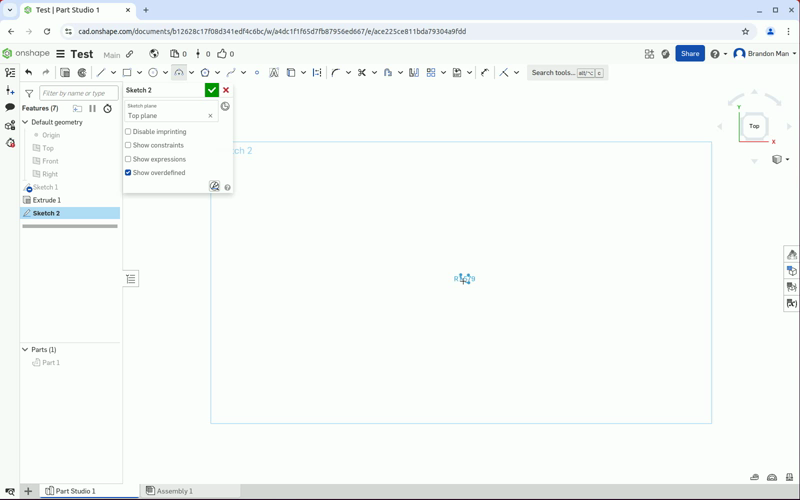
click(463, 280)
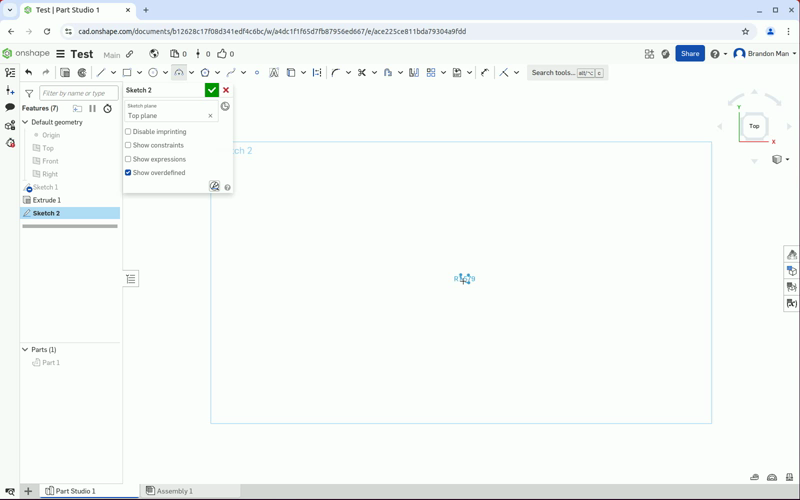
key_up(shift)
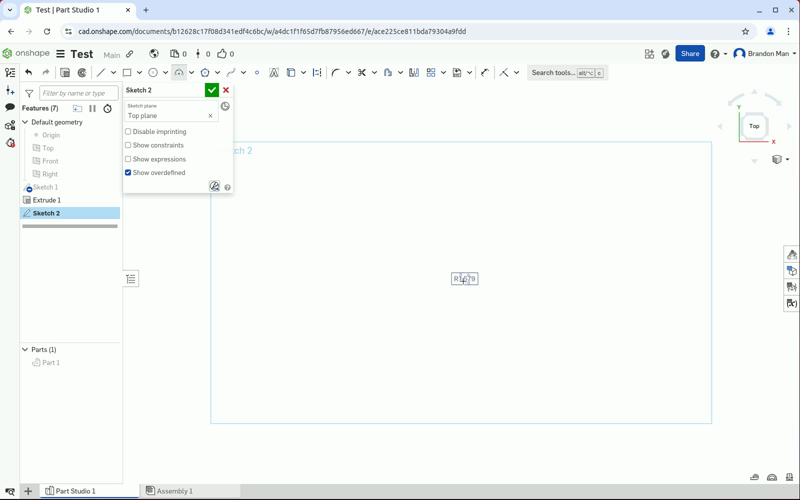
key(esc)
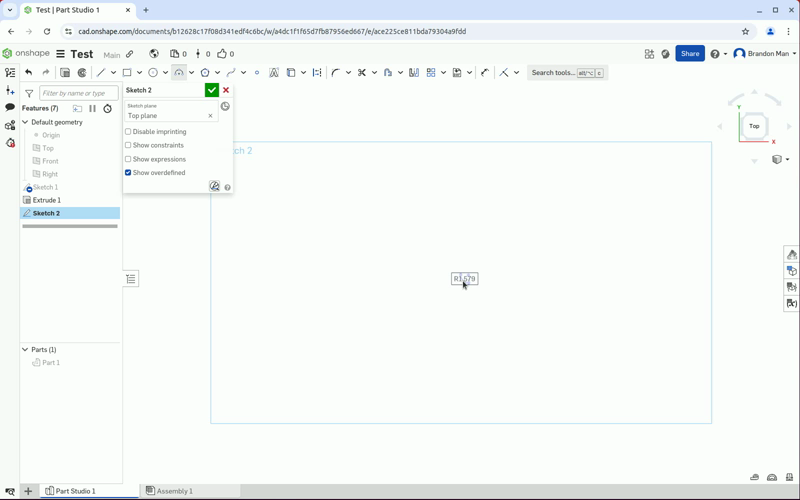
key(l)
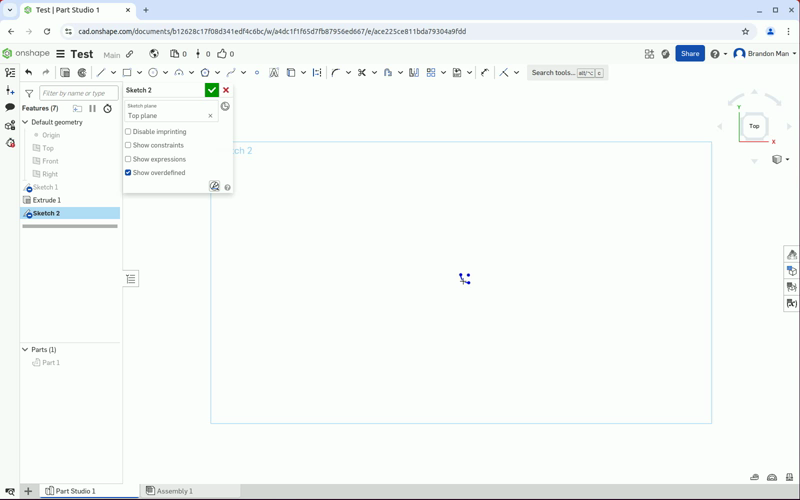
mouse_move(468, 282)
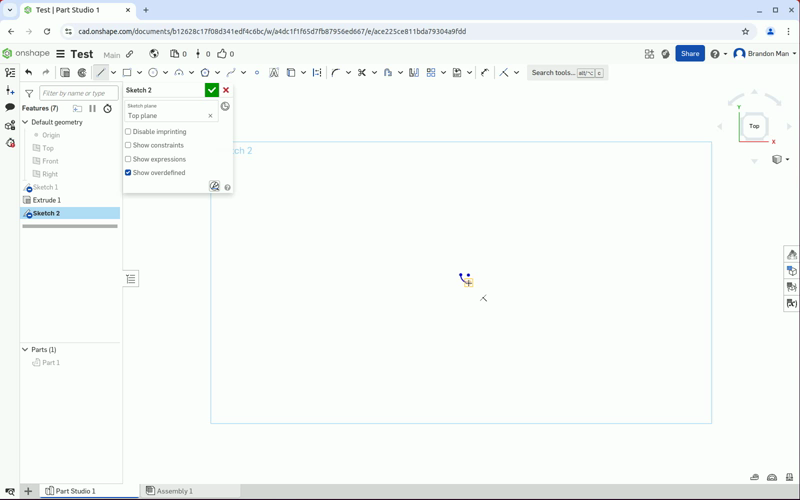
click(468, 282)
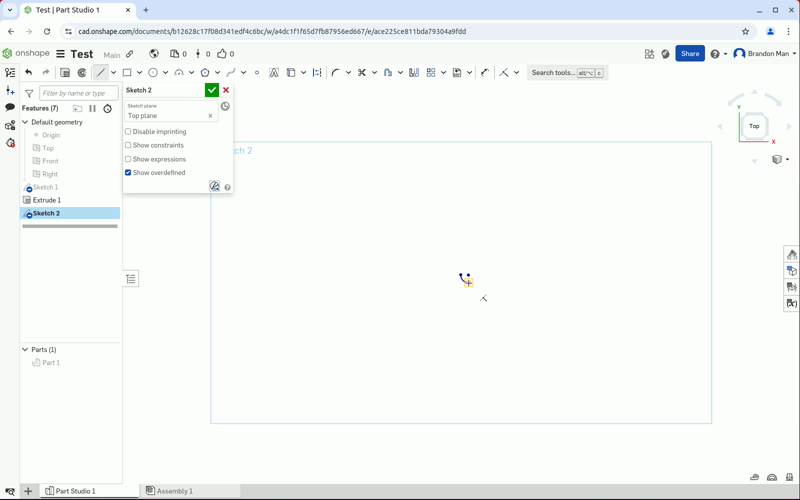
key_down(shift)
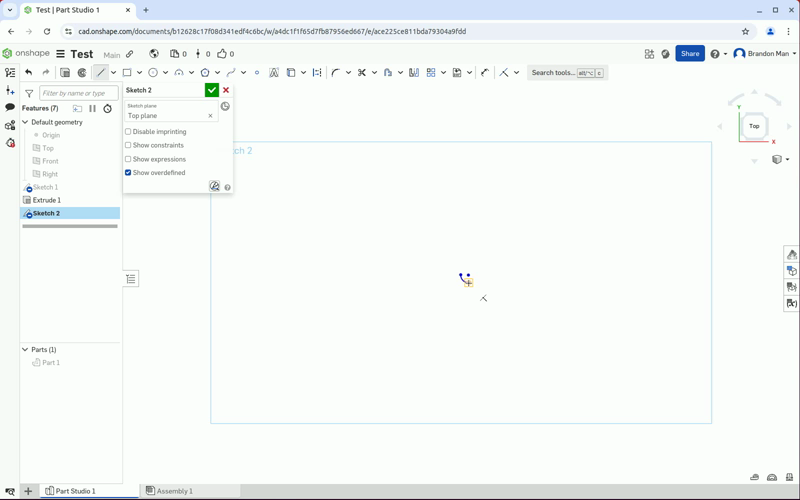
mouse_move(564, 282)
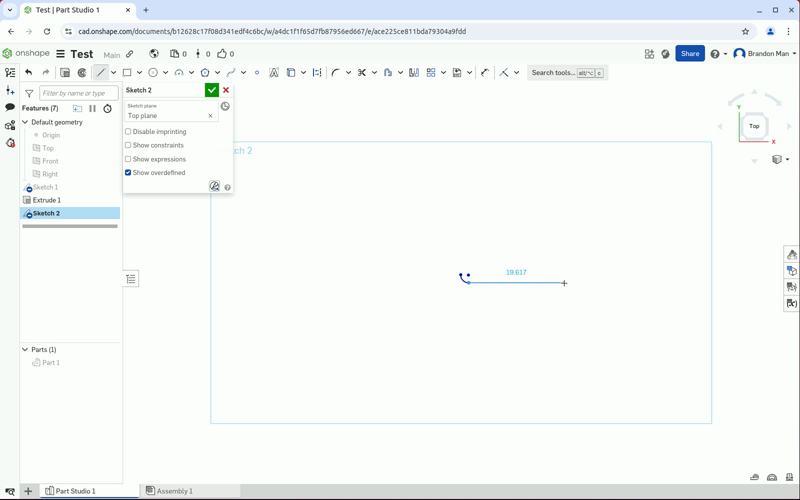
click(564, 282)
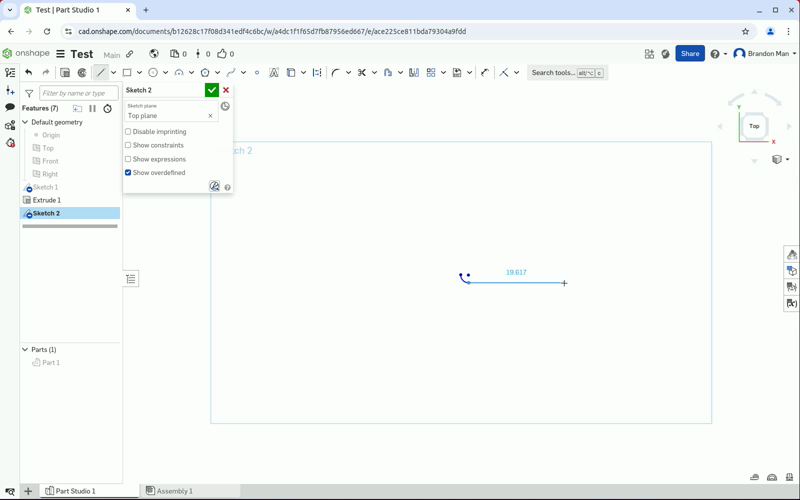
key_up(shift)
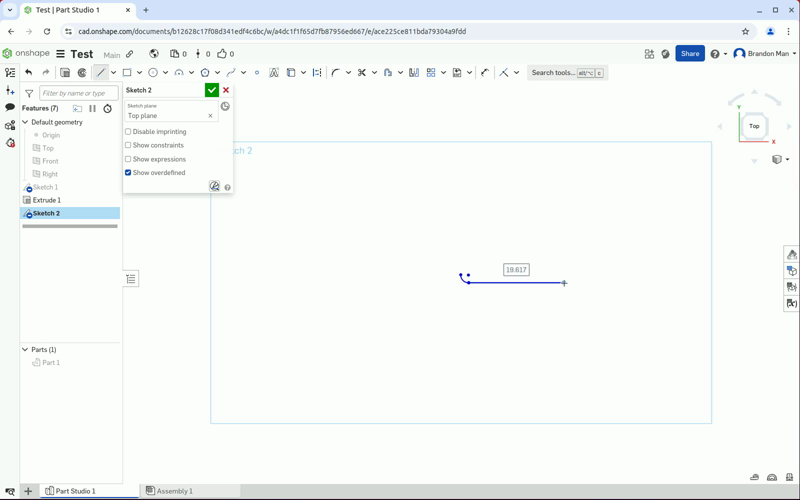
key(esc)
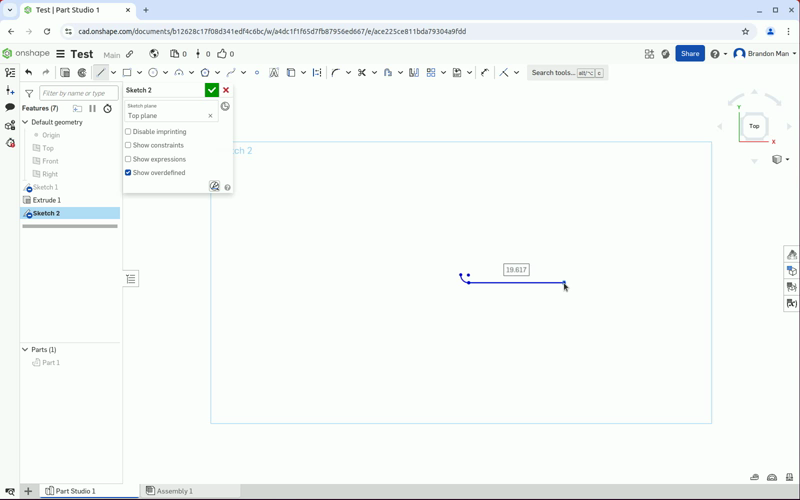
key(a)
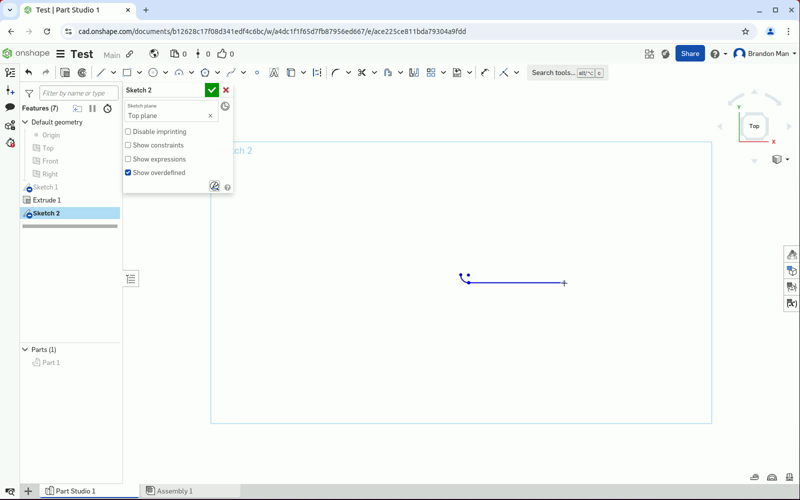
mouse_move(564, 282)
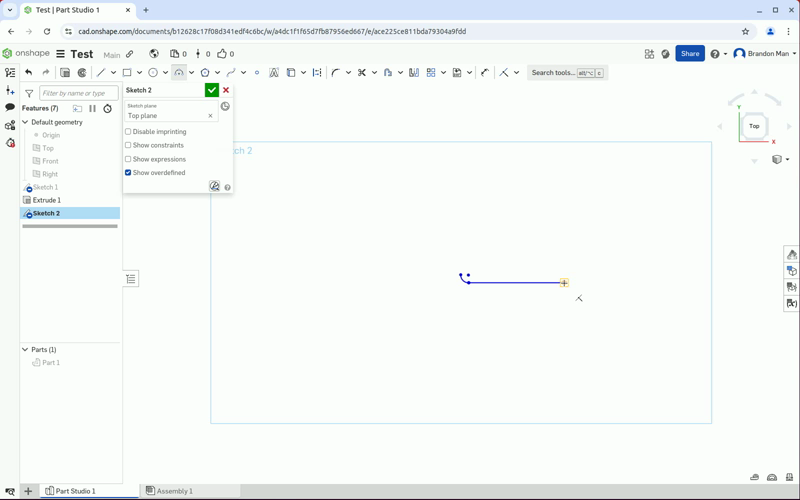
click(564, 282)
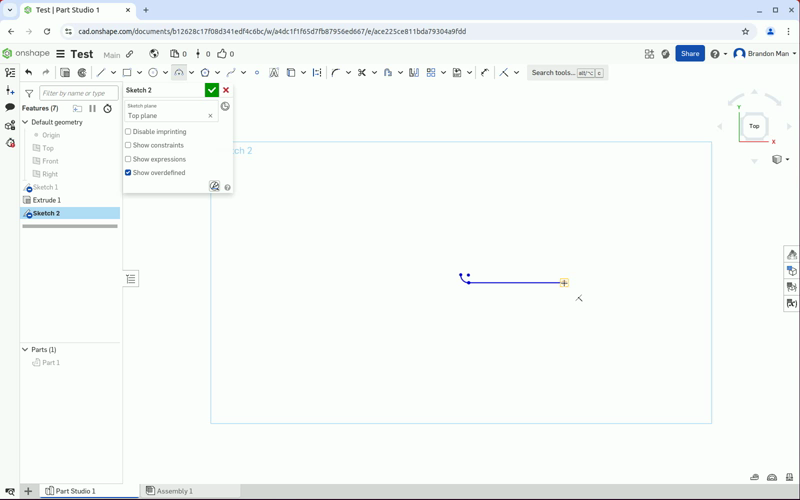
key_down(shift)
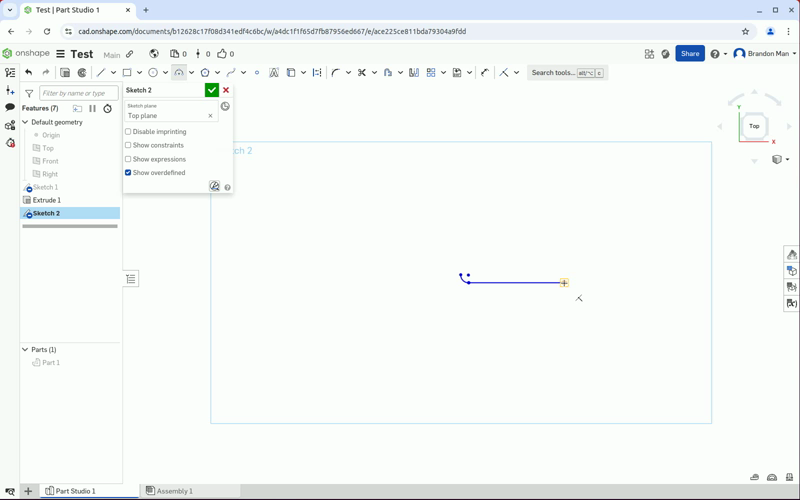
mouse_move(572, 274)
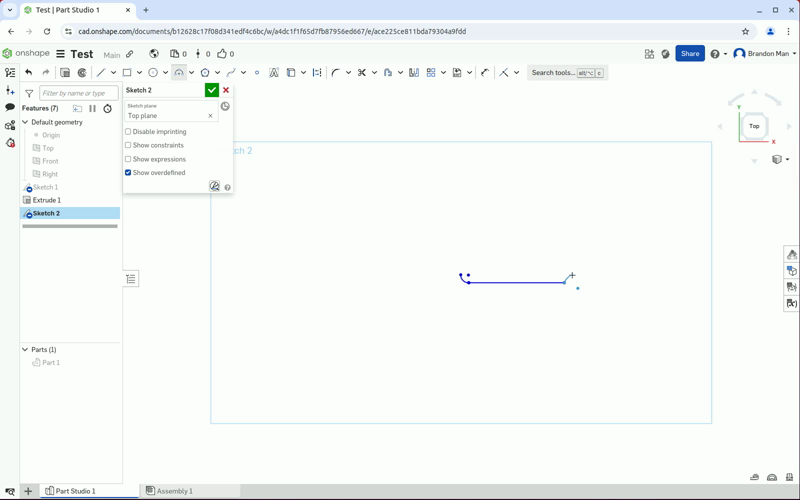
click(572, 274)
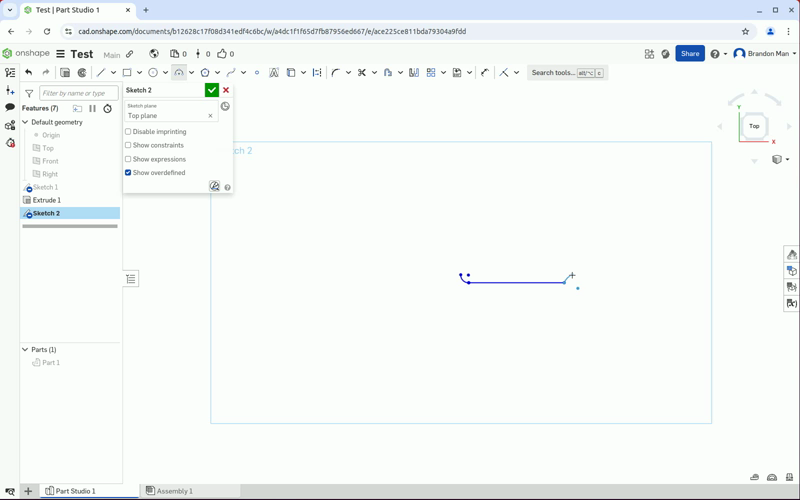
mouse_move(569, 280)
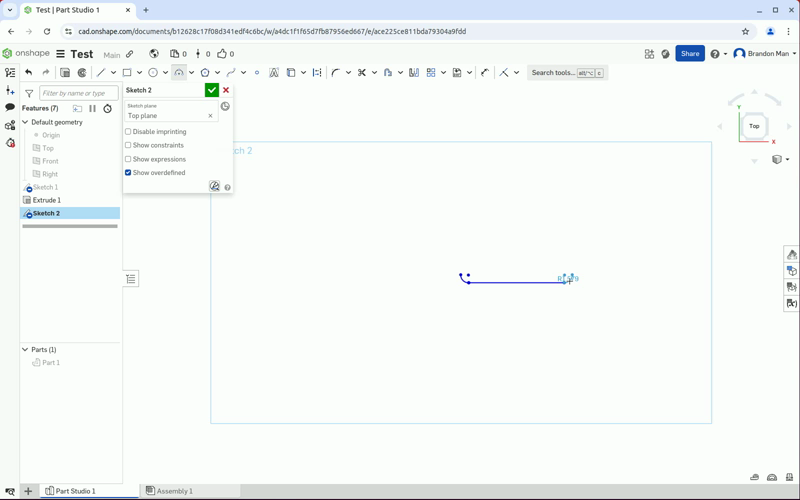
click(569, 280)
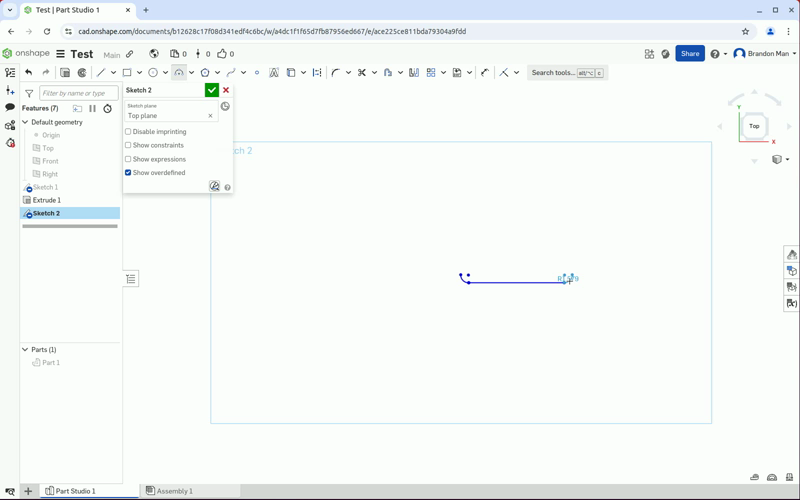
key_up(shift)
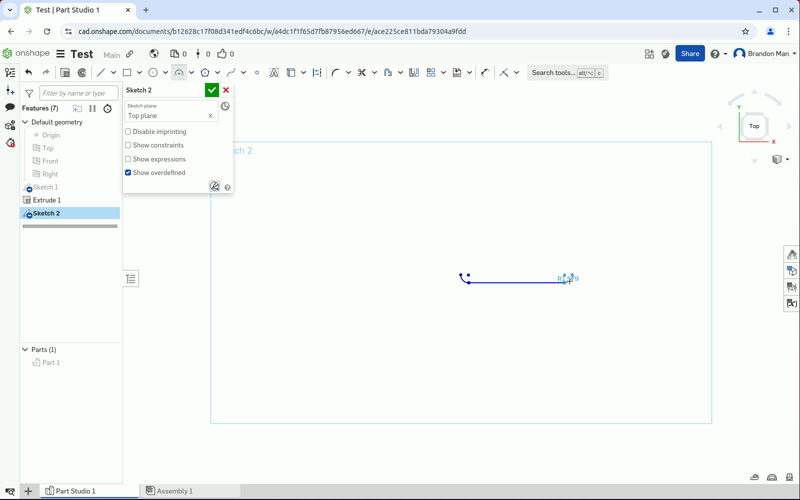
key(esc)
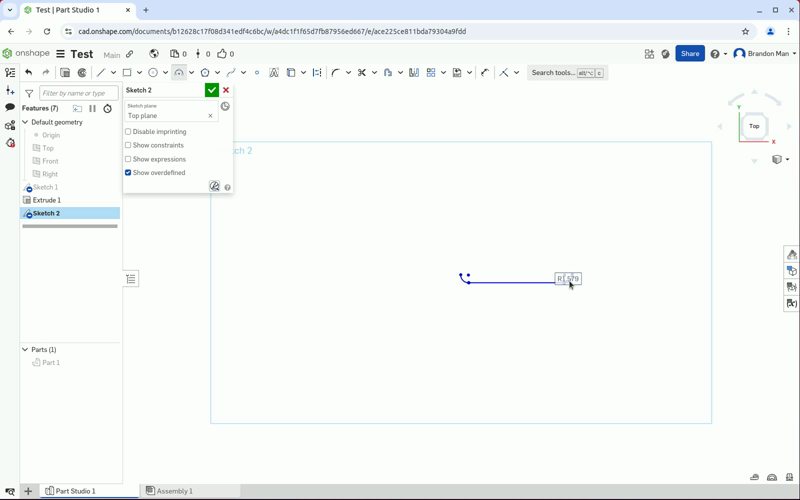
key(l)
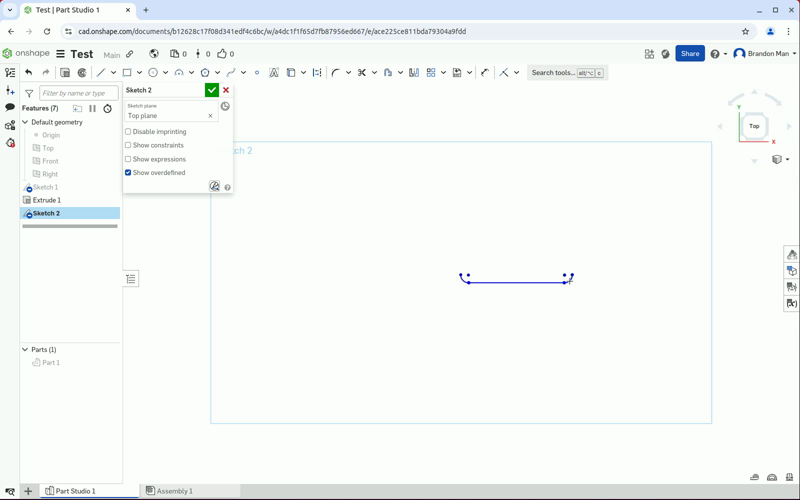
mouse_move(572, 274)
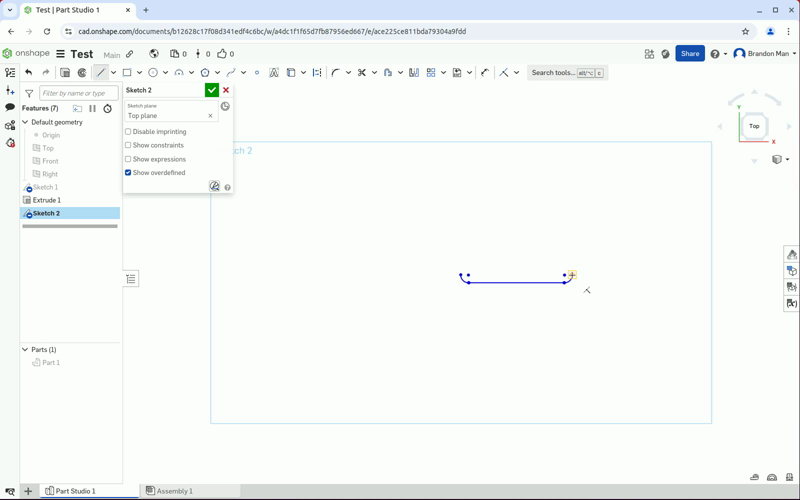
click(572, 274)
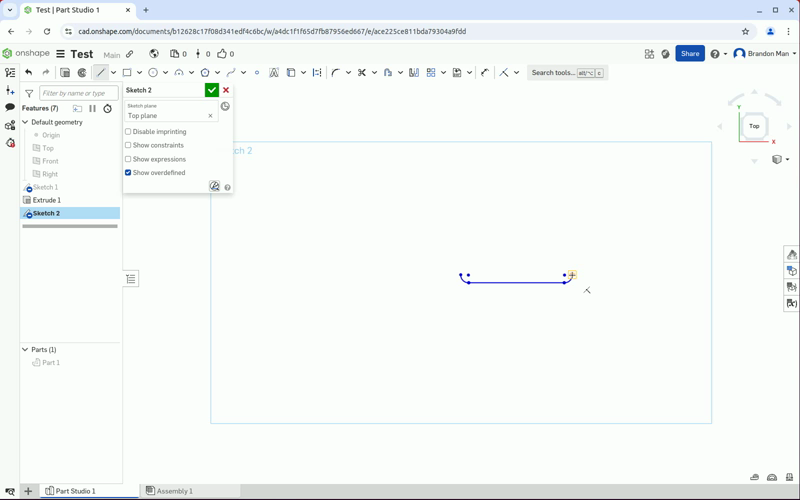
key_down(shift)
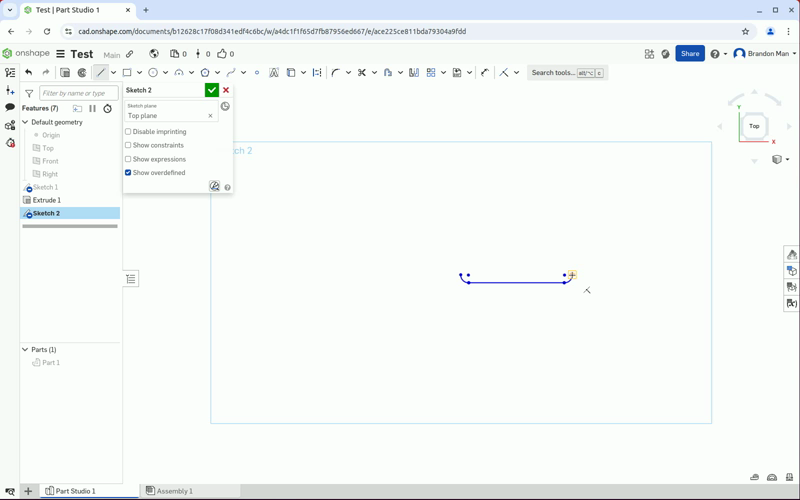
mouse_move(589, 274)
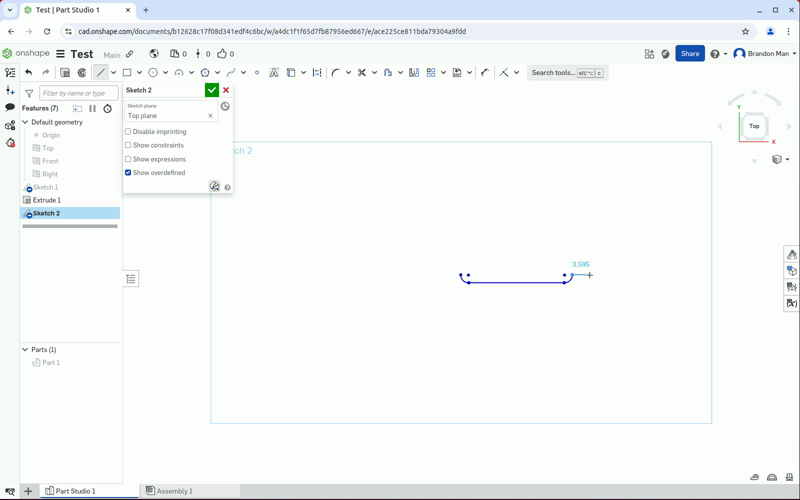
mouse_move(572, 243)
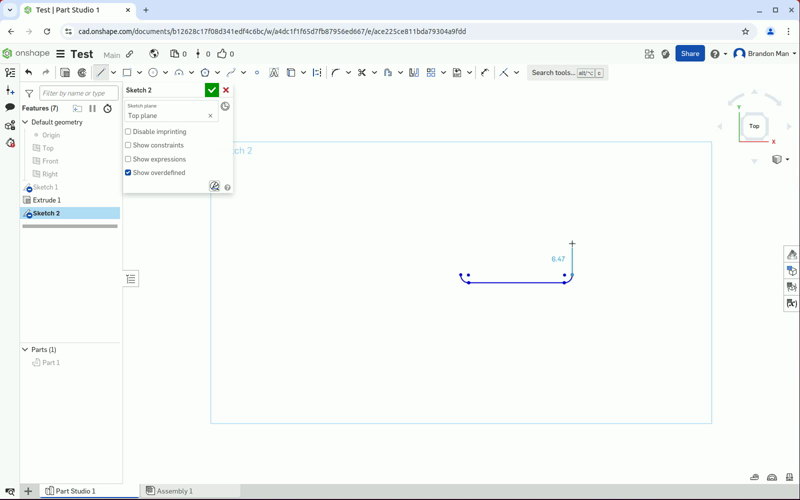
click(572, 243)
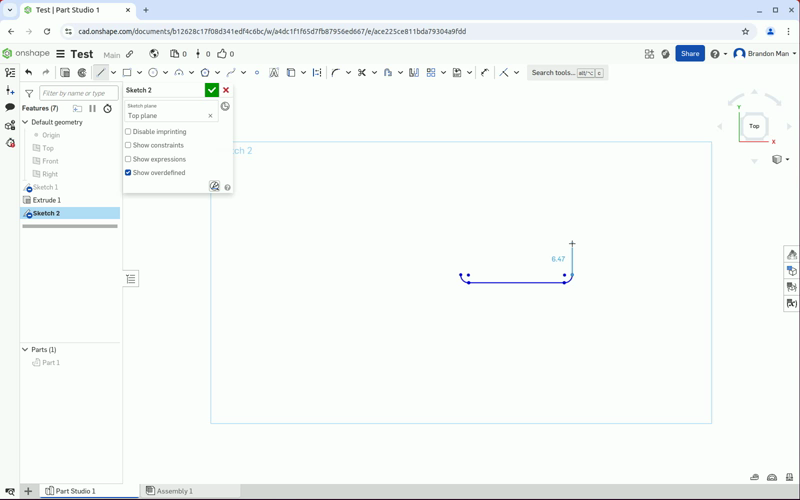
key_up(shift)
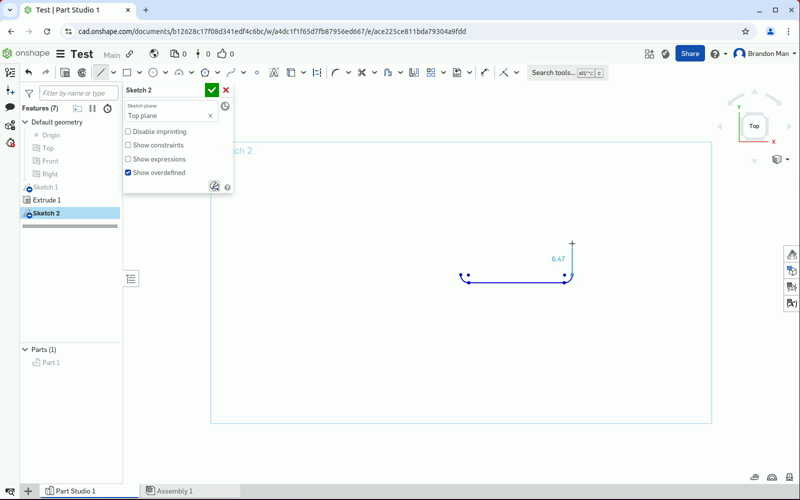
key(esc)
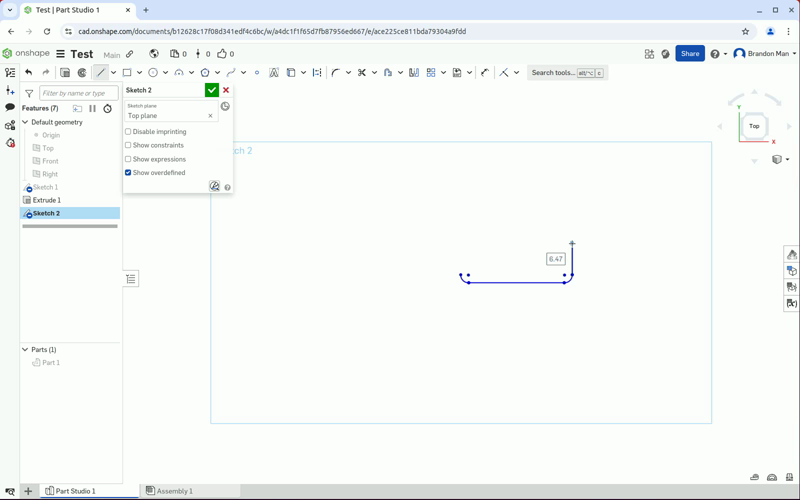
key(a)
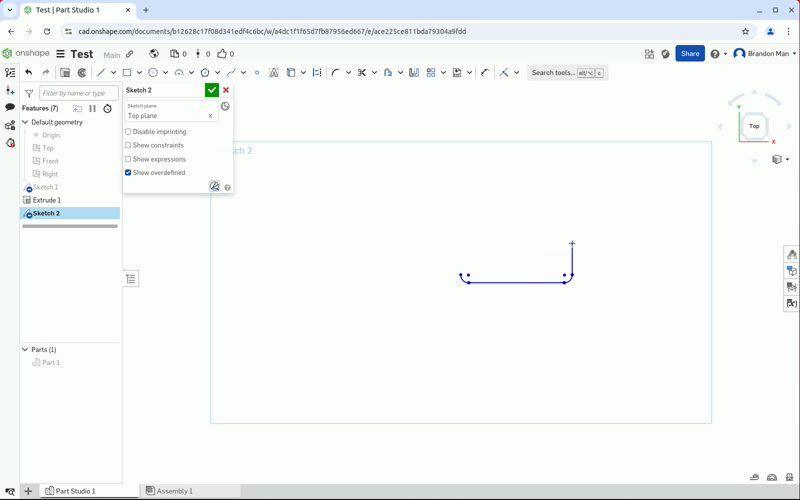
mouse_move(572, 243)
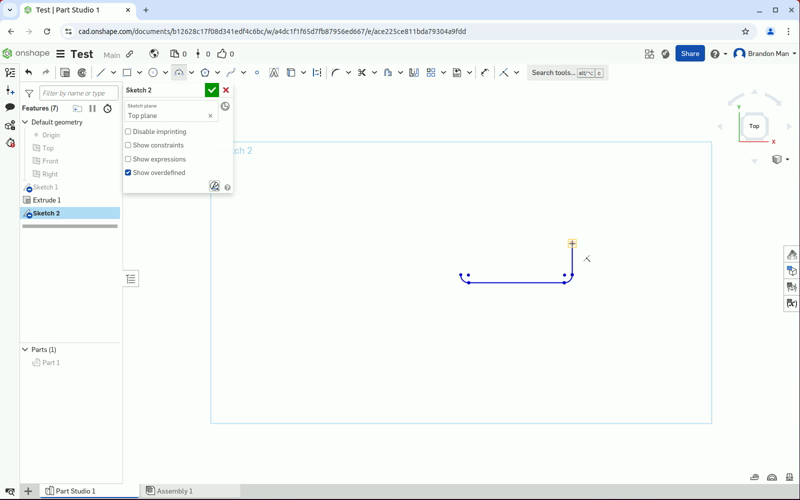
click(572, 243)
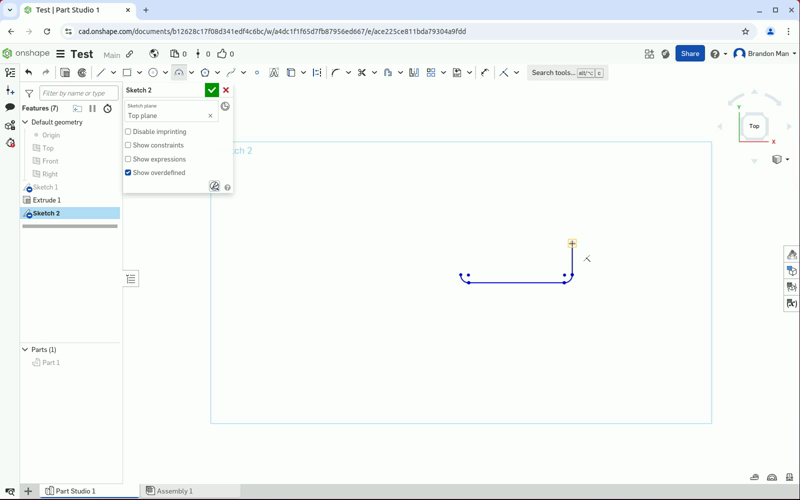
key_down(shift)
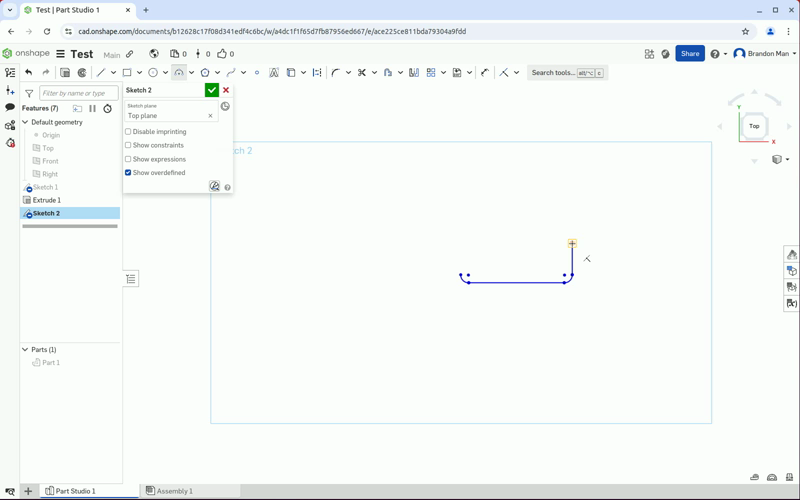
mouse_move(564, 233)
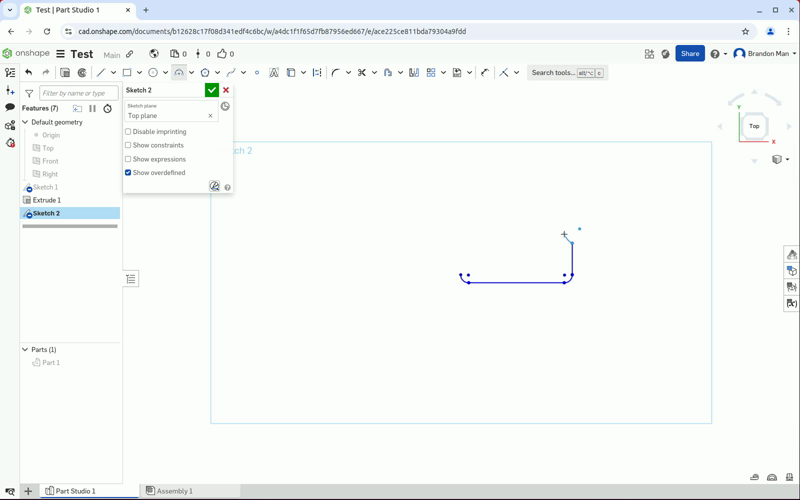
click(564, 233)
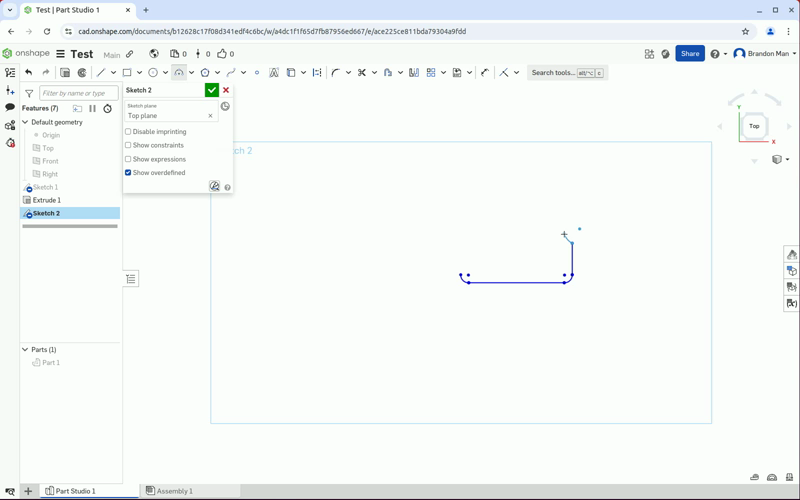
mouse_move(570, 236)
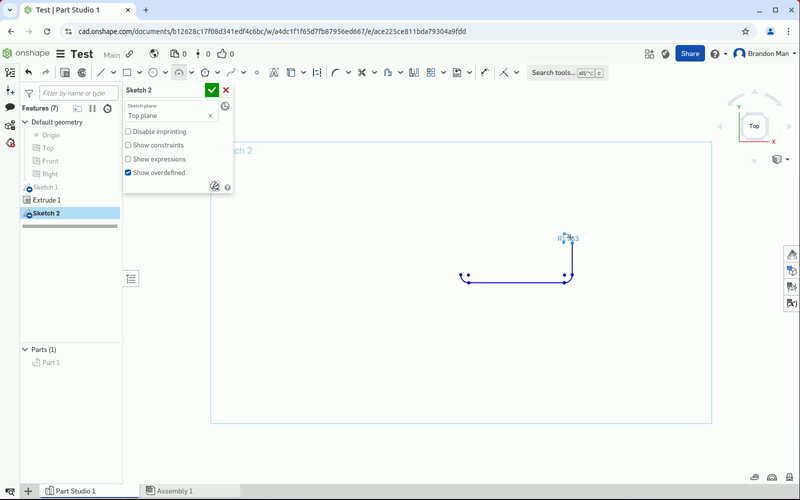
click(570, 236)
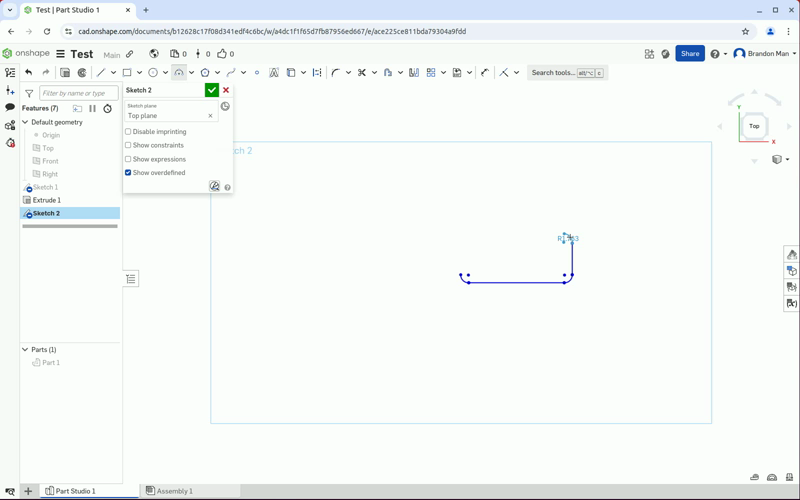
key_up(shift)
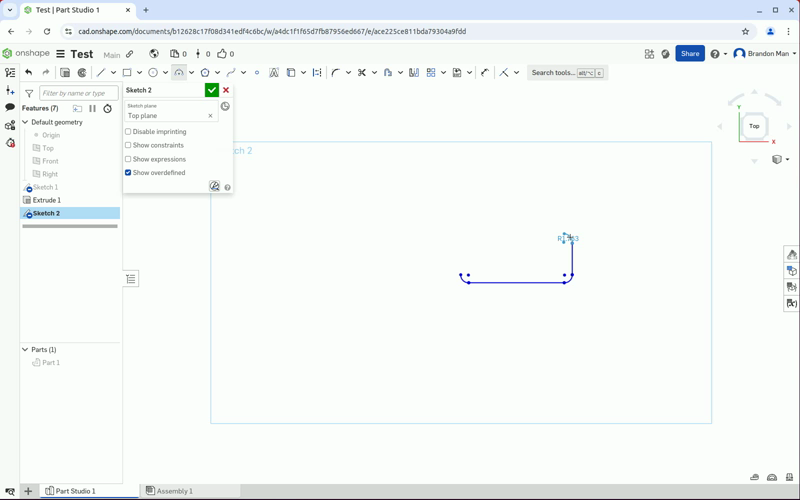
key(esc)
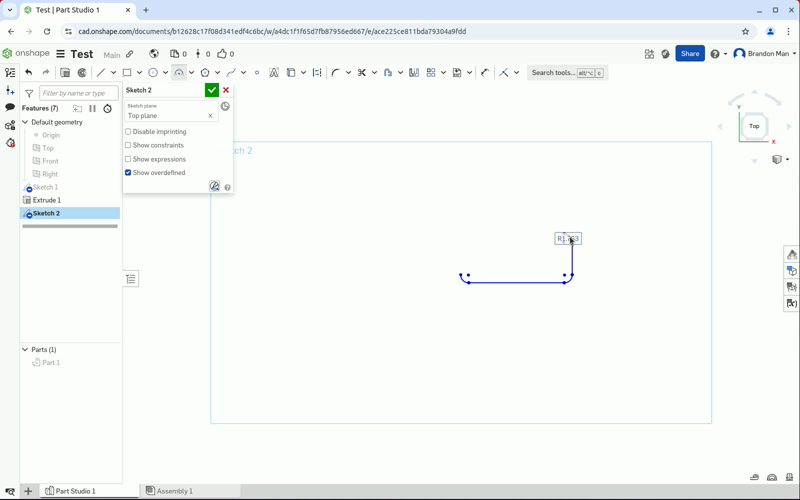
key(l)
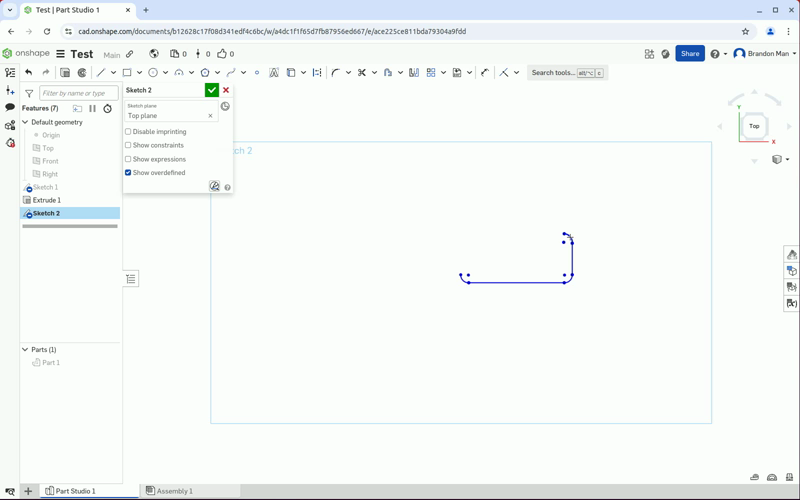
mouse_move(564, 233)
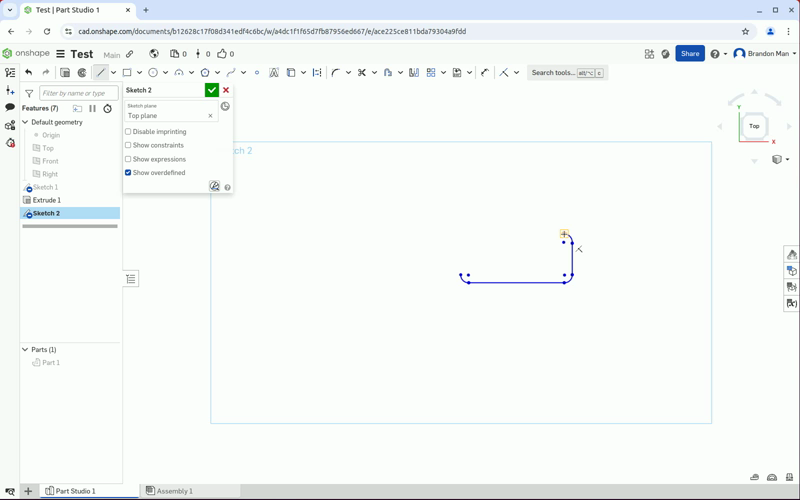
click(564, 233)
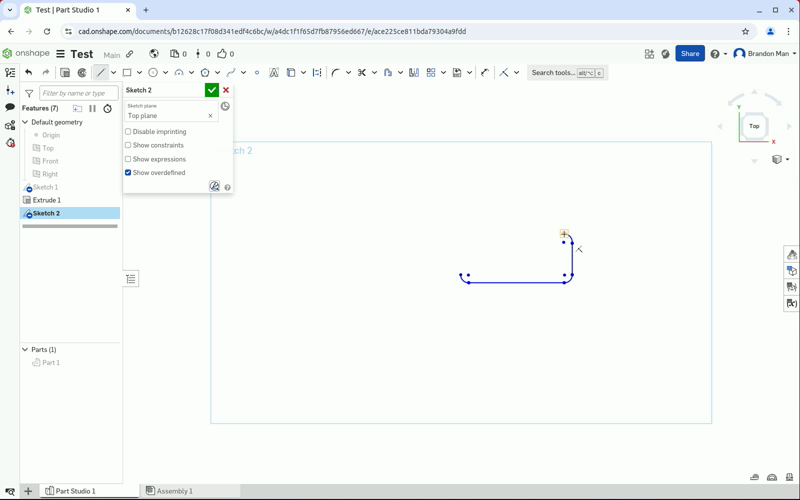
key_down(shift)
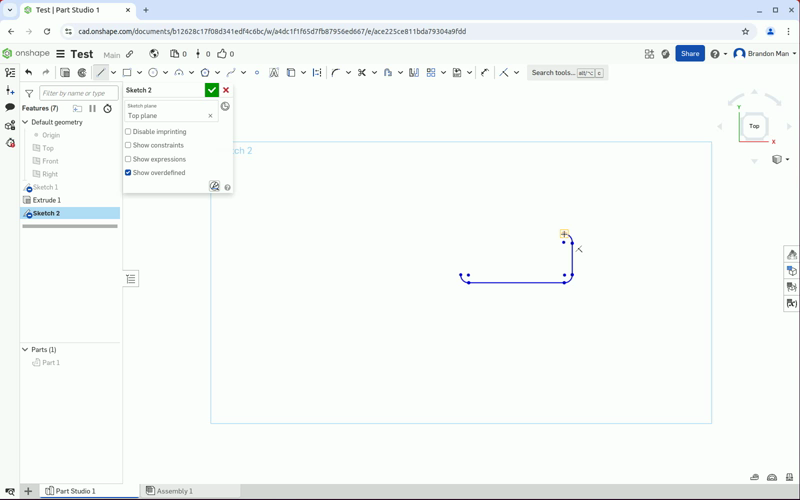
mouse_move(468, 233)
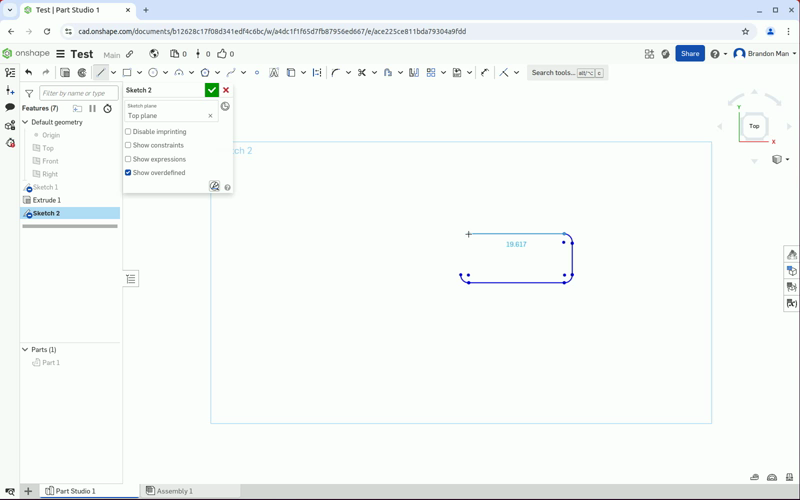
click(468, 233)
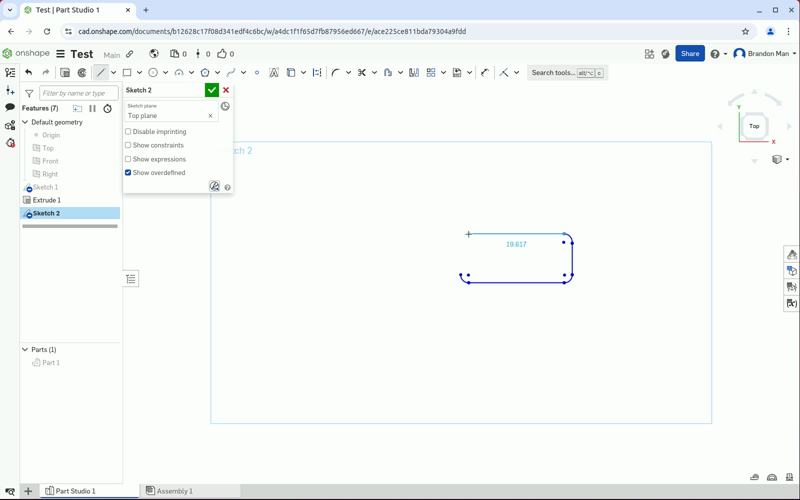
key_up(shift)
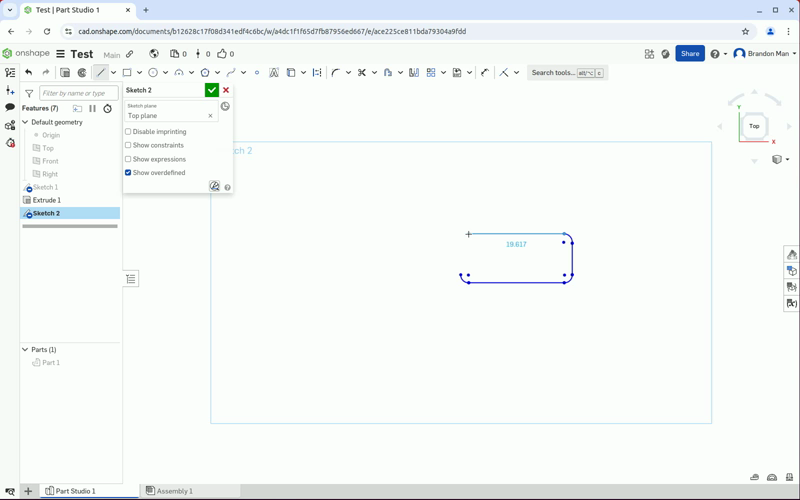
key(esc)
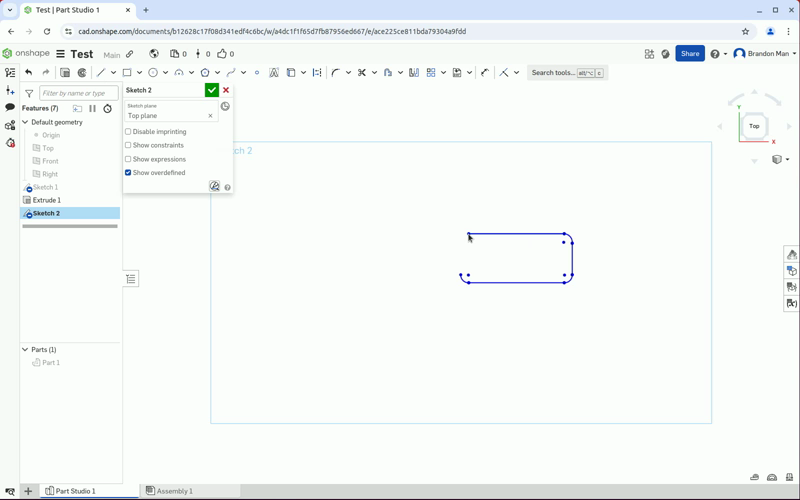
key(a)
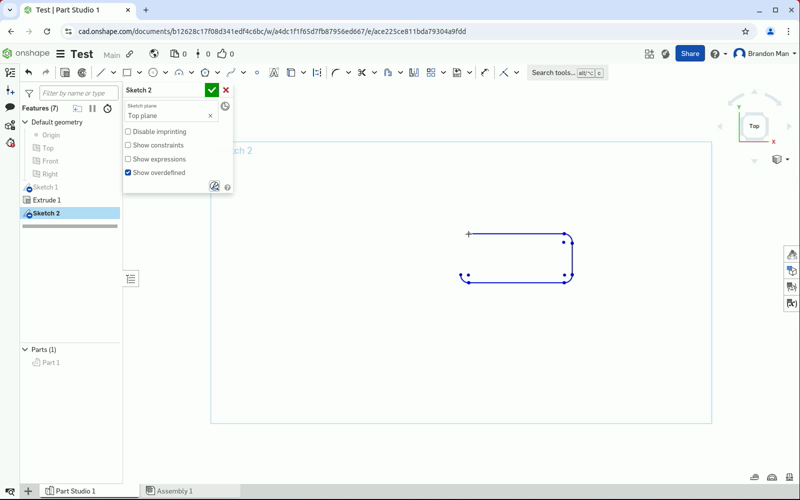
mouse_move(468, 233)
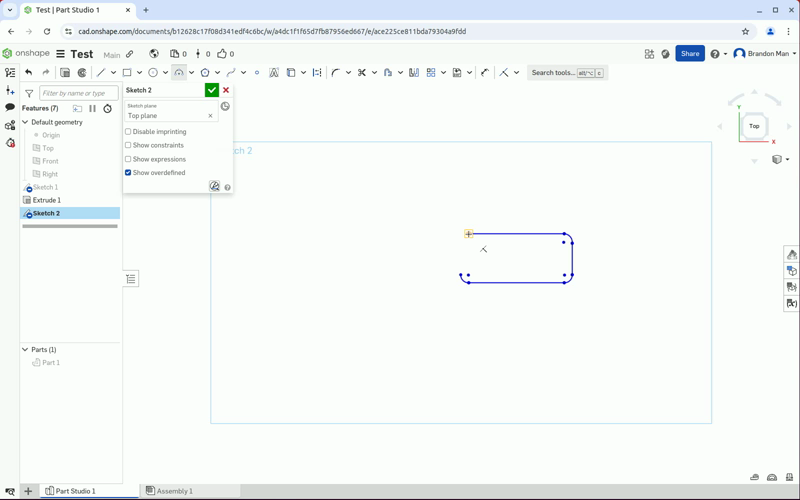
click(468, 233)
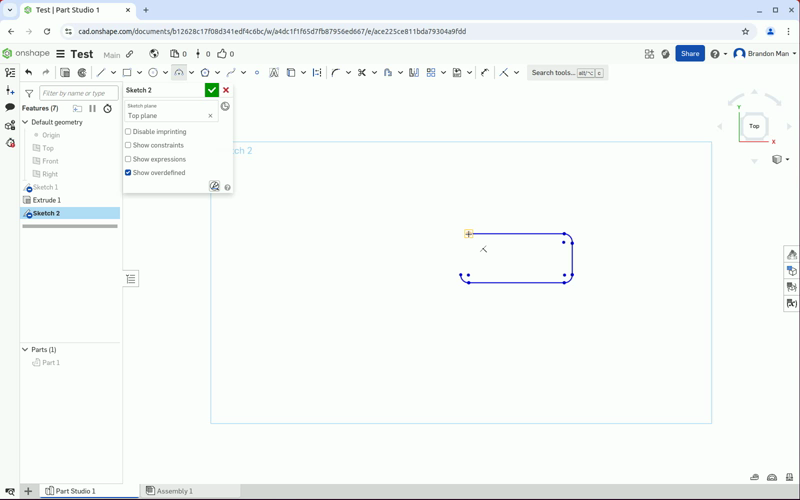
key_down(shift)
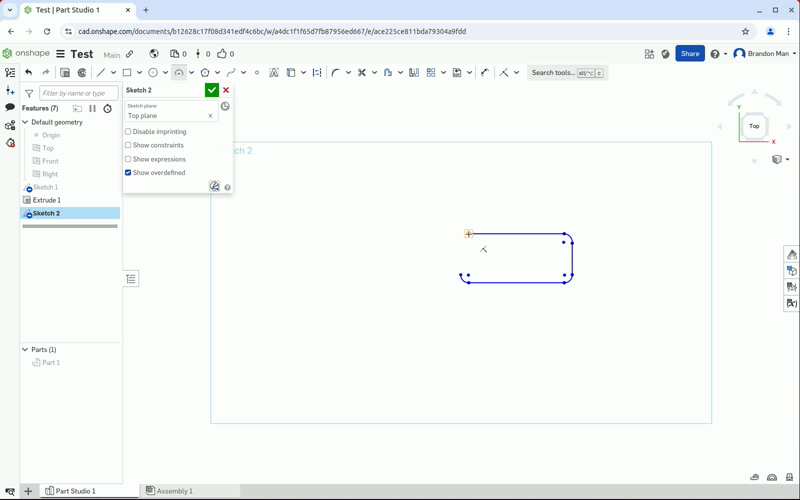
mouse_move(460, 243)
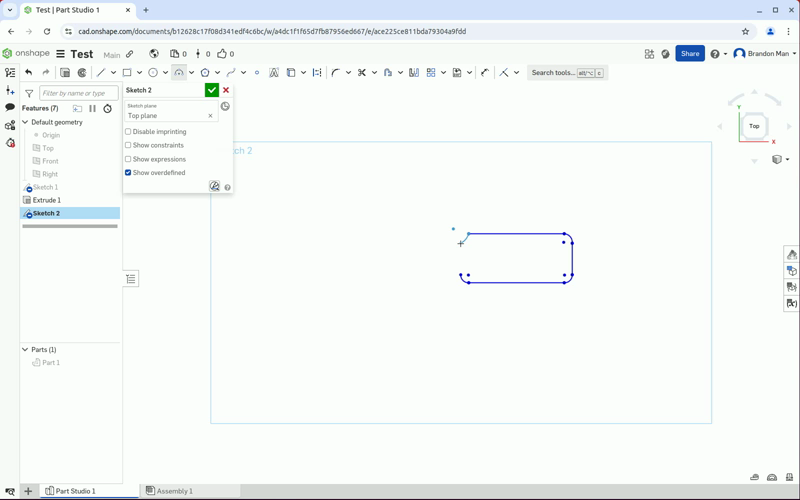
click(460, 243)
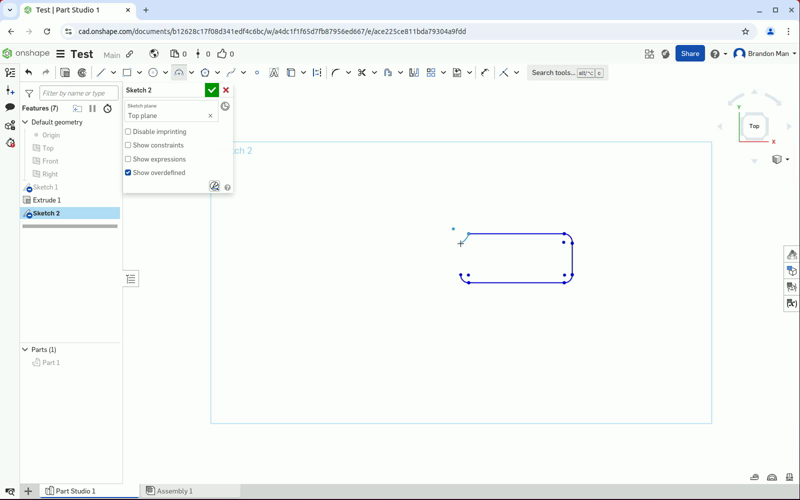
mouse_move(462, 236)
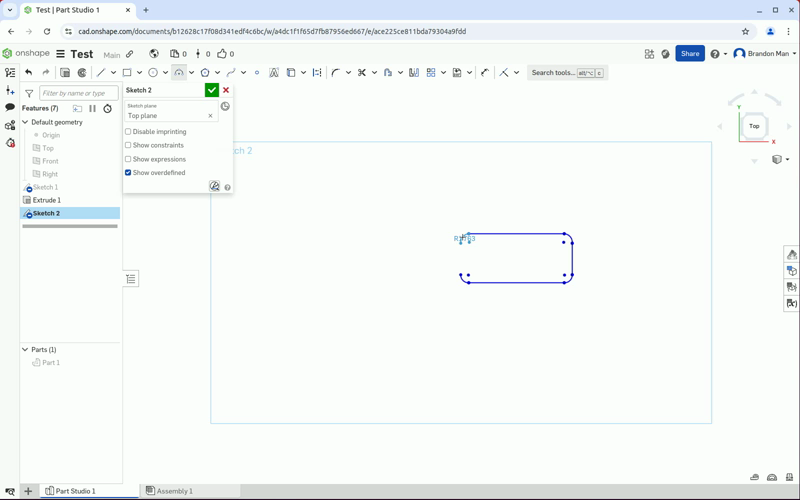
click(462, 236)
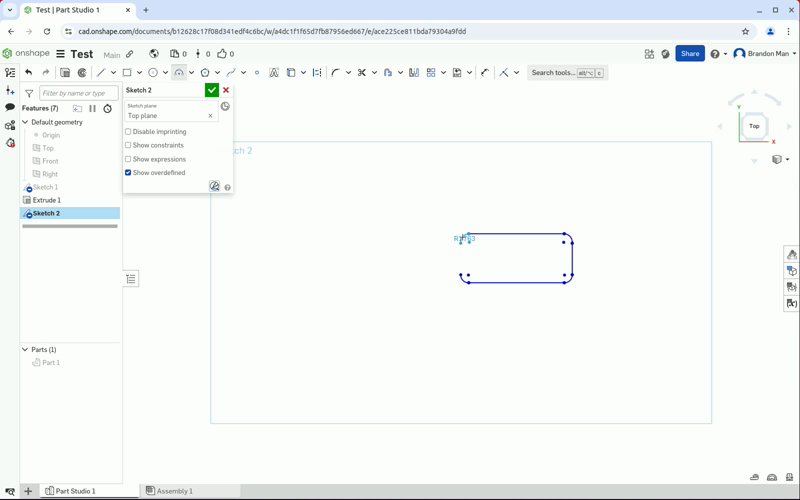
key_up(shift)
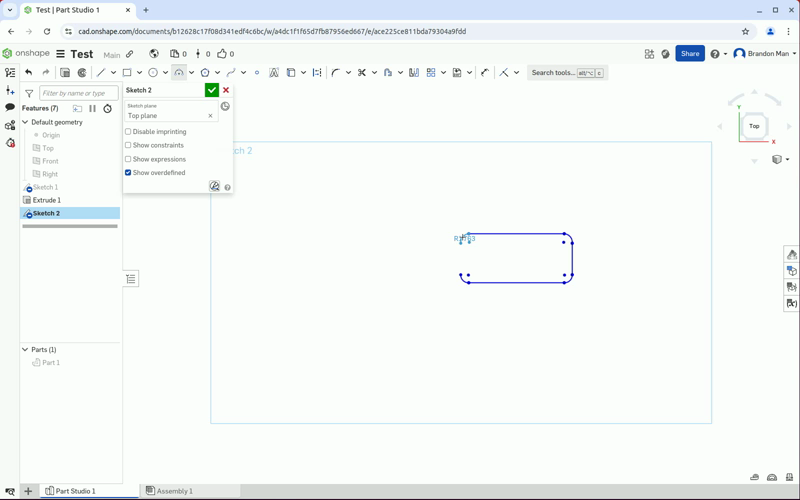
key(esc)
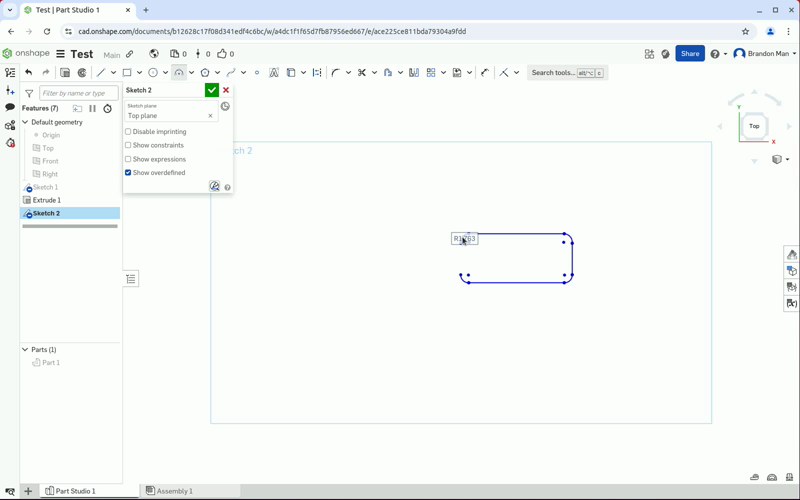
key(l)
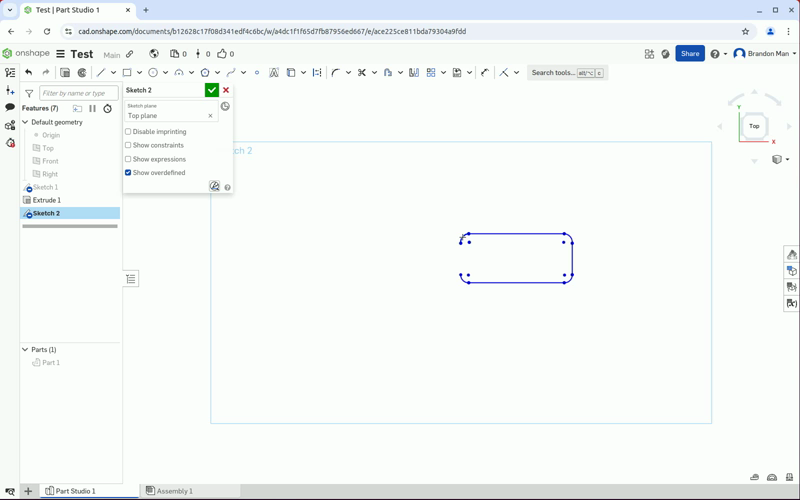
mouse_move(460, 243)
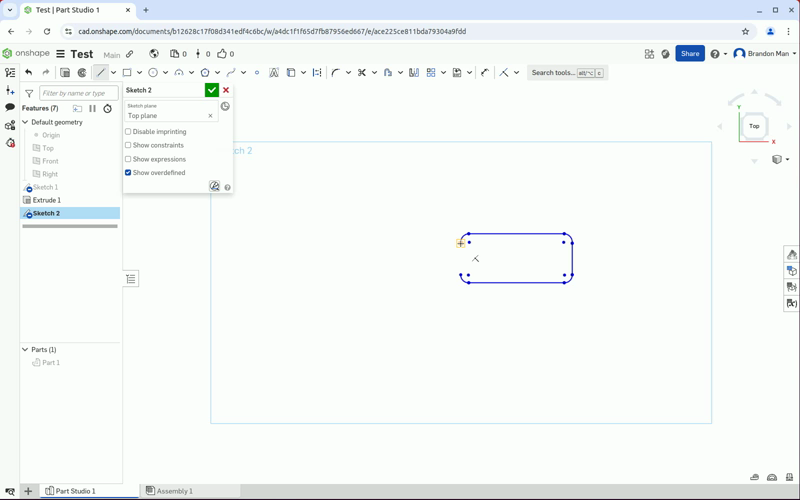
click(460, 243)
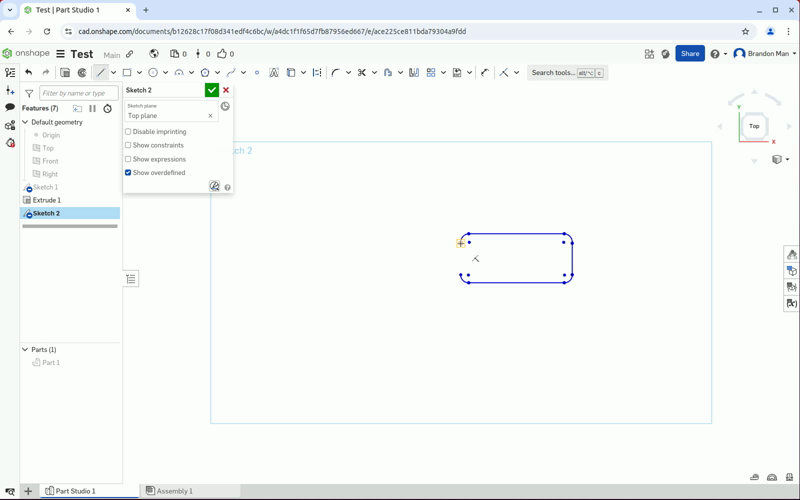
mouse_move(490, 243)
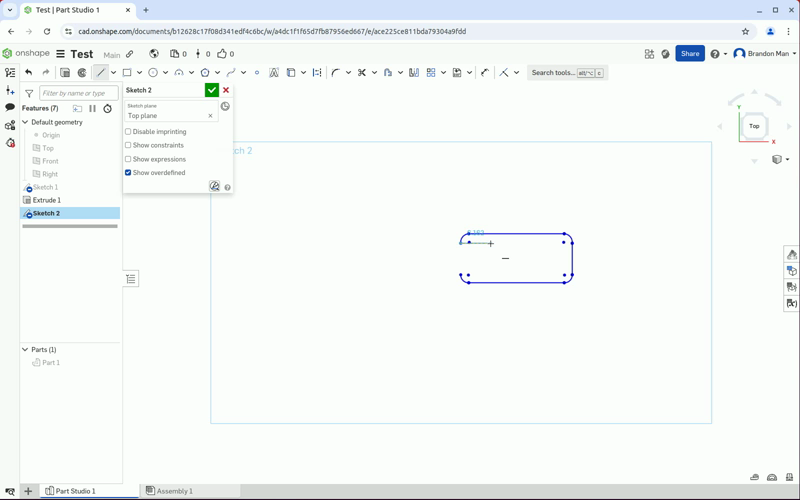
key_down(shift)
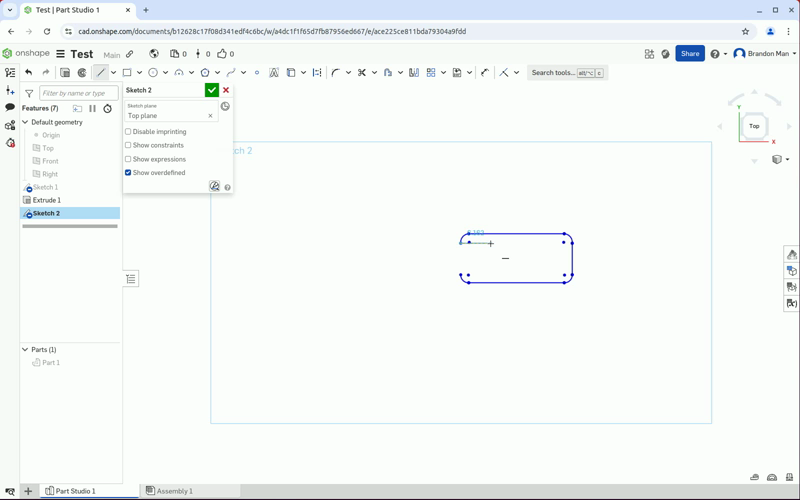
mouse_move(460, 274)
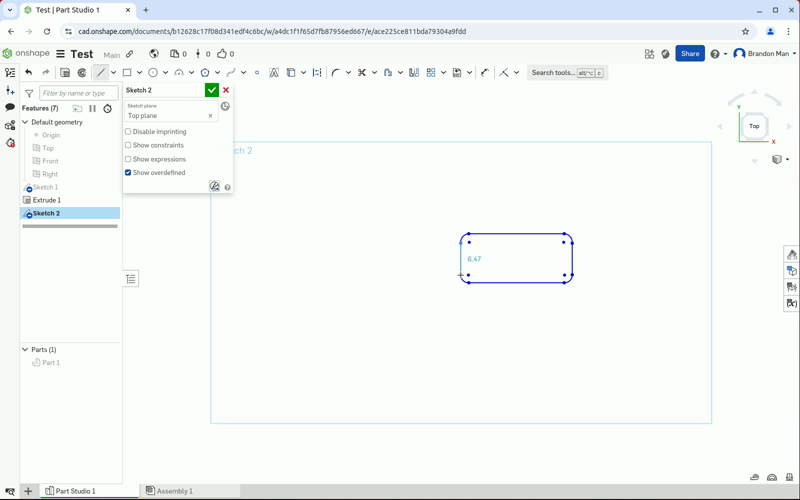
key_up(shift)
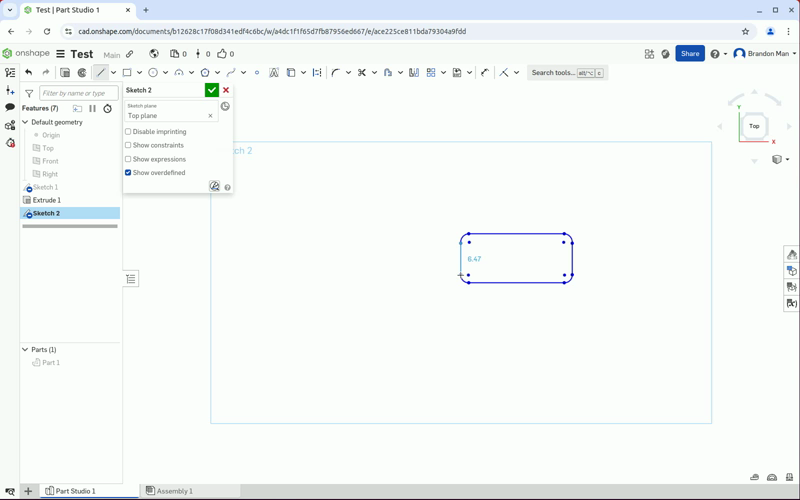
click(460, 274)
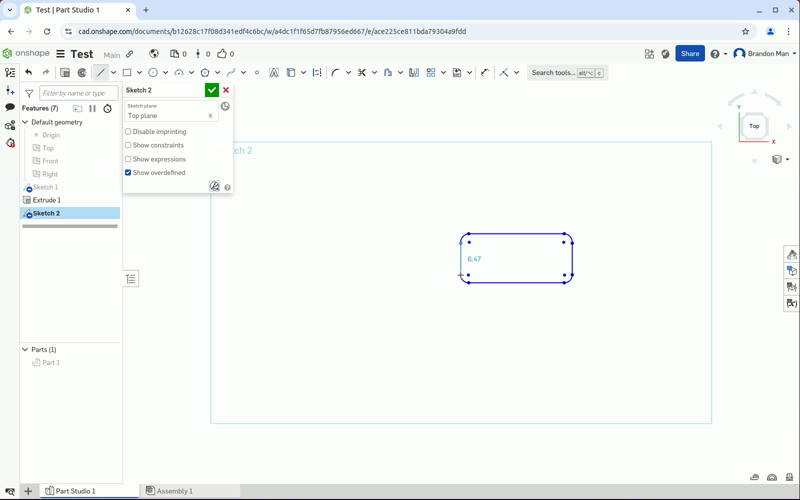
key(esc)
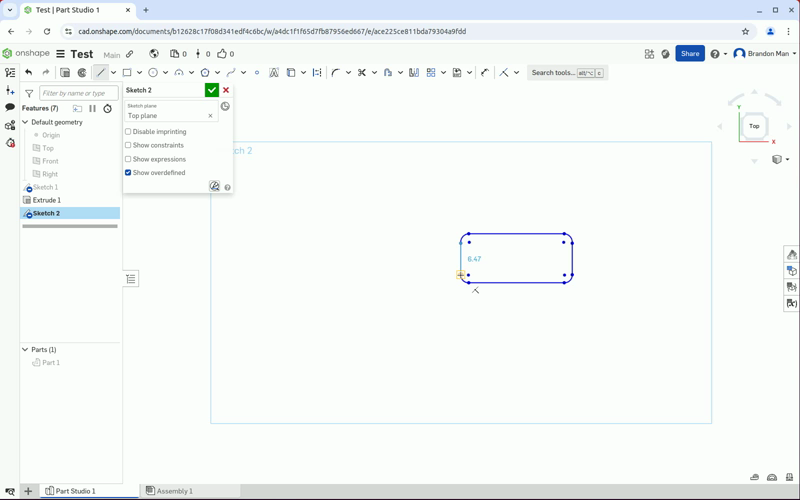
key(l)
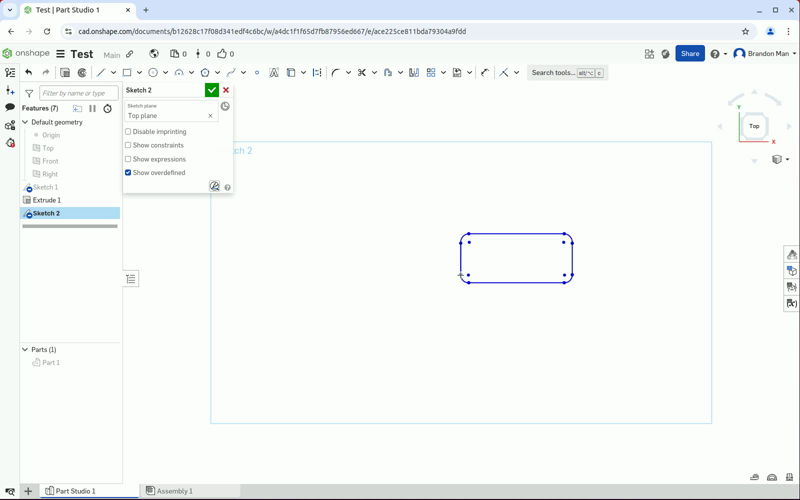
key_down(shift)
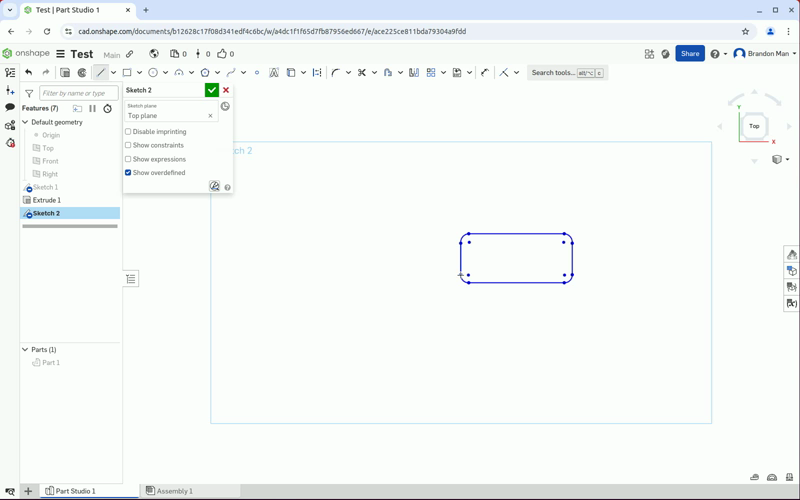
mouse_move(465, 278)
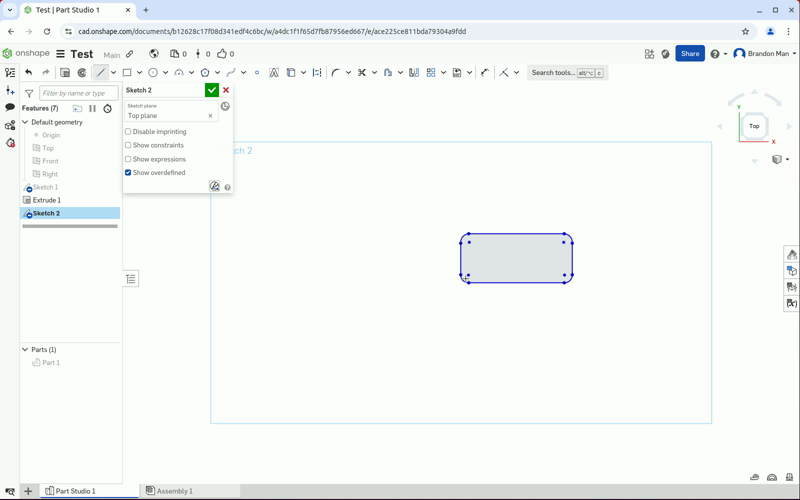
scroll(6)
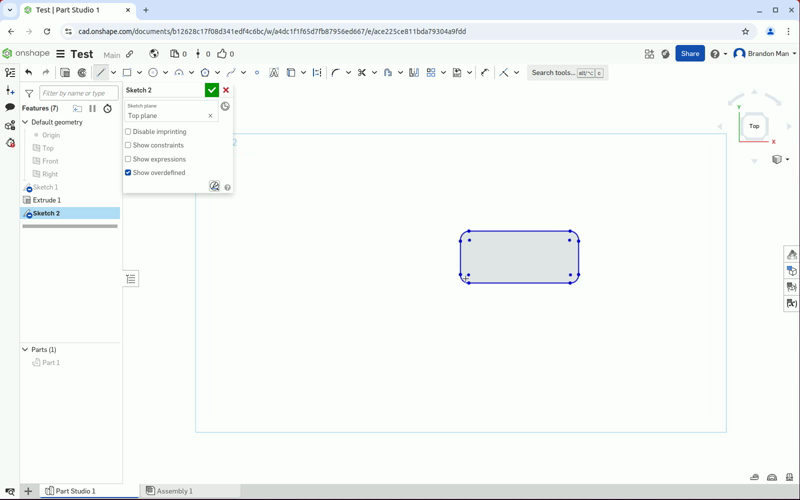
scroll(6)
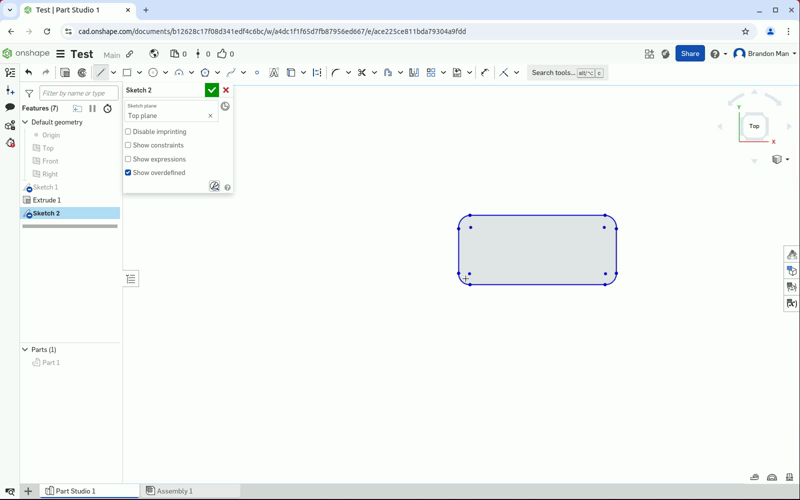
scroll(6)
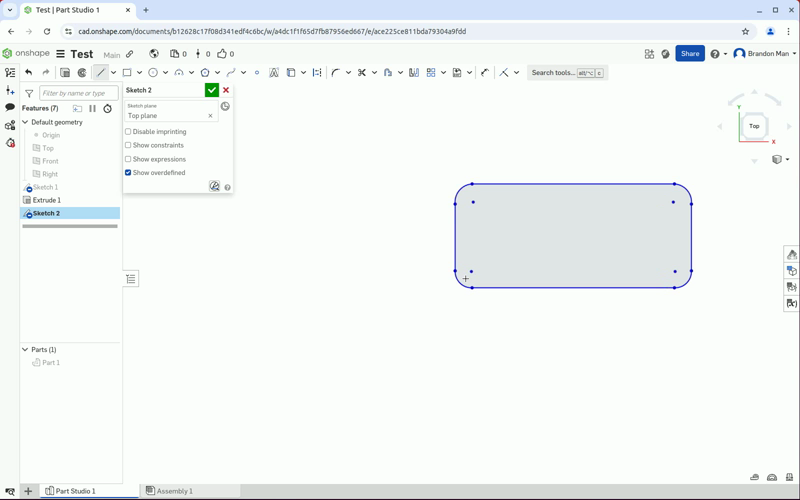
scroll(6)
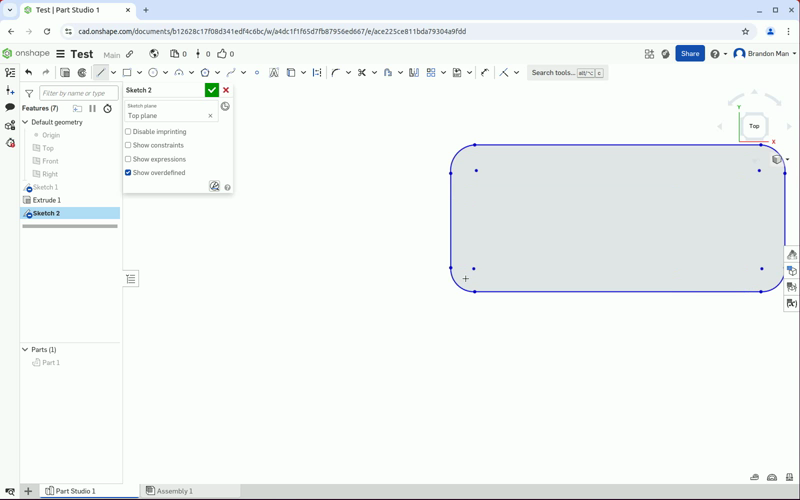
scroll(6)
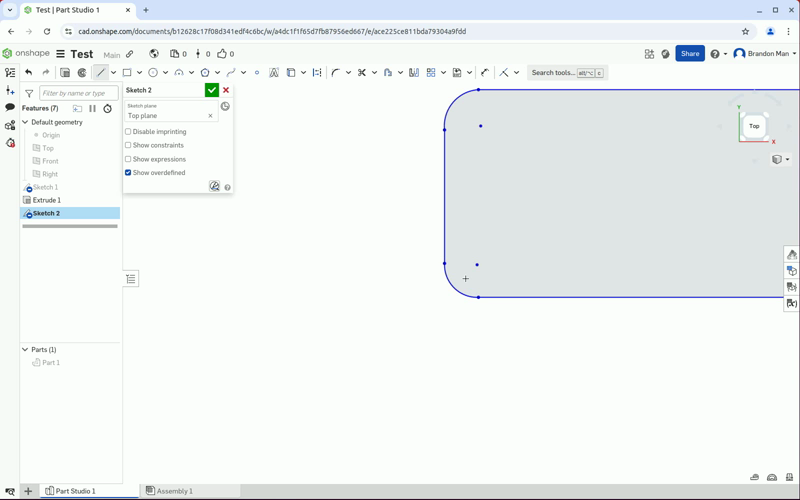
scroll(6)
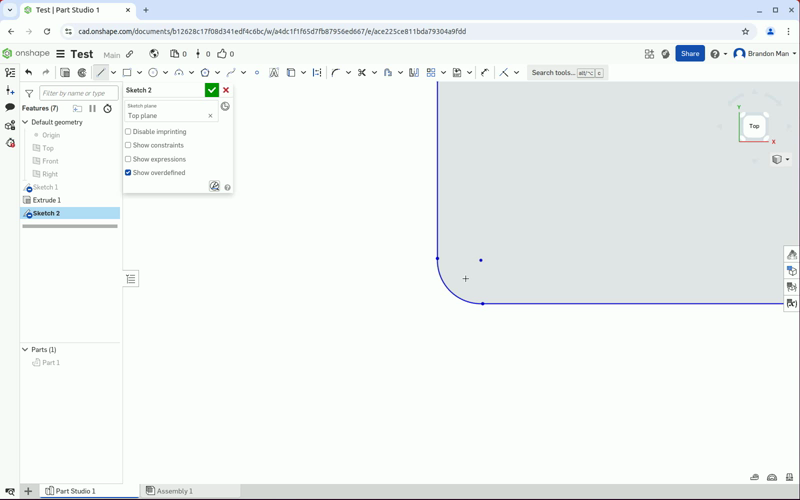
scroll(6)
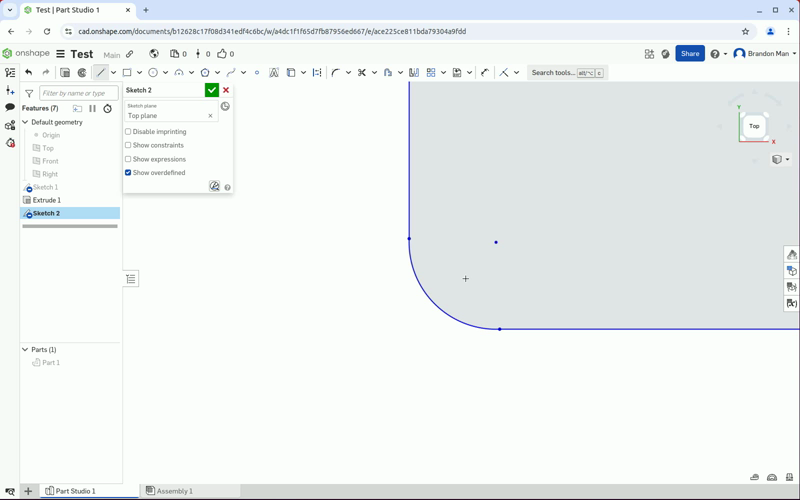
click(465, 278)
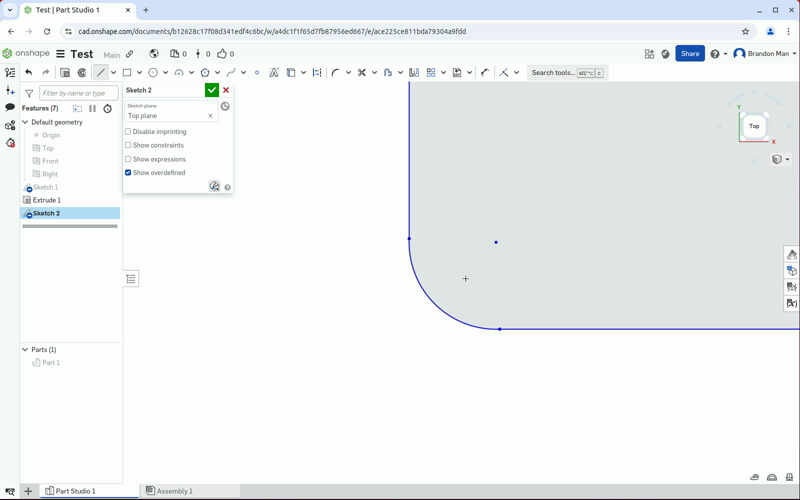
scroll(-6)
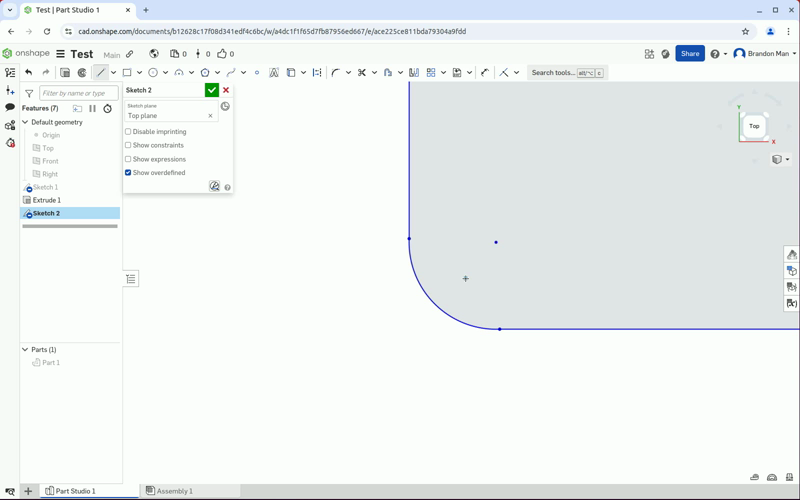
scroll(-6)
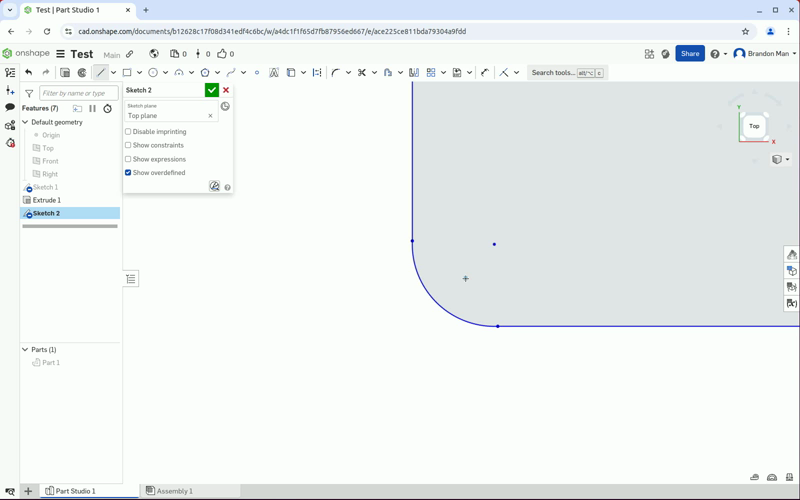
scroll(-6)
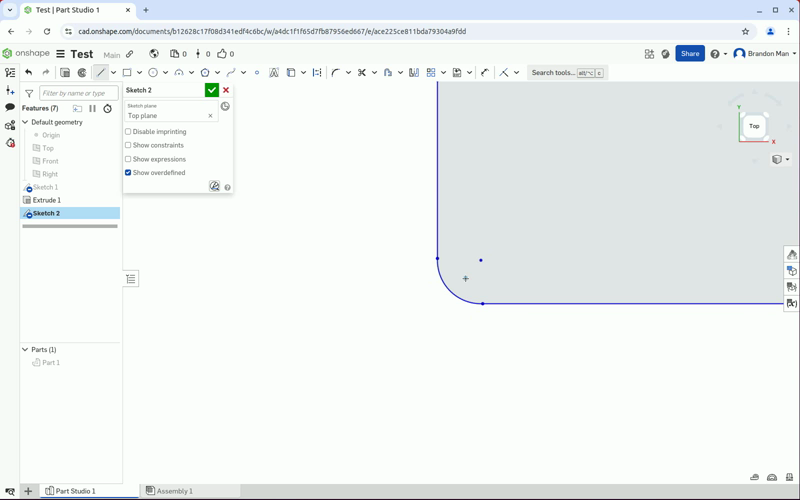
scroll(-6)
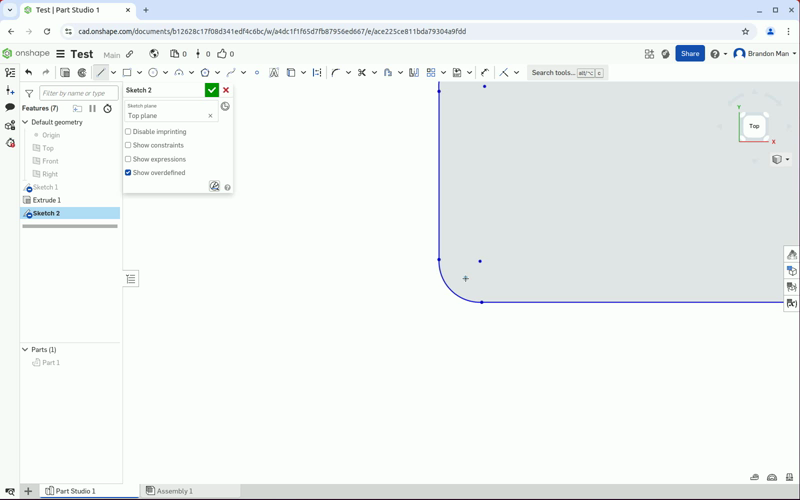
scroll(-6)
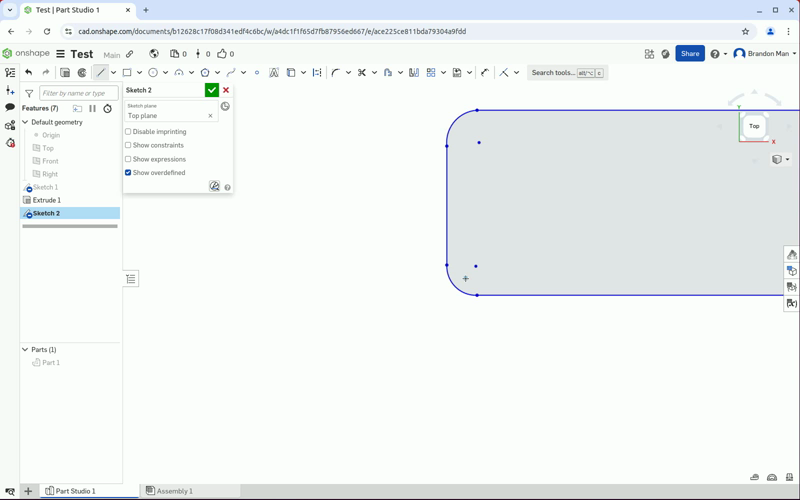
scroll(-6)
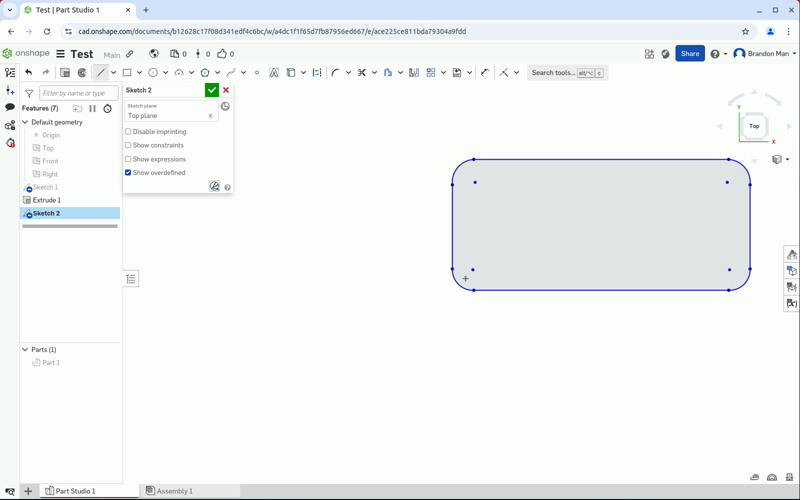
scroll(-6)
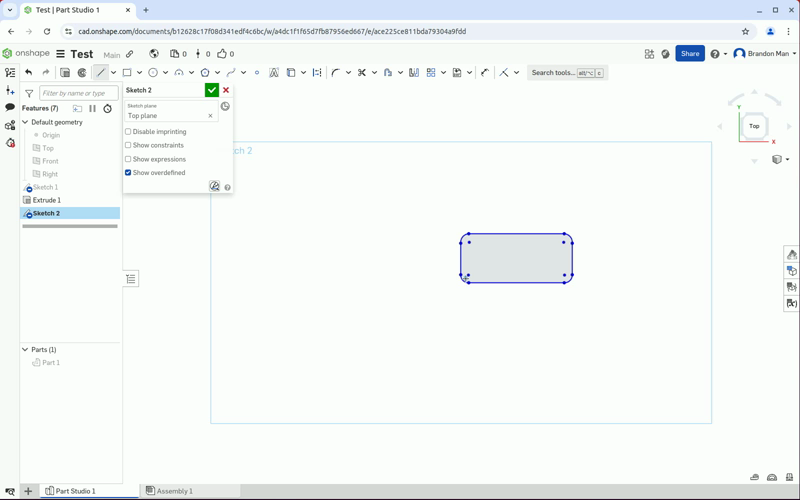
key_up(shift)
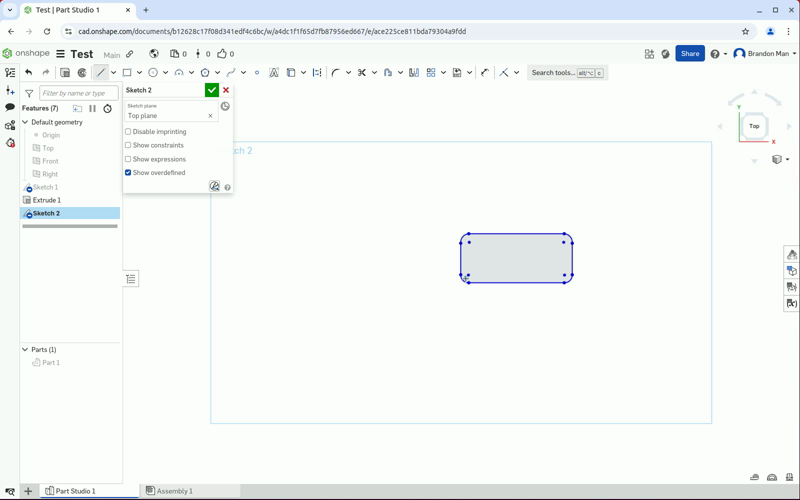
key_down(shift)
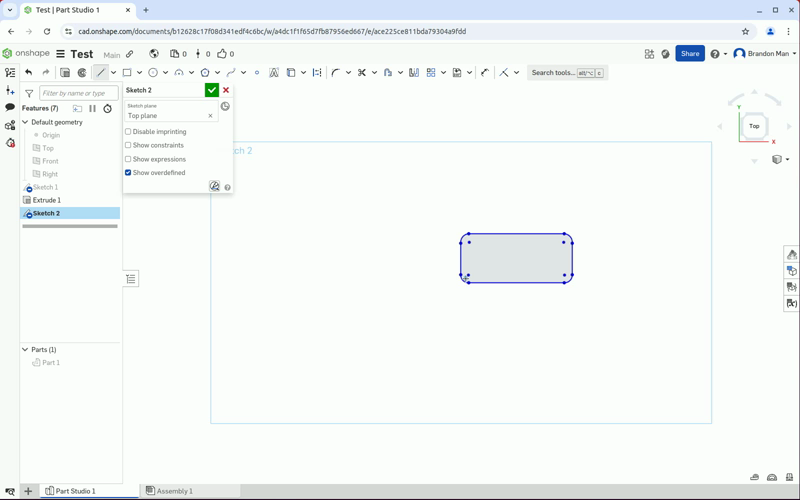
mouse_move(567, 278)
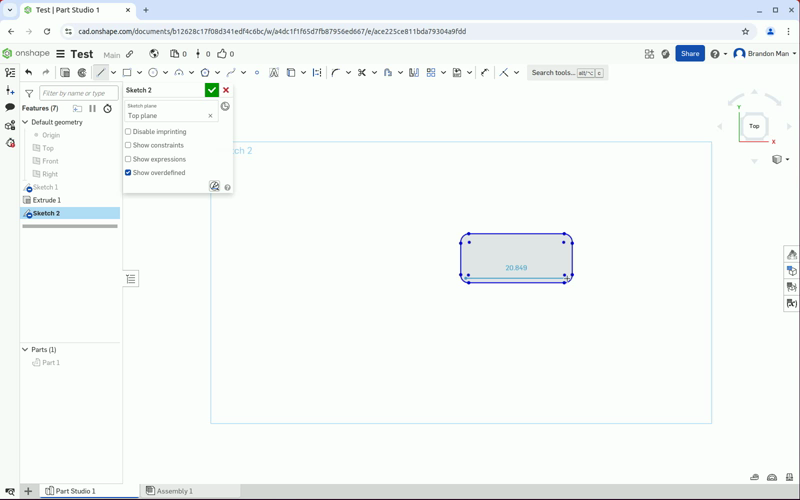
scroll(6)
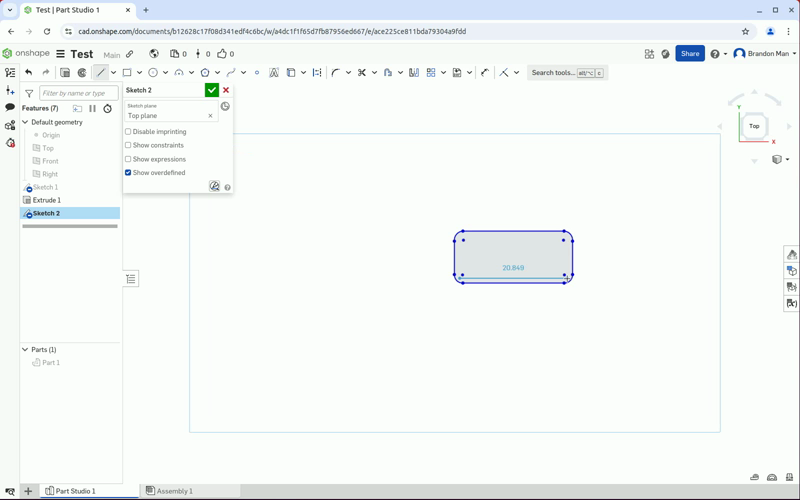
scroll(6)
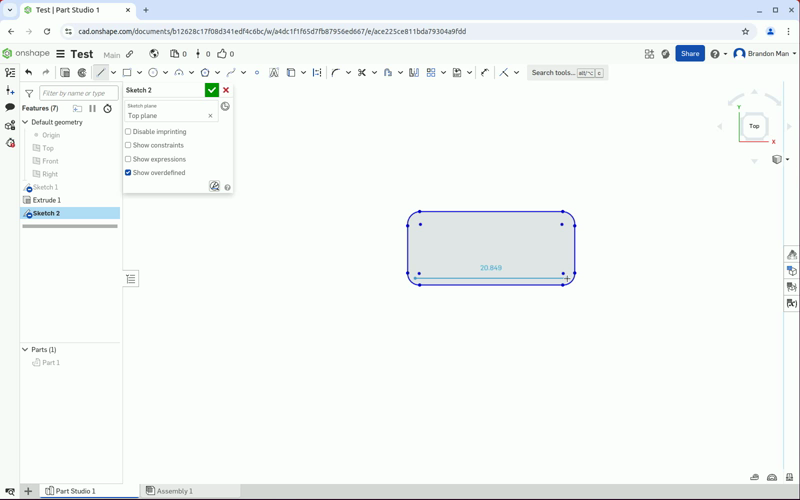
scroll(6)
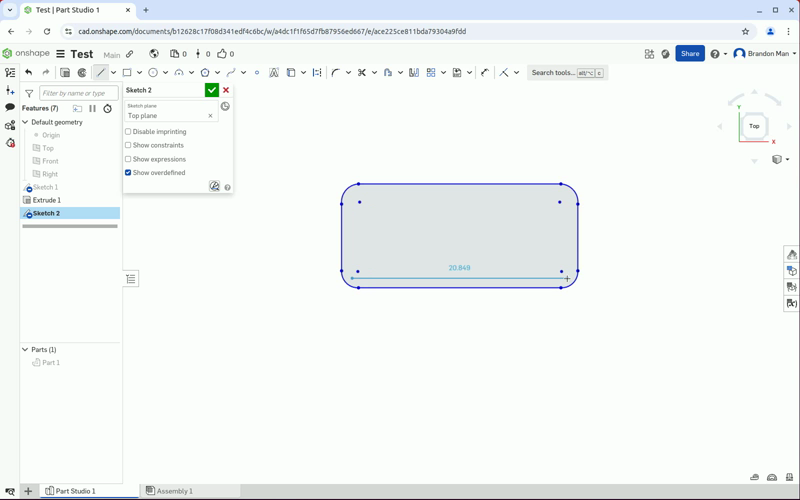
scroll(6)
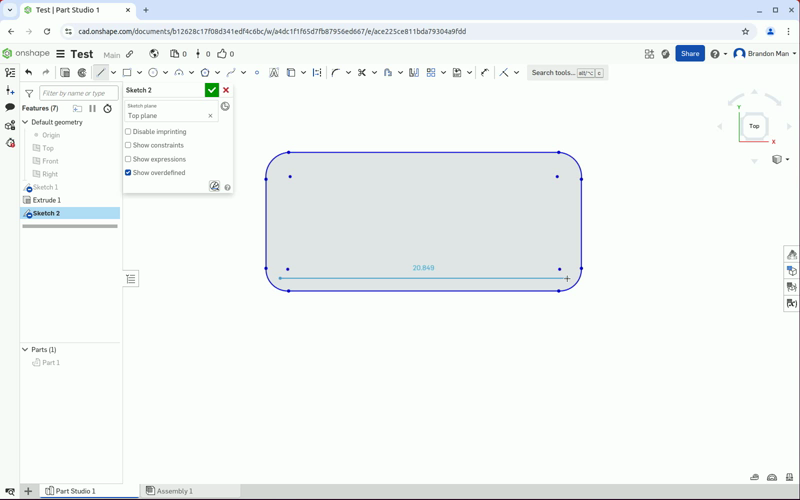
scroll(6)
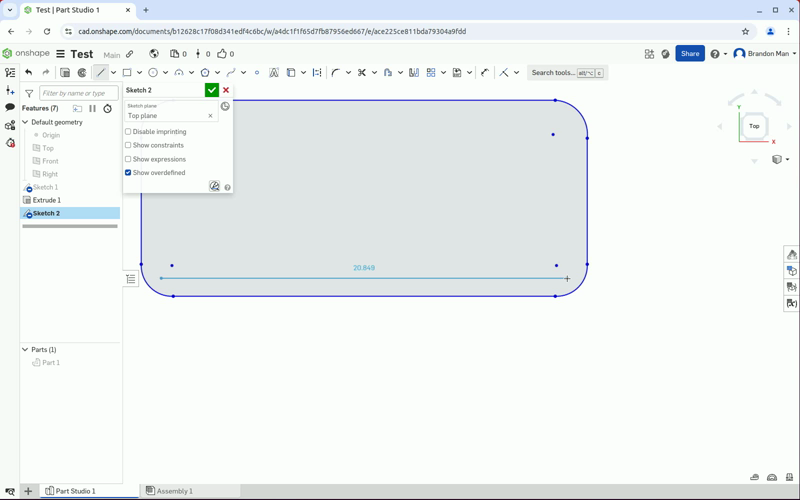
scroll(6)
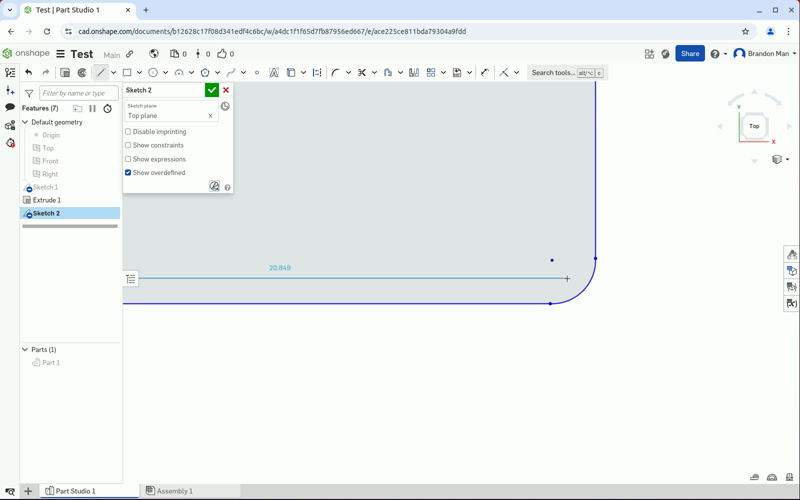
scroll(6)
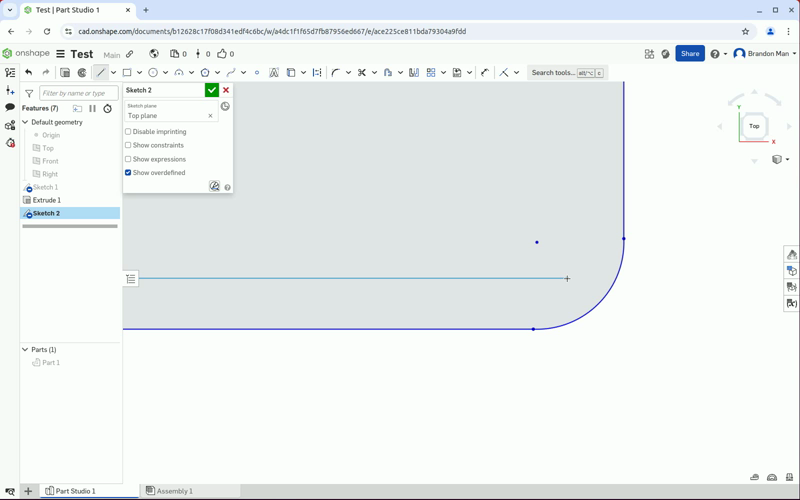
click(567, 278)
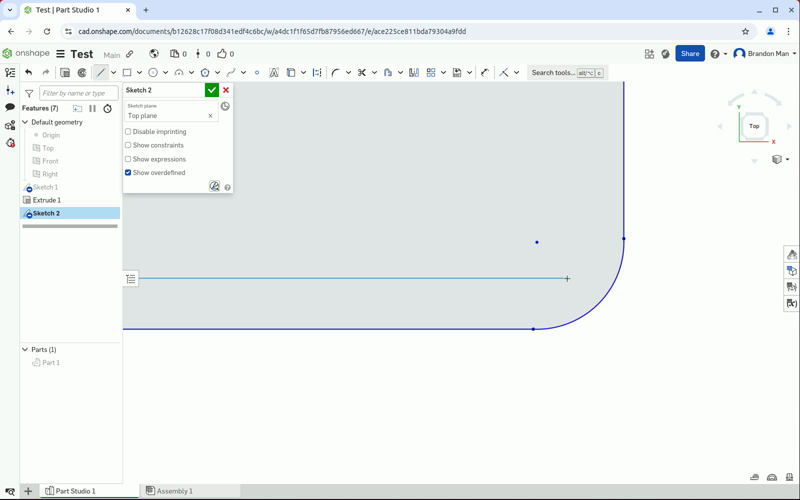
scroll(-6)
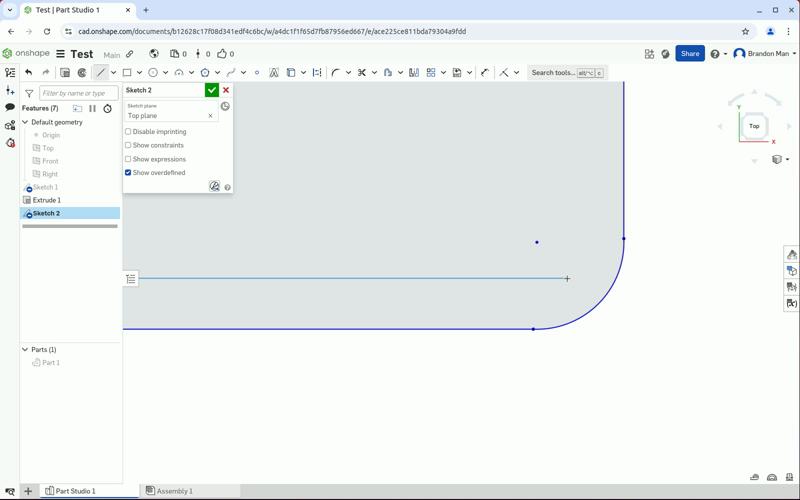
scroll(-6)
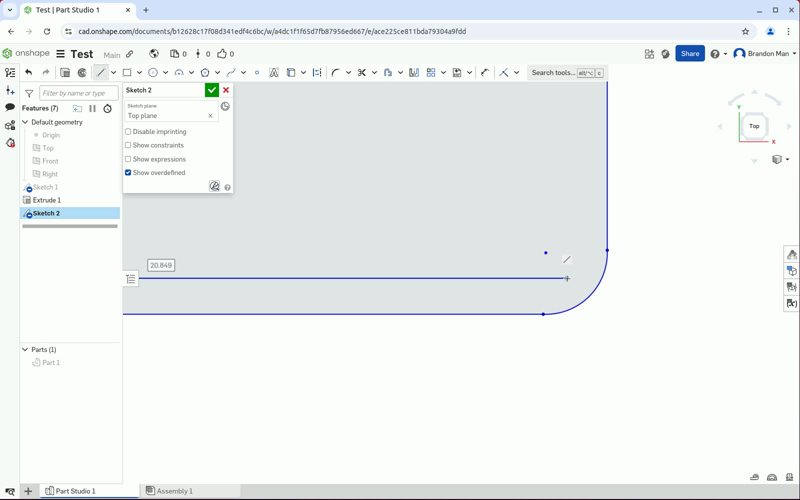
scroll(-6)
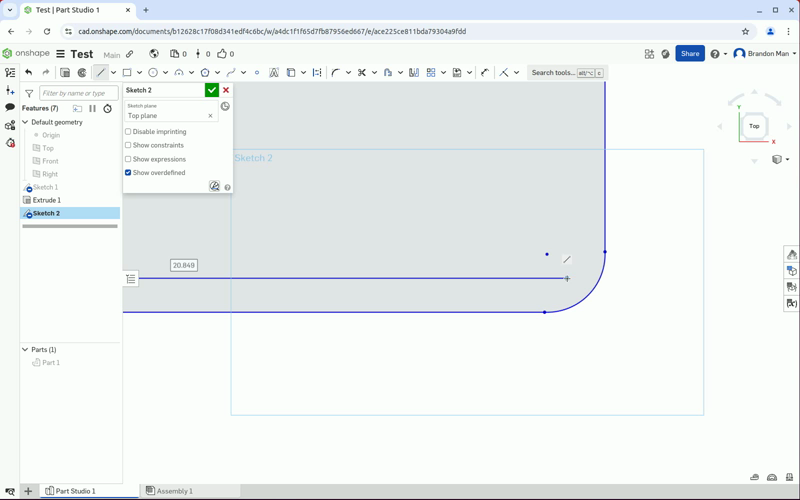
scroll(-6)
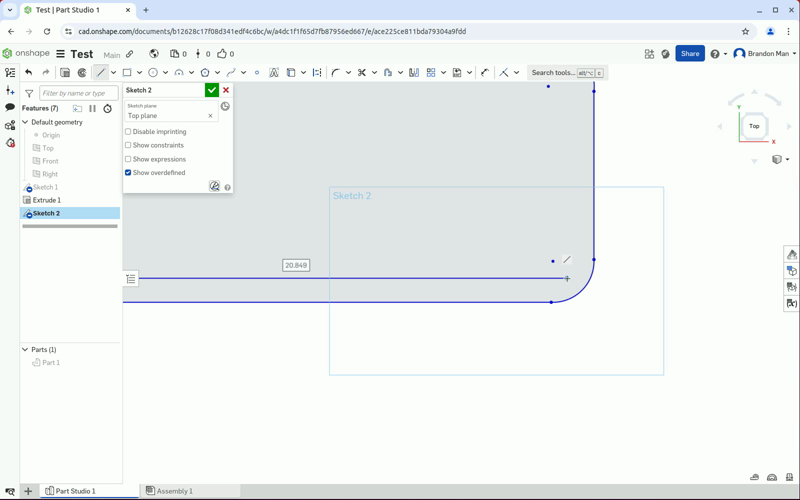
scroll(-6)
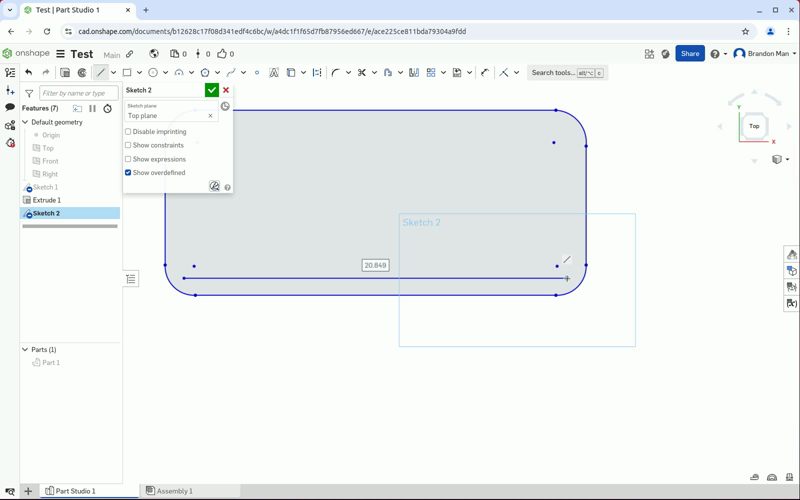
scroll(-6)
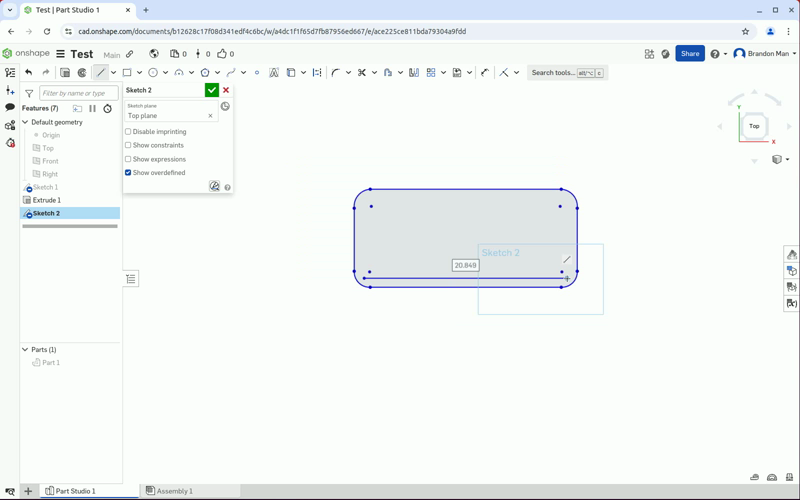
scroll(-6)
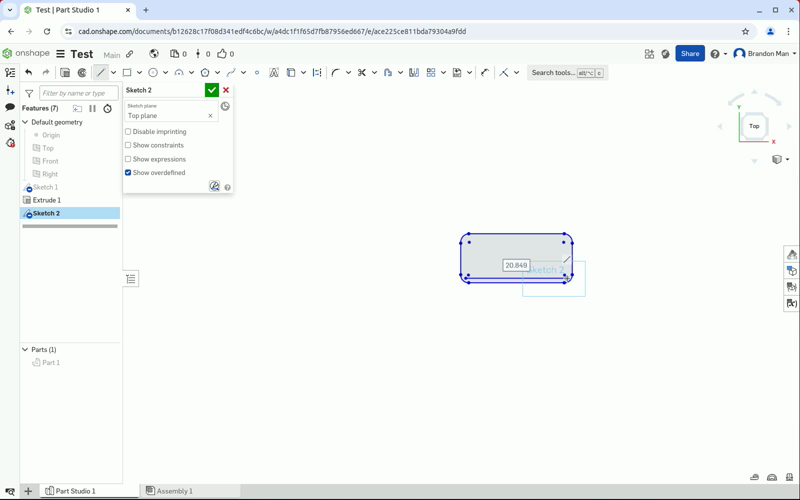
key_up(shift)
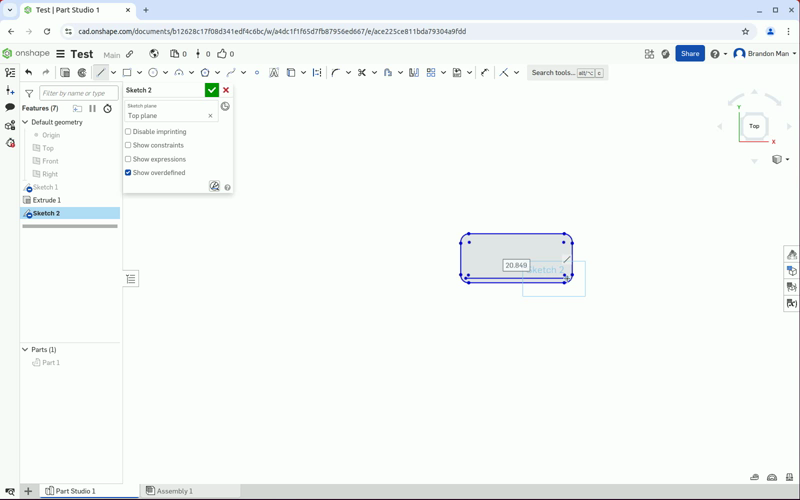
key_down(shift)
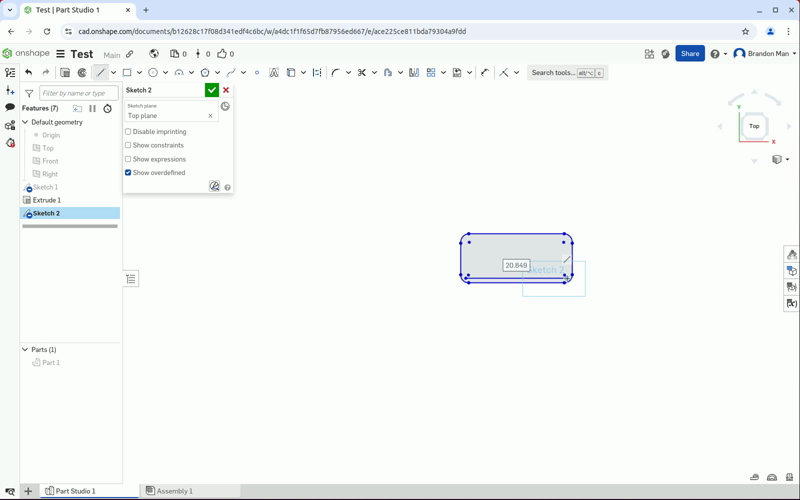
mouse_move(589, 278)
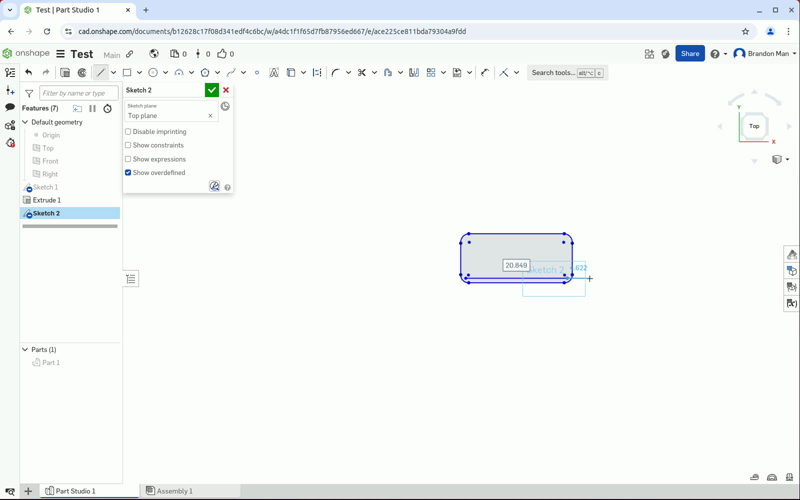
mouse_move(567, 239)
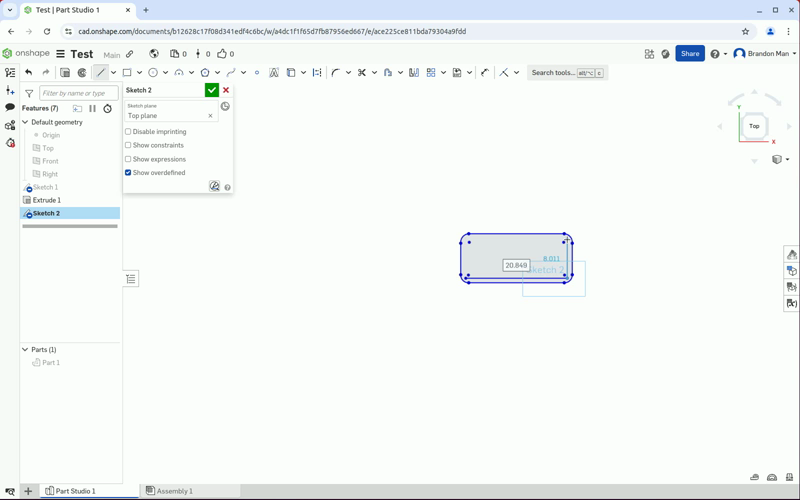
scroll(6)
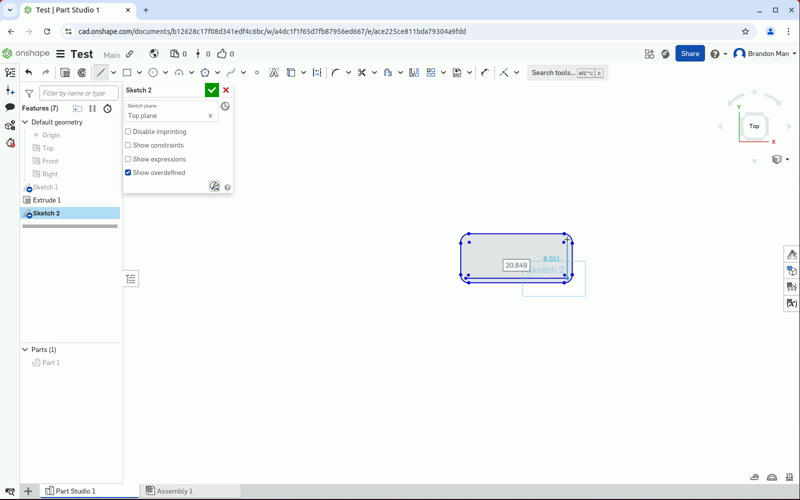
scroll(6)
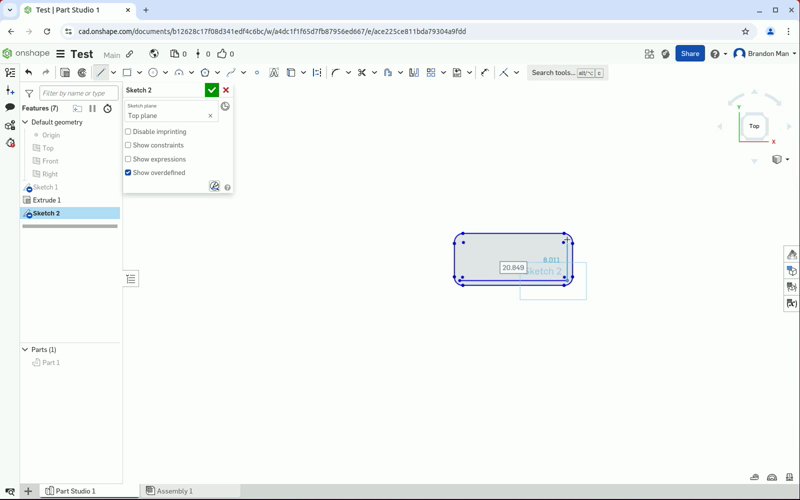
scroll(6)
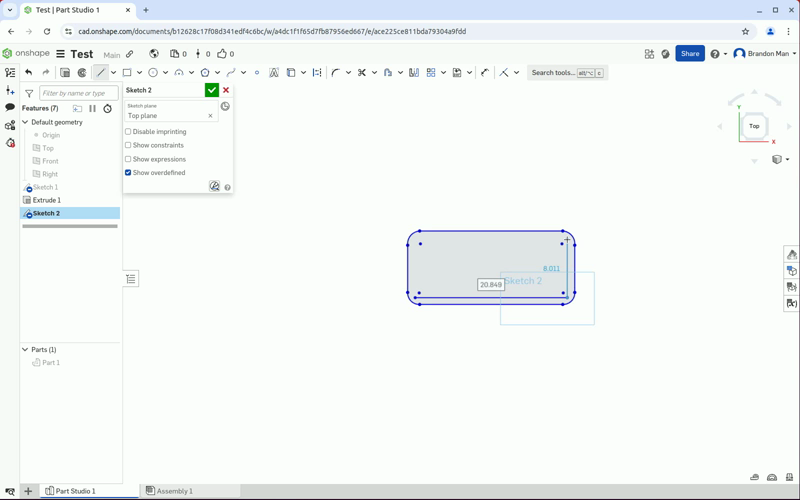
scroll(6)
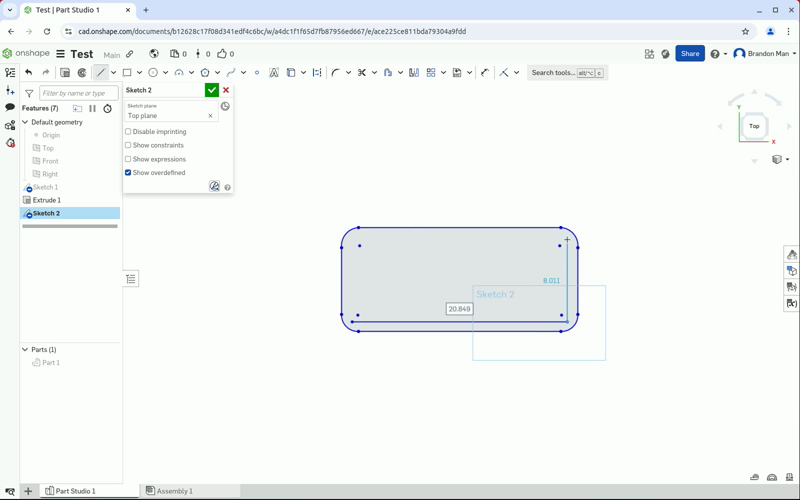
scroll(6)
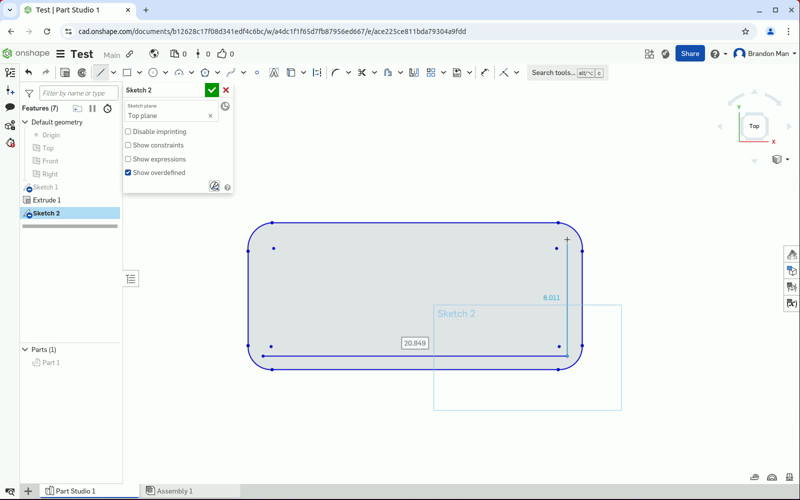
scroll(6)
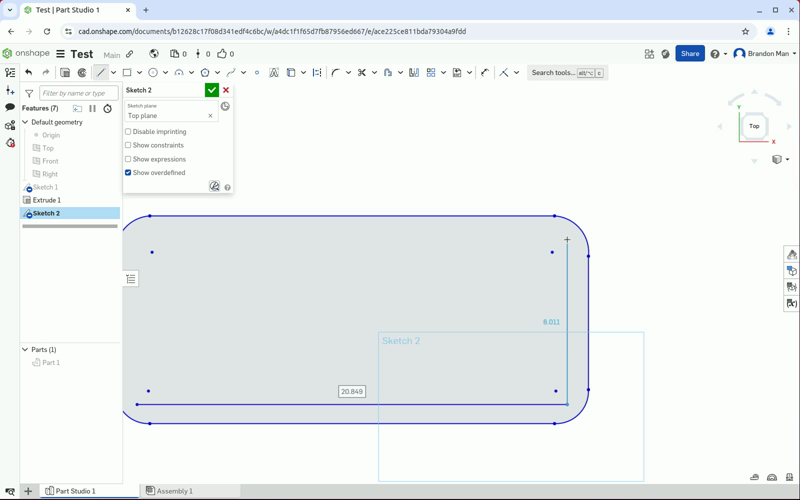
scroll(6)
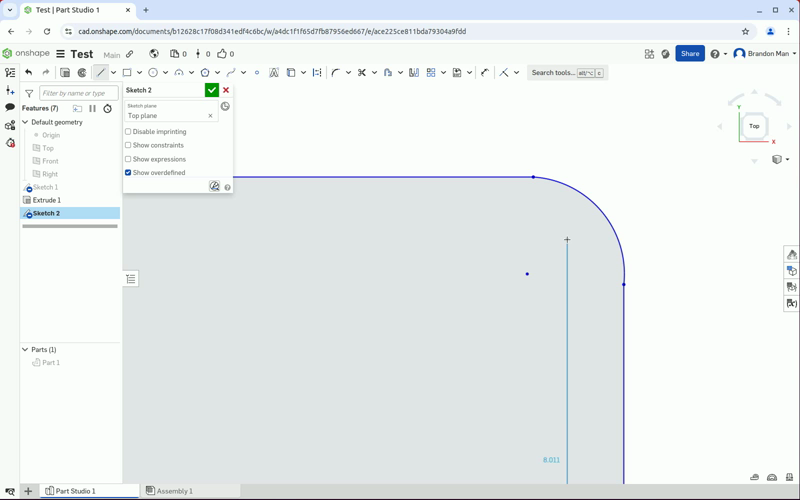
click(567, 239)
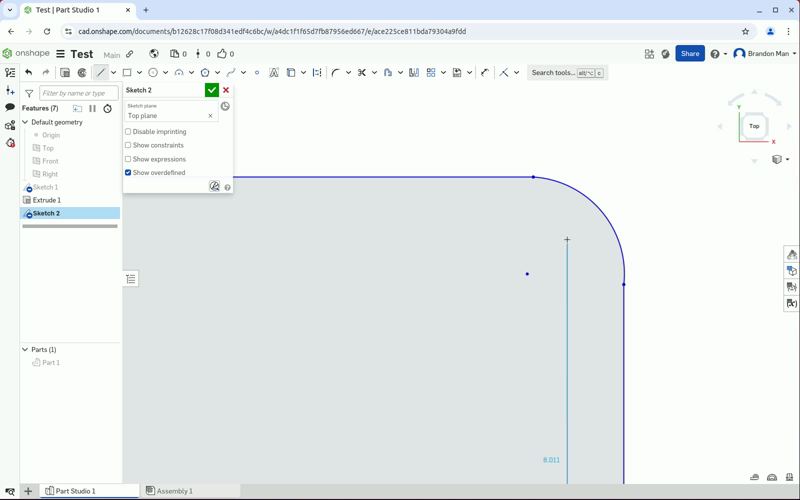
scroll(-6)
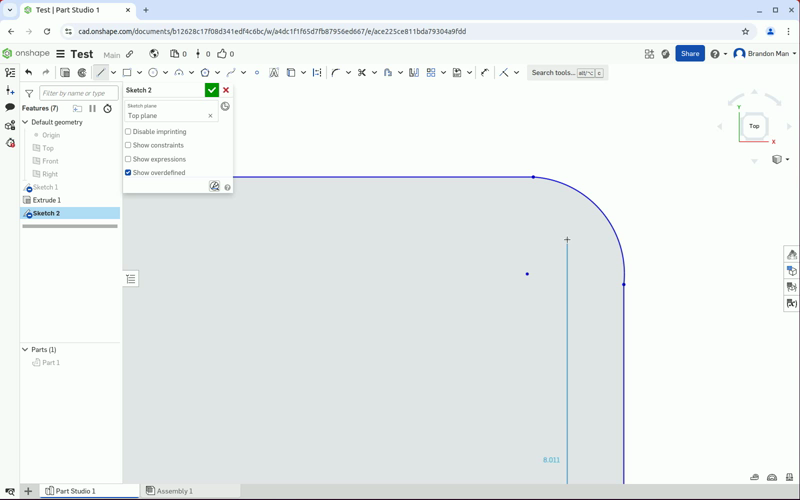
scroll(-6)
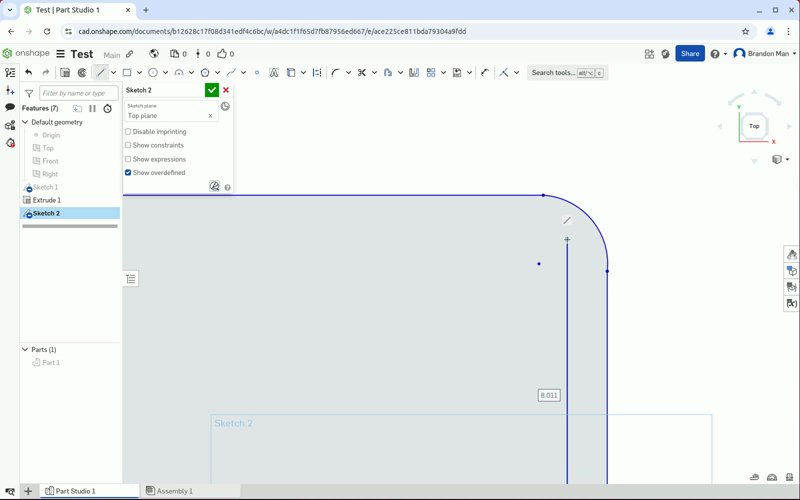
scroll(-6)
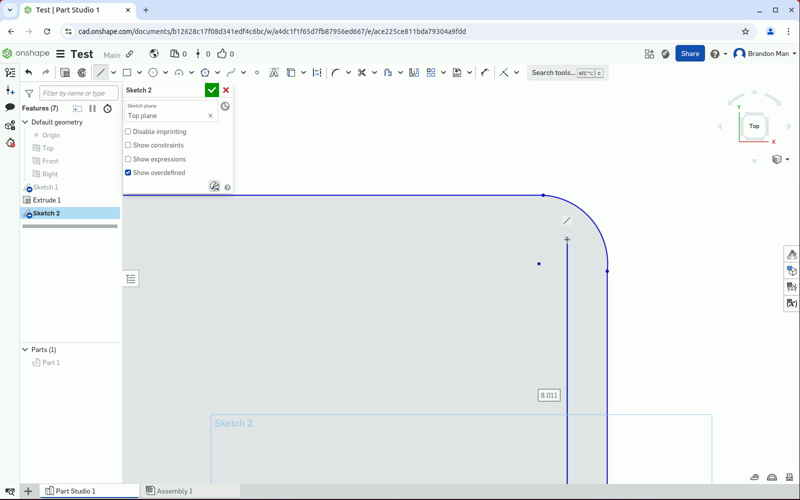
scroll(-6)
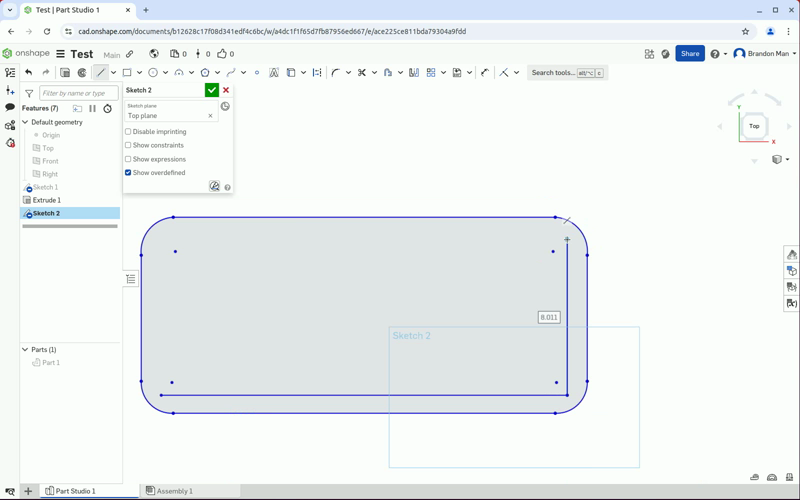
scroll(-6)
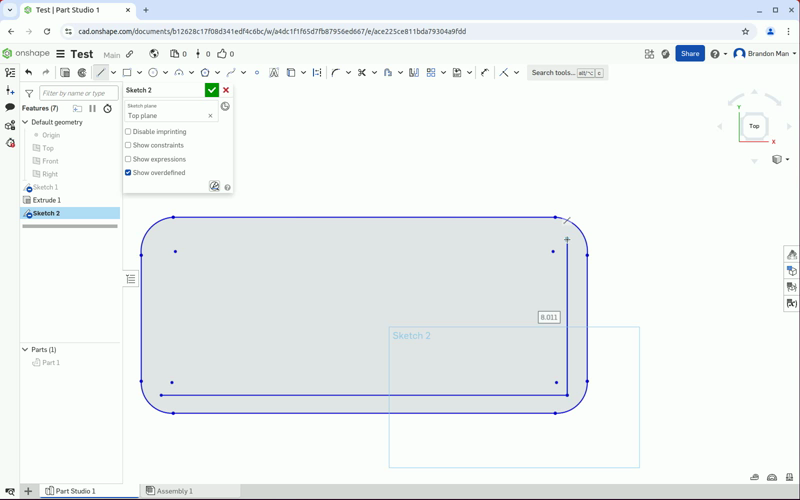
scroll(-6)
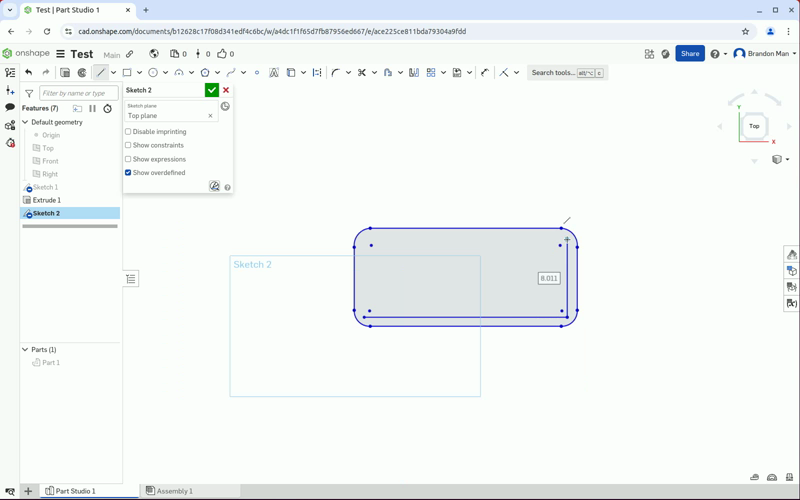
scroll(-6)
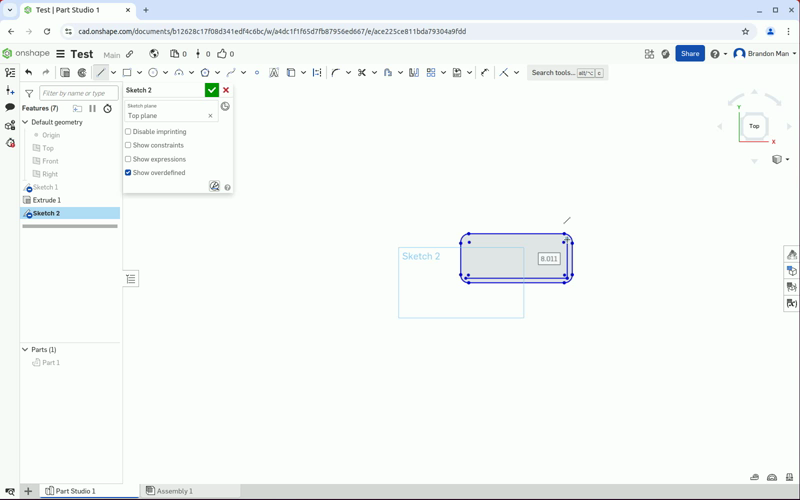
key_up(shift)
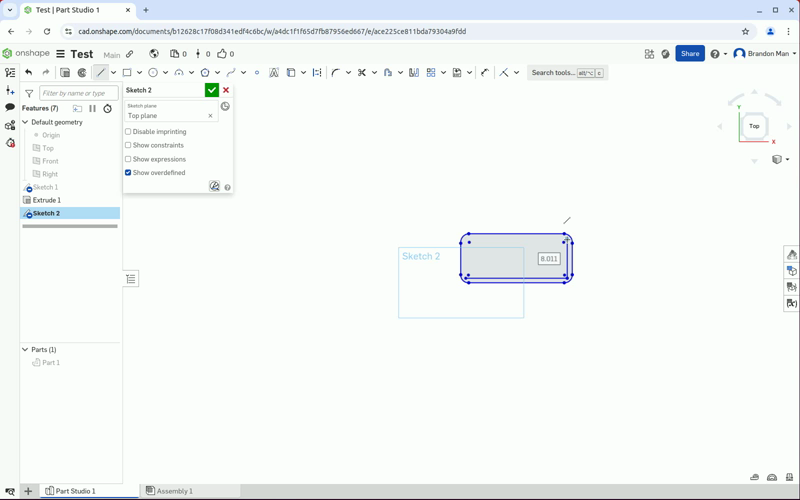
key_down(shift)
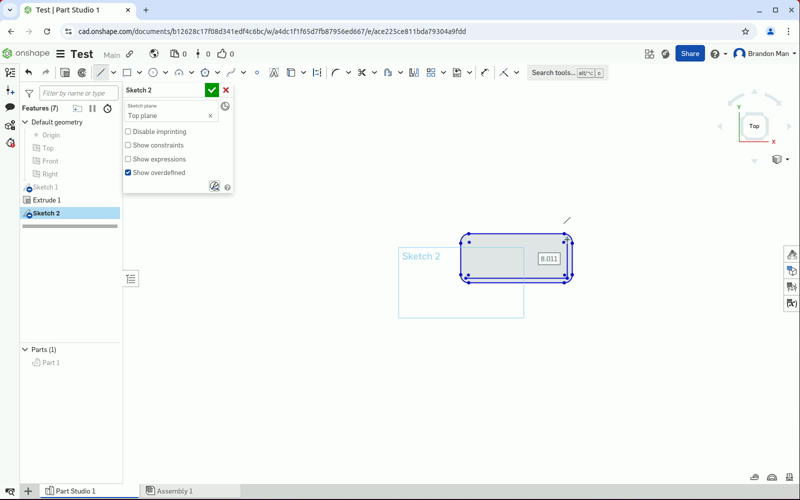
mouse_move(465, 239)
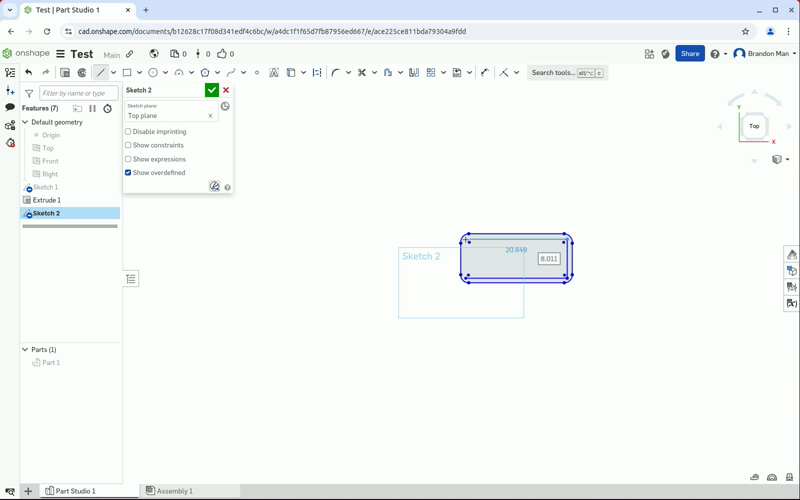
scroll(6)
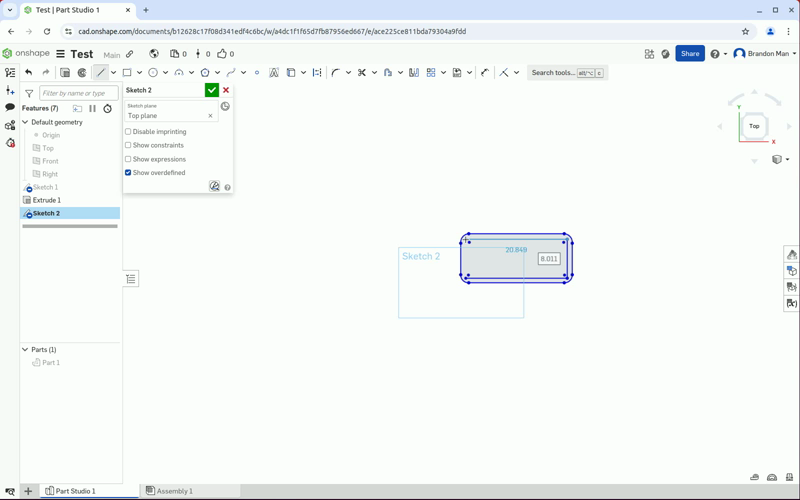
scroll(6)
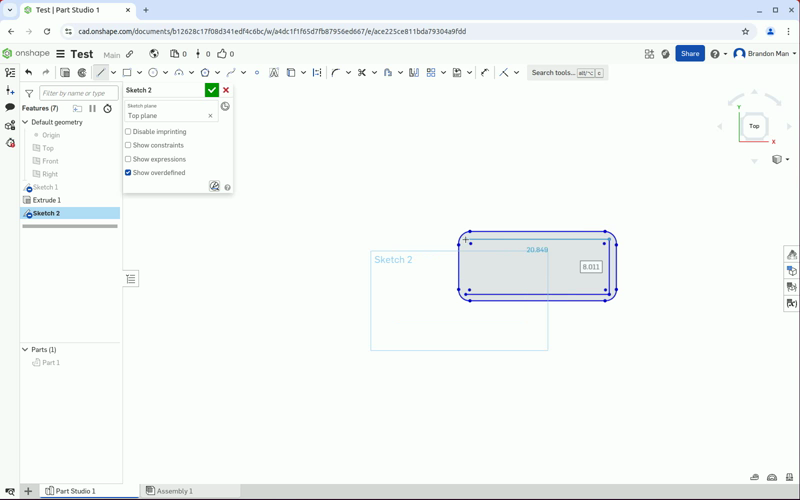
scroll(6)
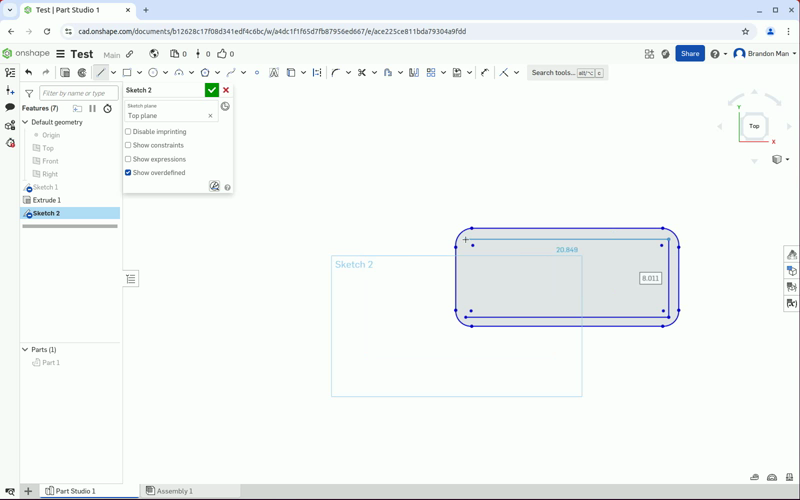
scroll(6)
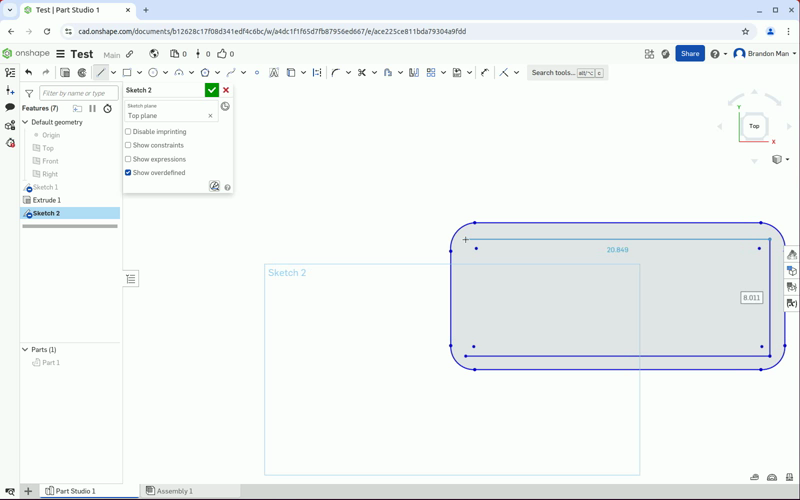
scroll(6)
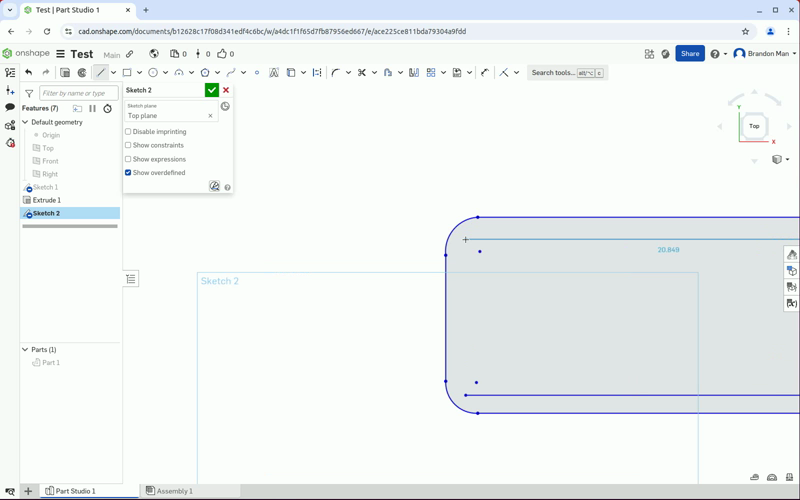
scroll(6)
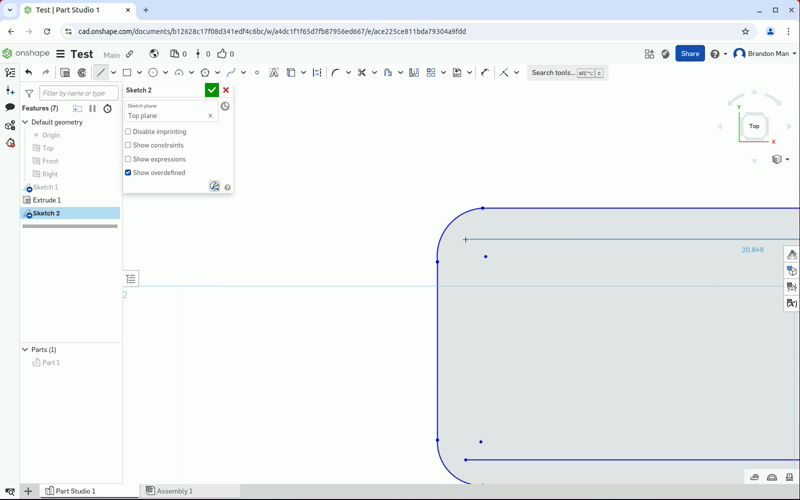
scroll(6)
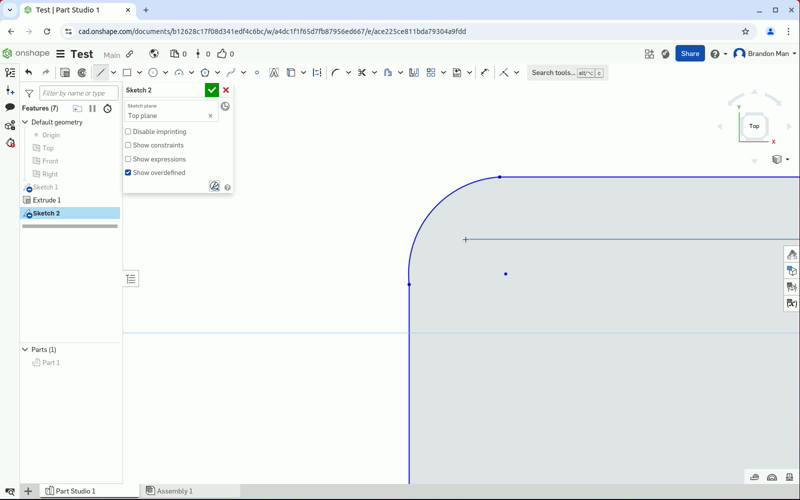
click(465, 239)
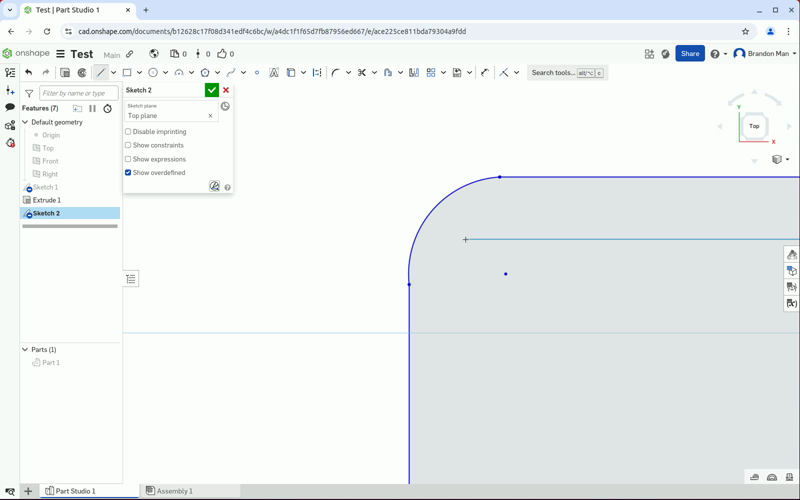
scroll(-6)
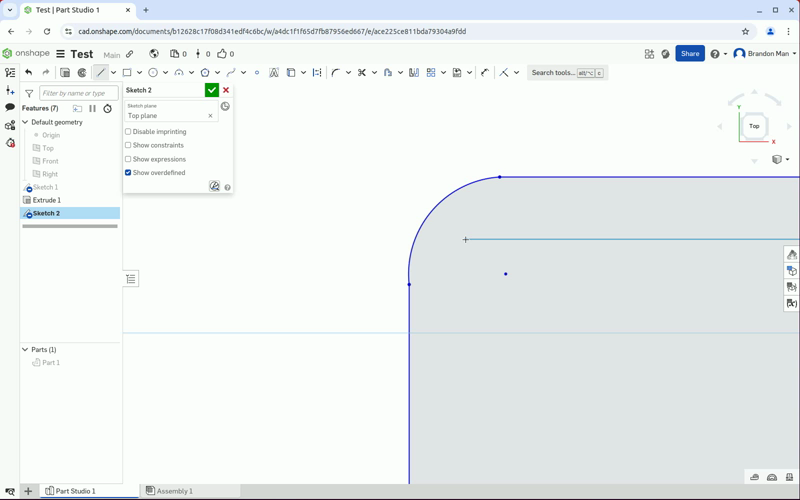
scroll(-6)
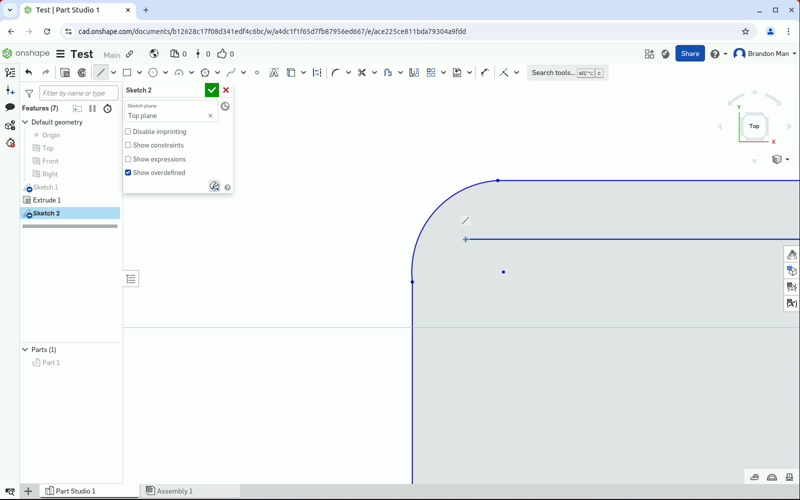
scroll(-6)
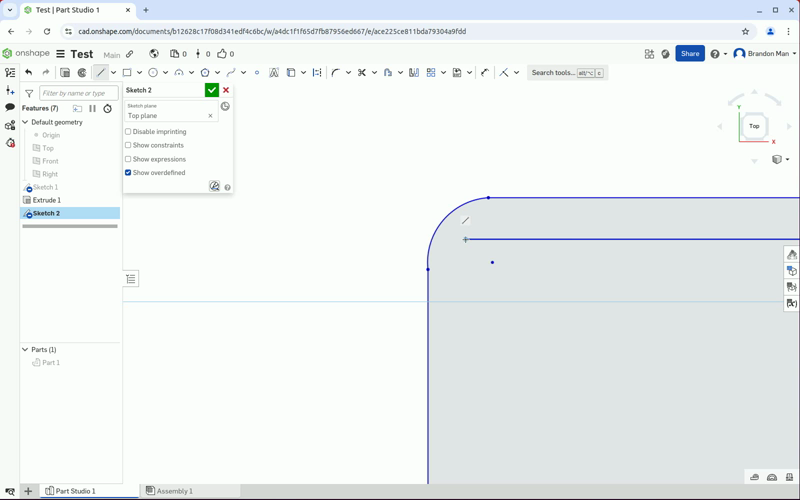
scroll(-6)
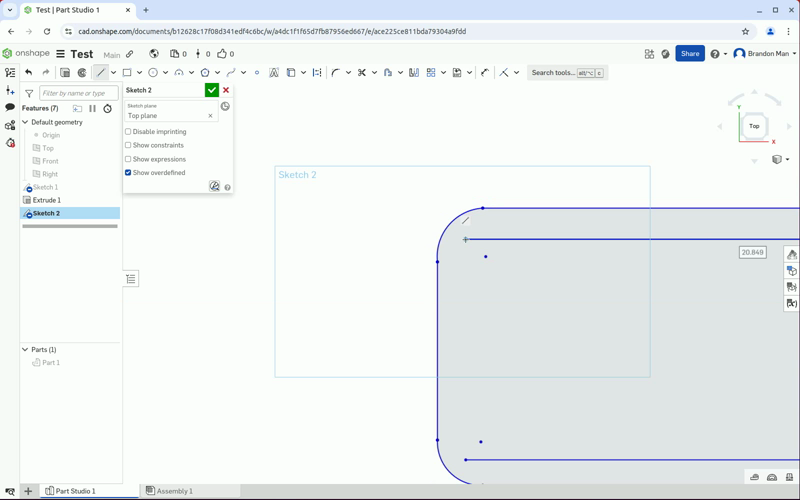
scroll(-6)
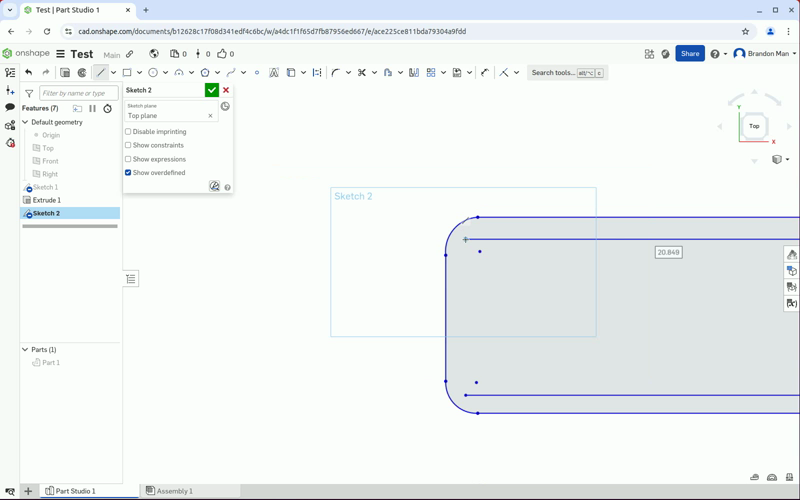
scroll(-6)
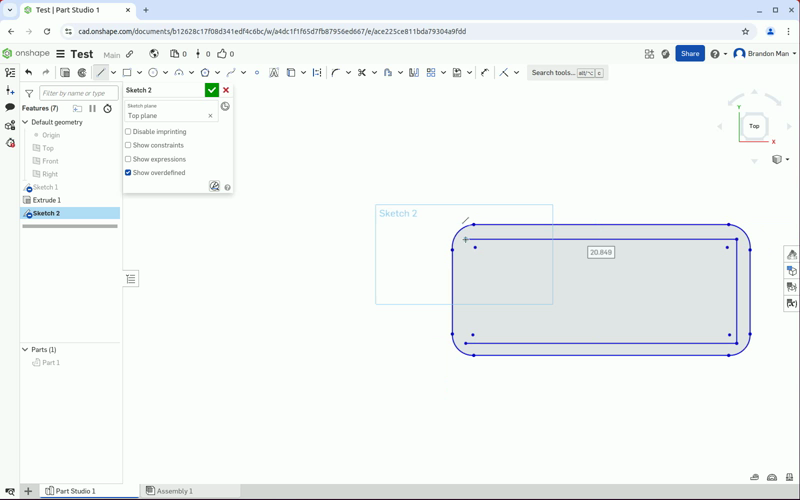
scroll(-6)
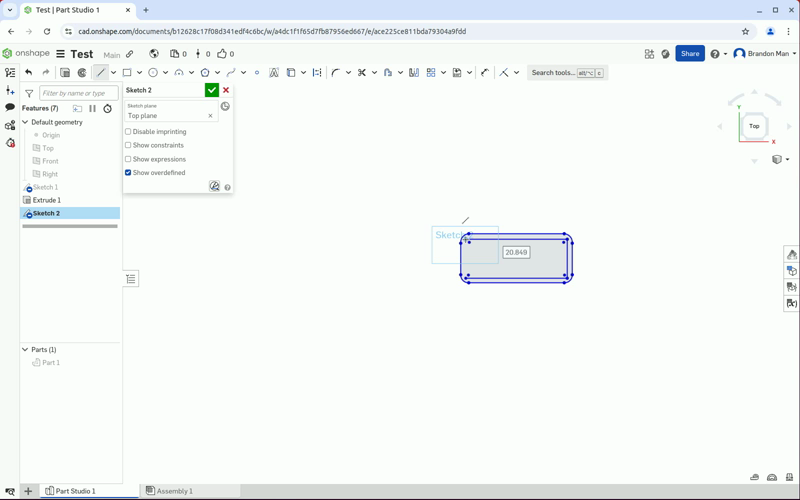
key_up(shift)
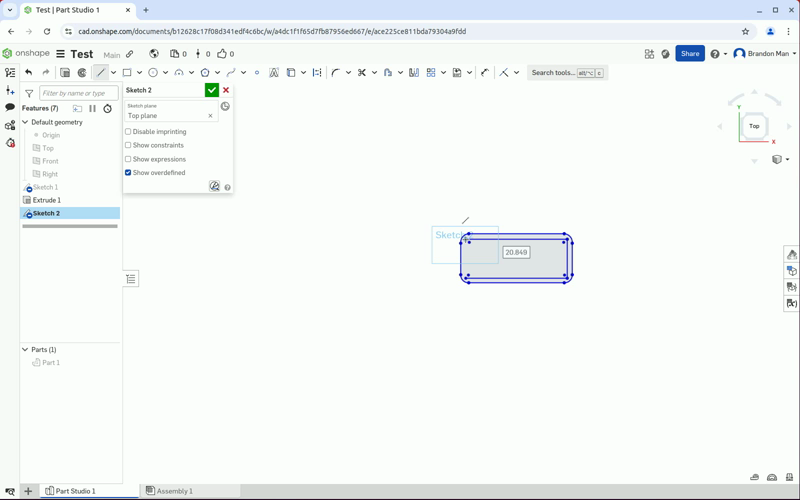
mouse_move(495, 239)
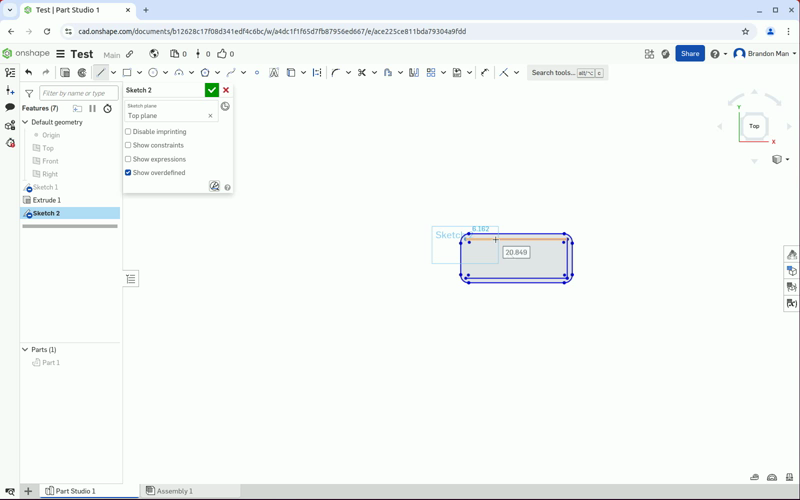
key_down(shift)
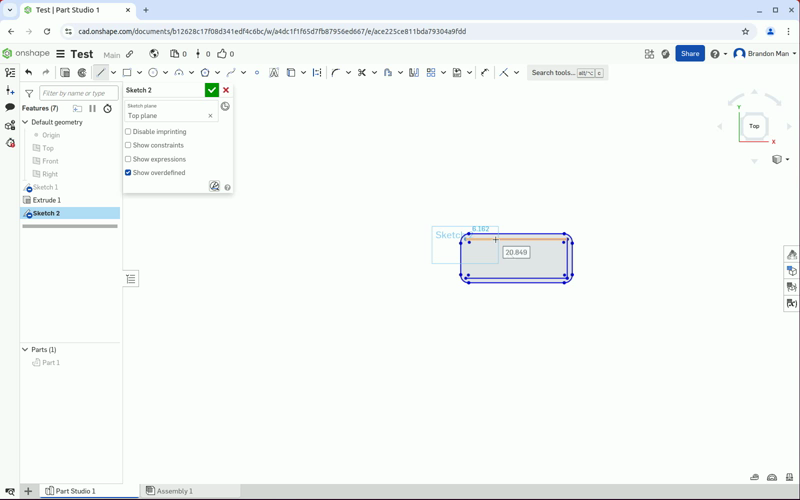
mouse_move(465, 278)
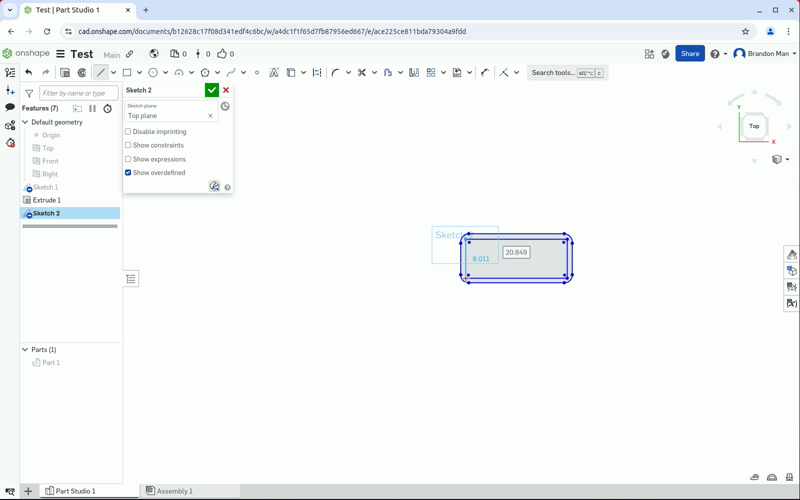
scroll(6)
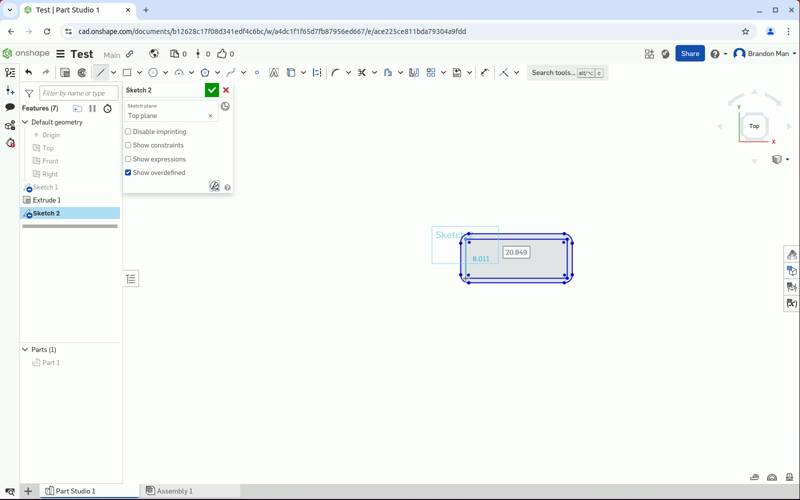
scroll(6)
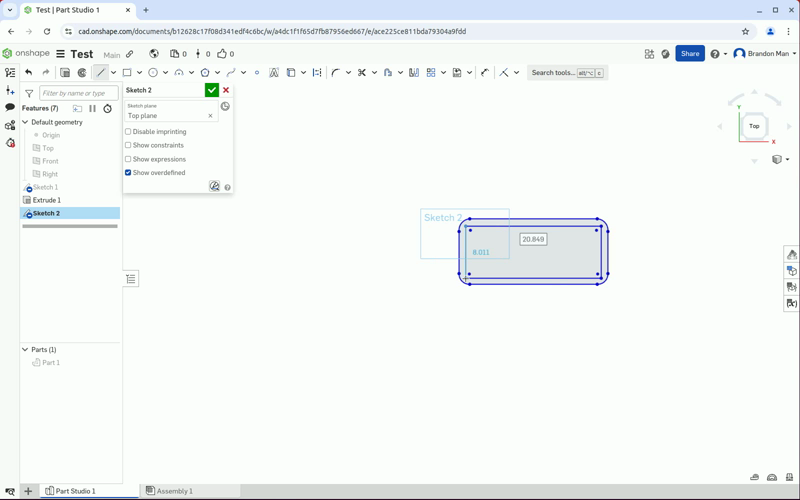
scroll(6)
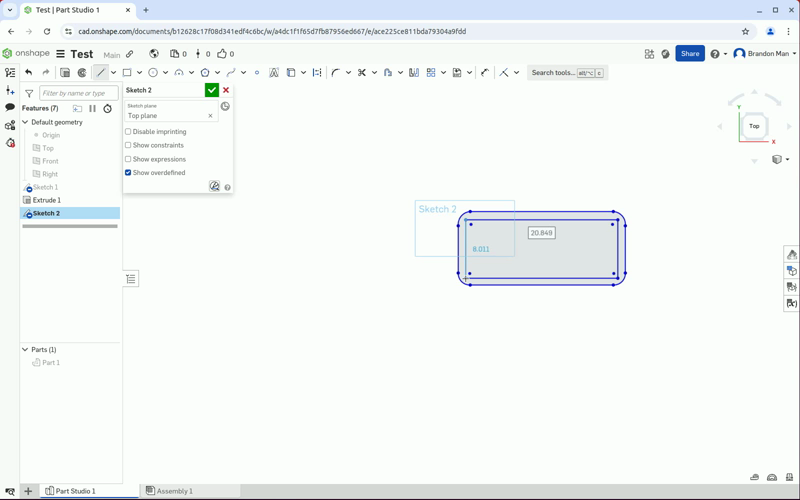
scroll(6)
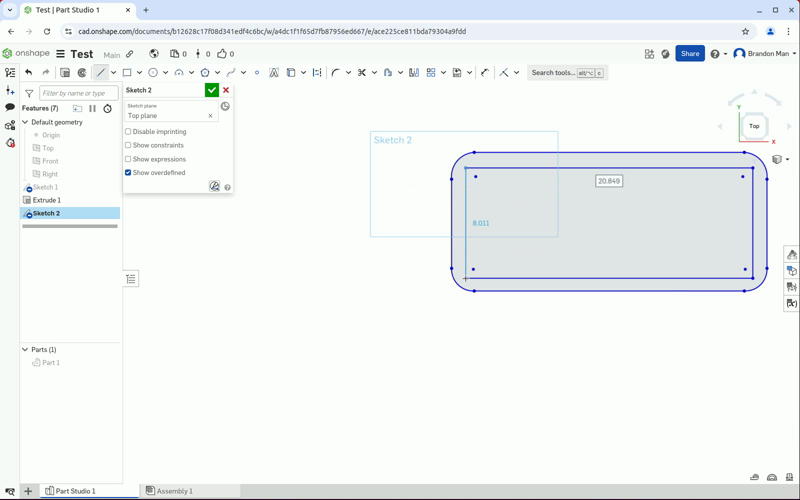
scroll(6)
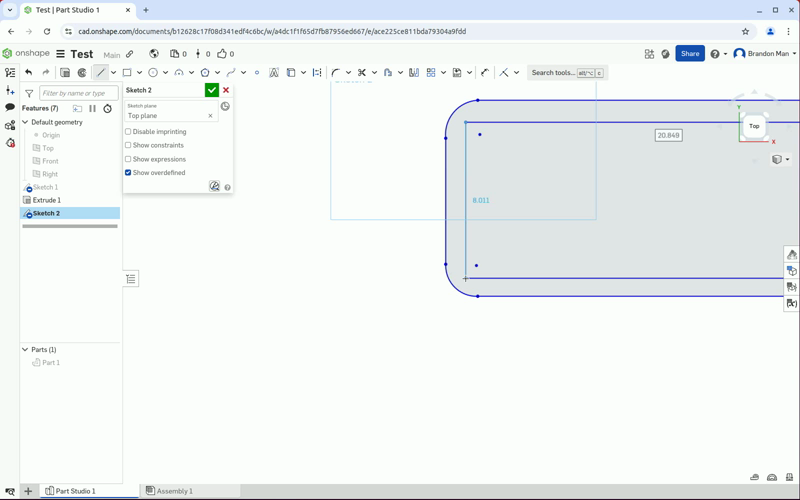
scroll(6)
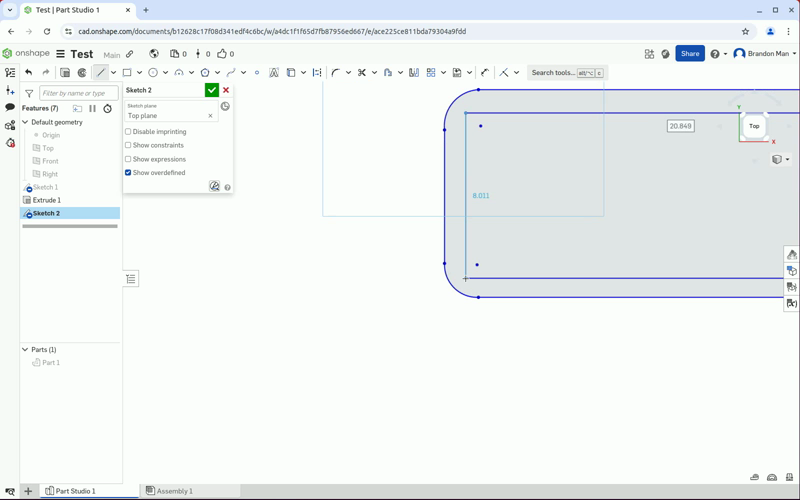
scroll(6)
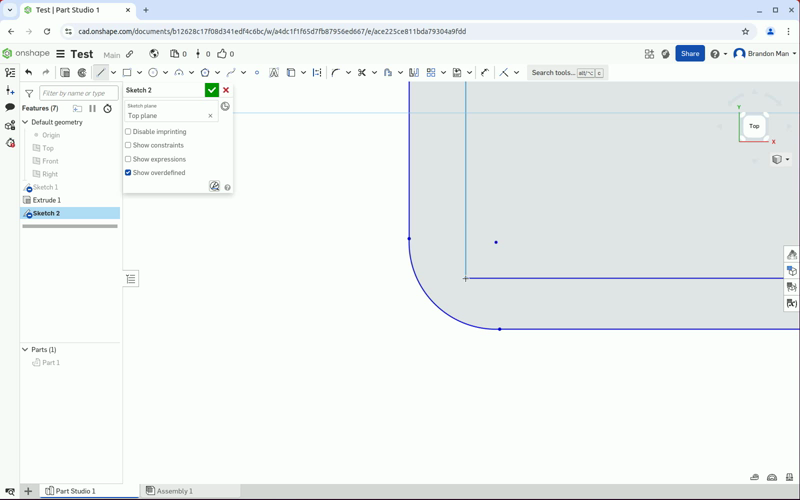
key_up(shift)
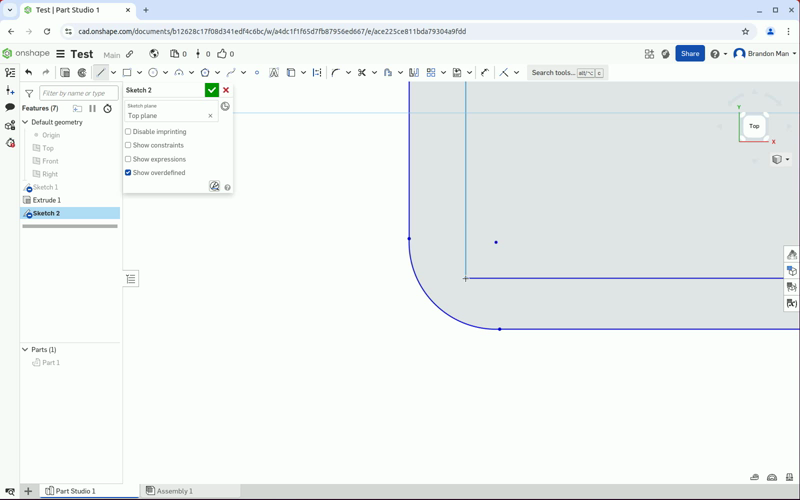
click(465, 278)
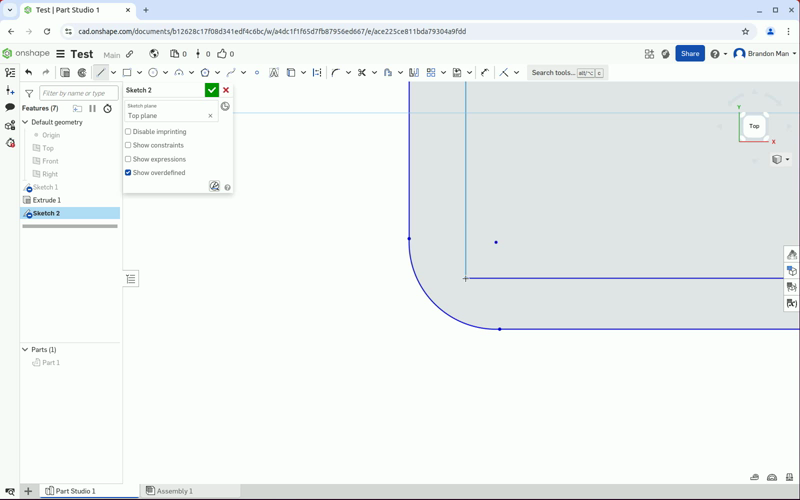
scroll(-6)
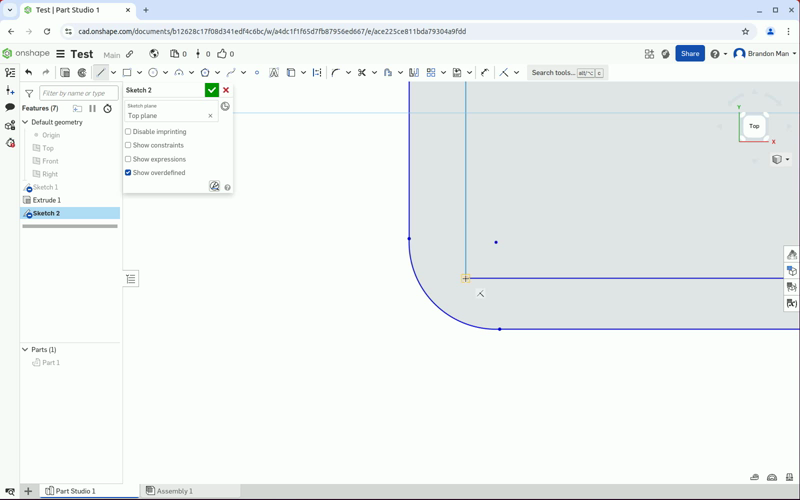
scroll(-6)
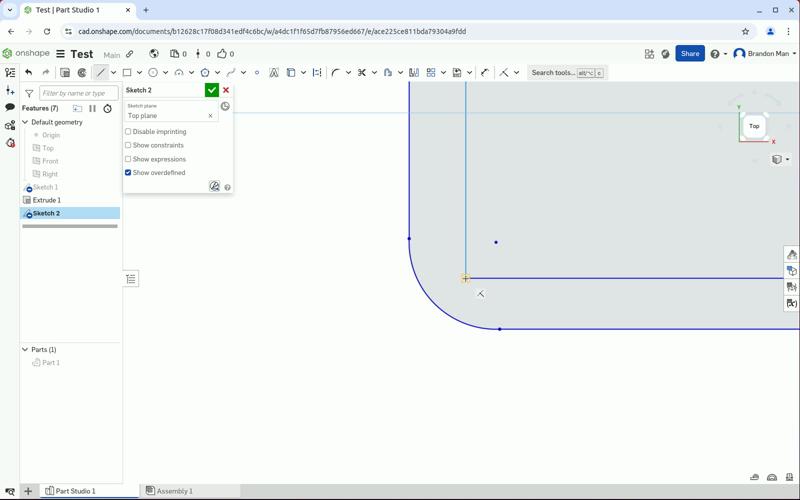
scroll(-6)
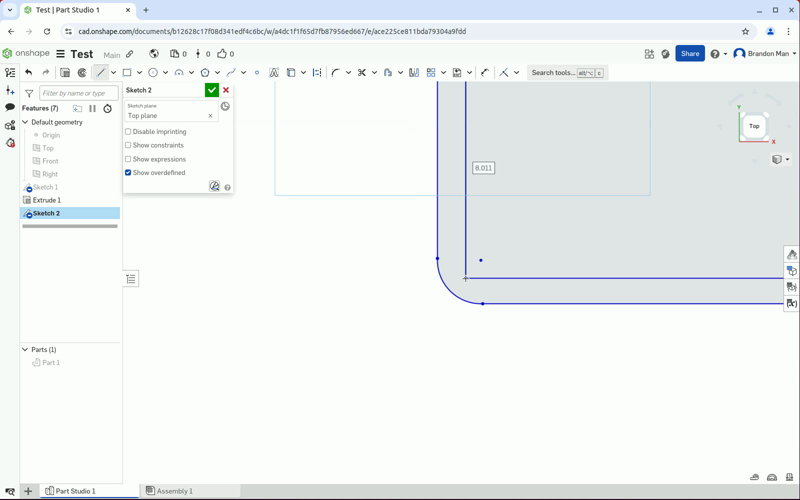
scroll(-6)
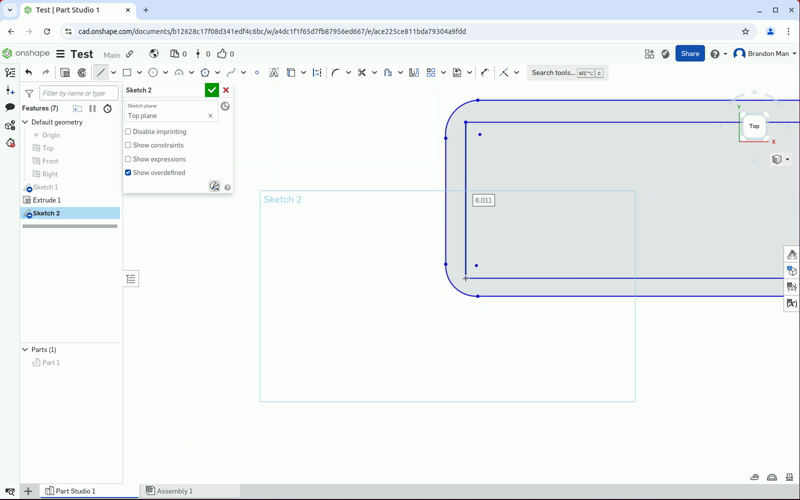
scroll(-6)
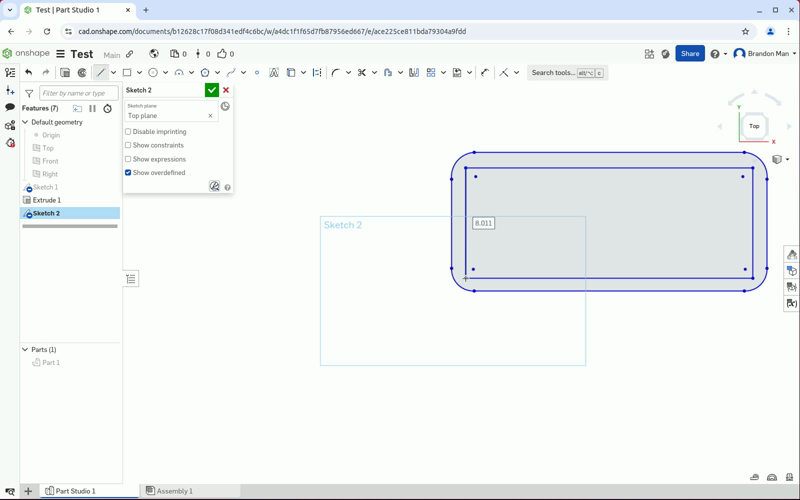
scroll(-6)
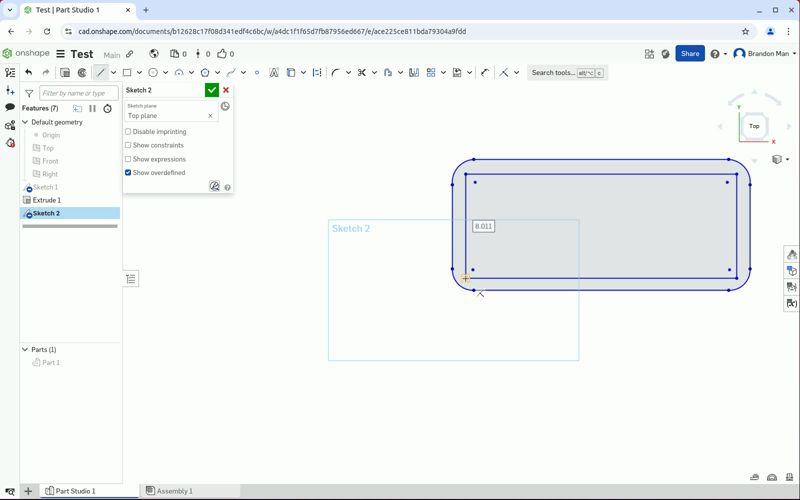
scroll(-6)
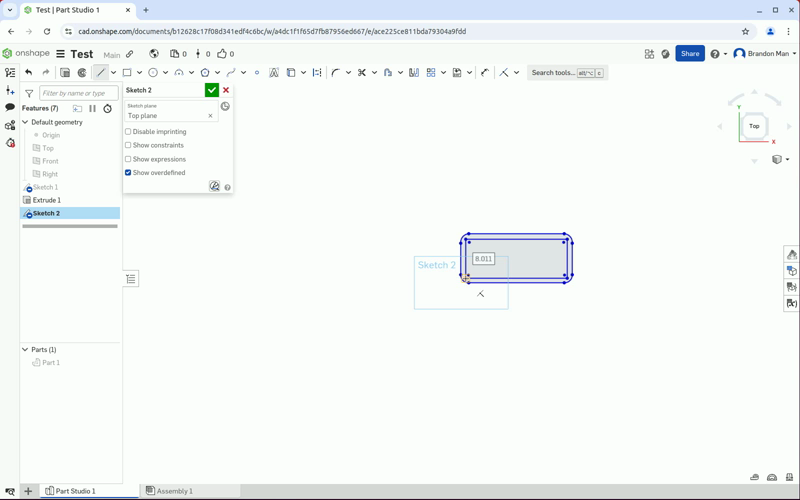
key(esc)
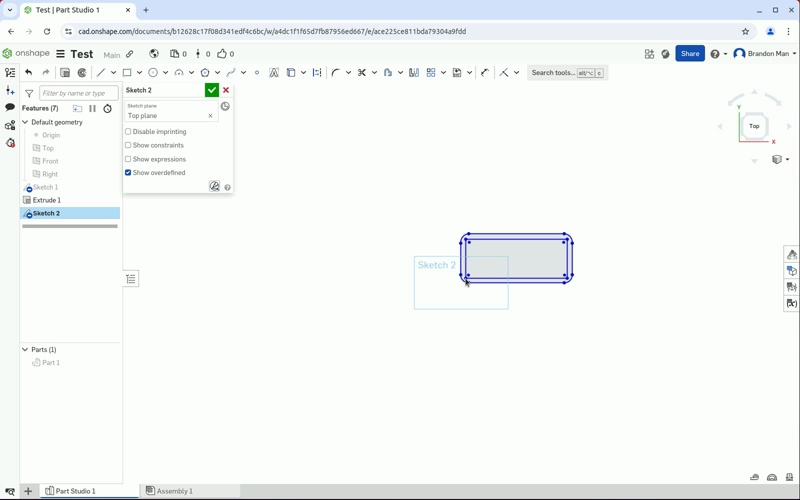
mouse_move(502, 237)
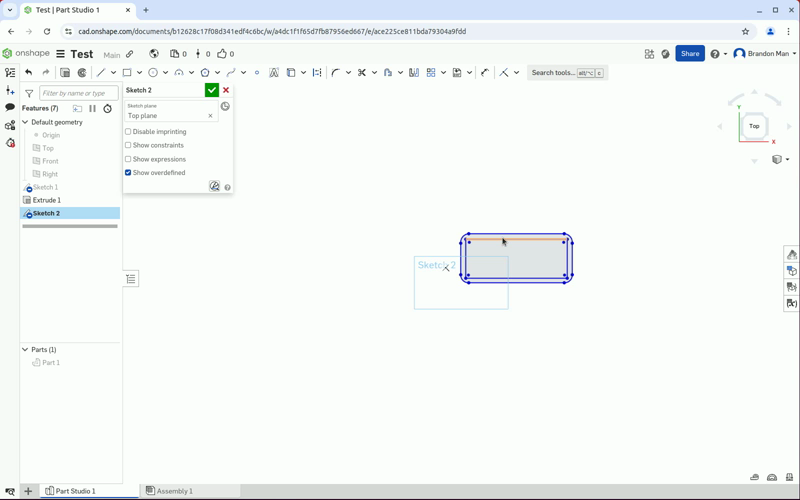
scroll(6)
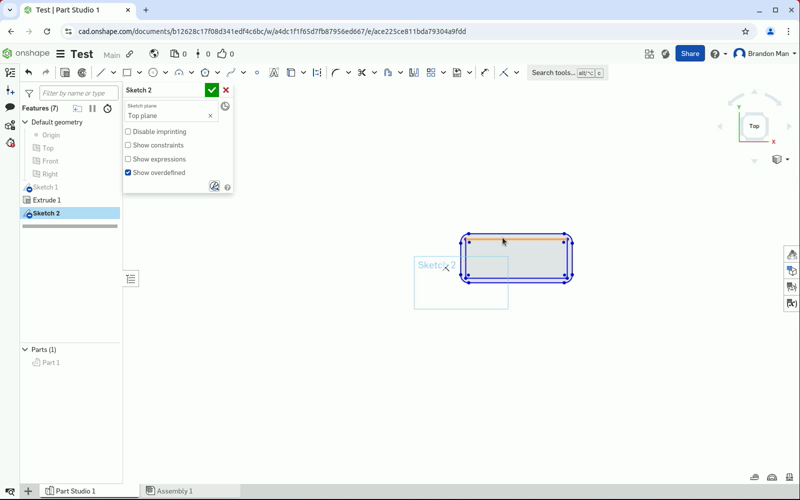
scroll(6)
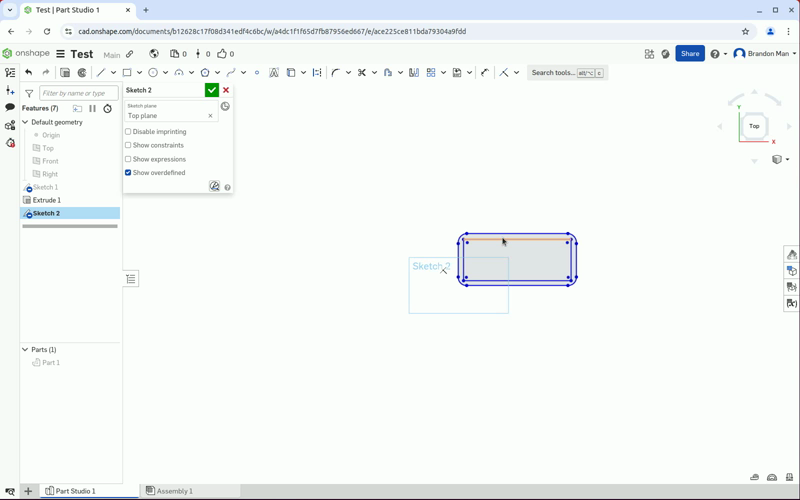
scroll(6)
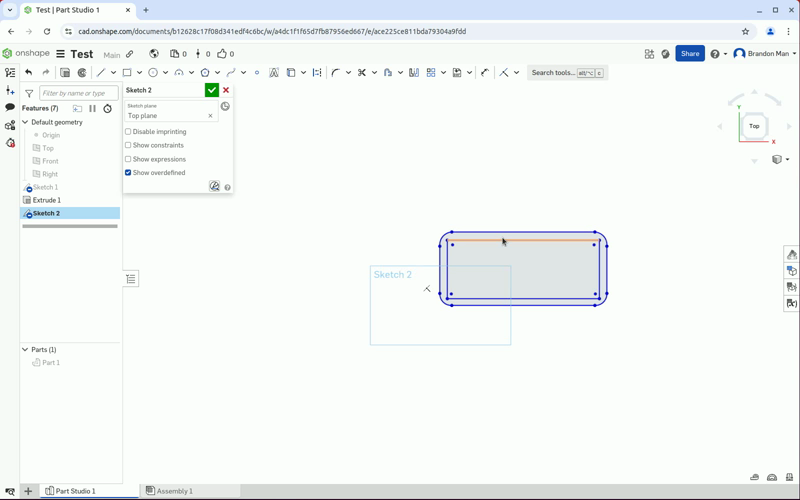
scroll(6)
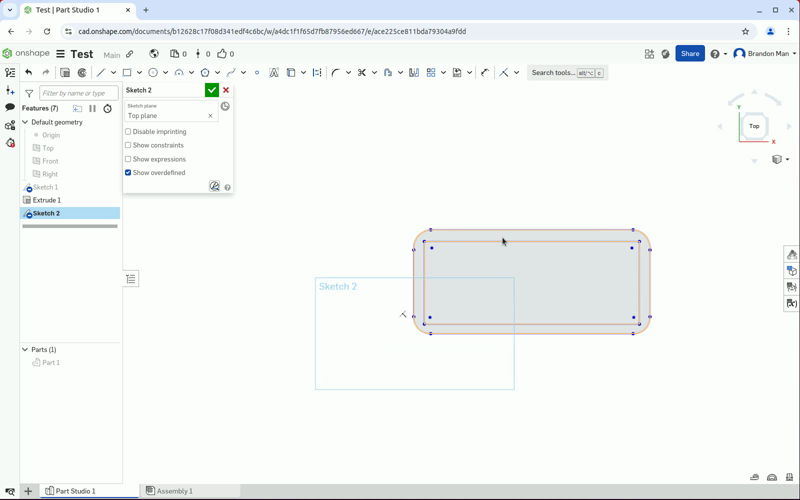
scroll(6)
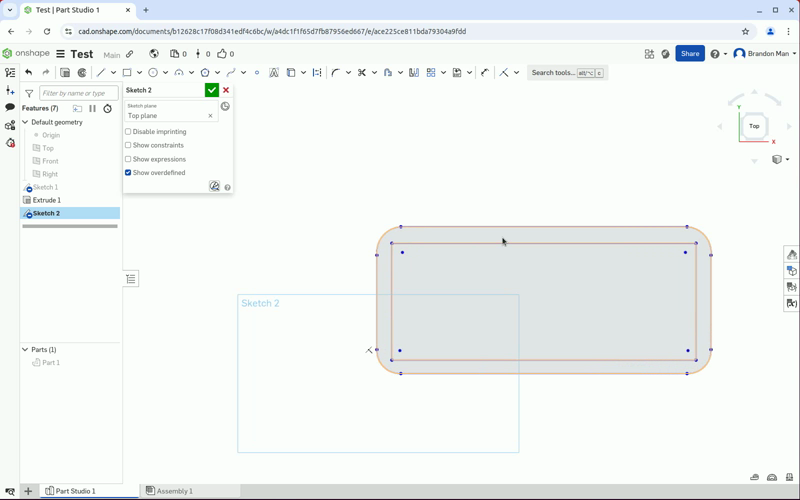
scroll(6)
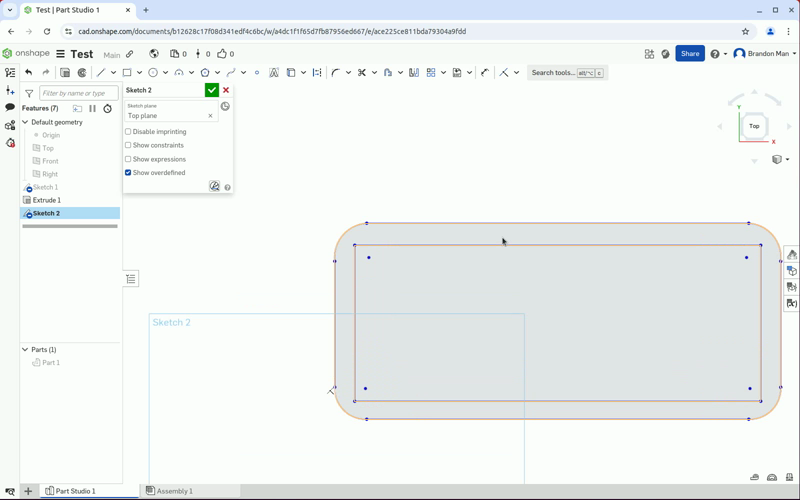
scroll(6)
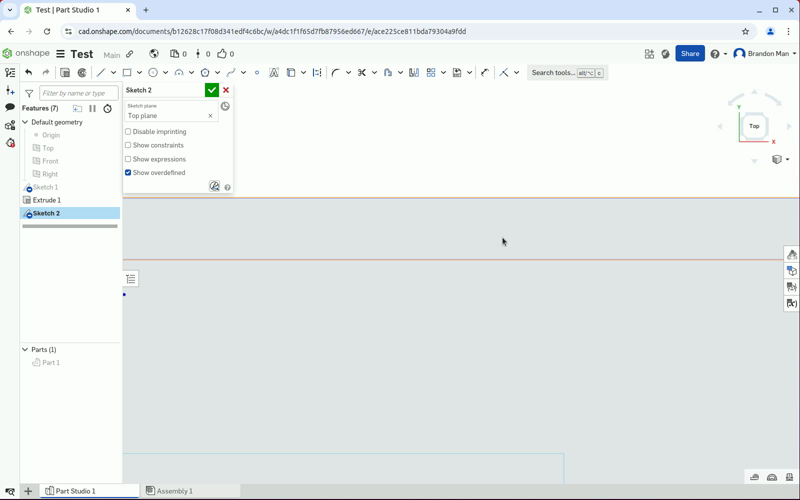
click(502, 237)
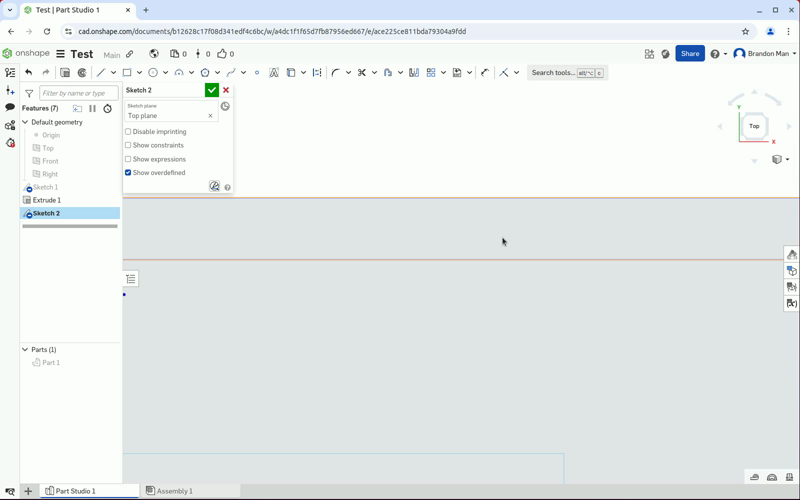
scroll(-6)
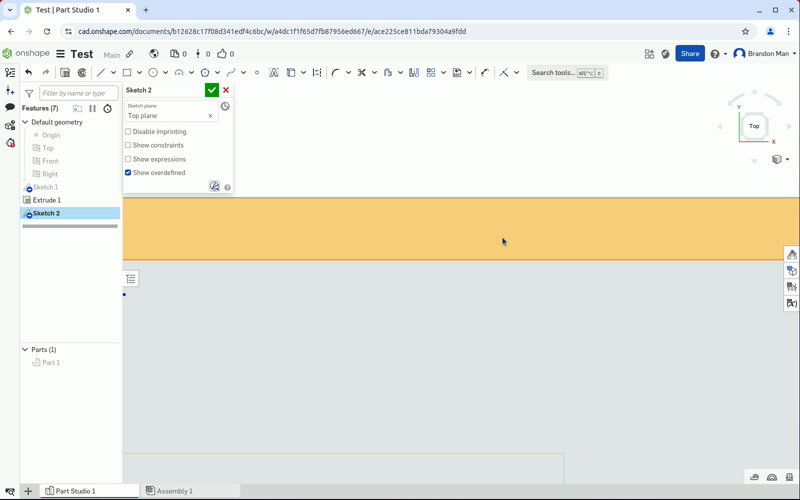
scroll(-6)
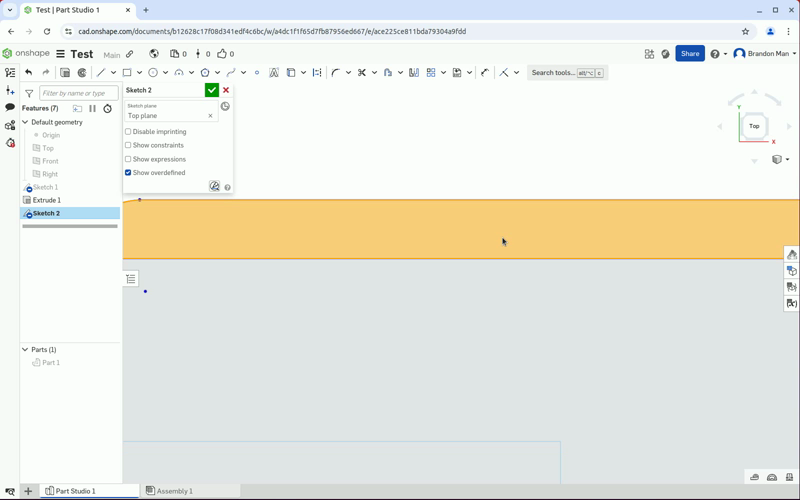
scroll(-6)
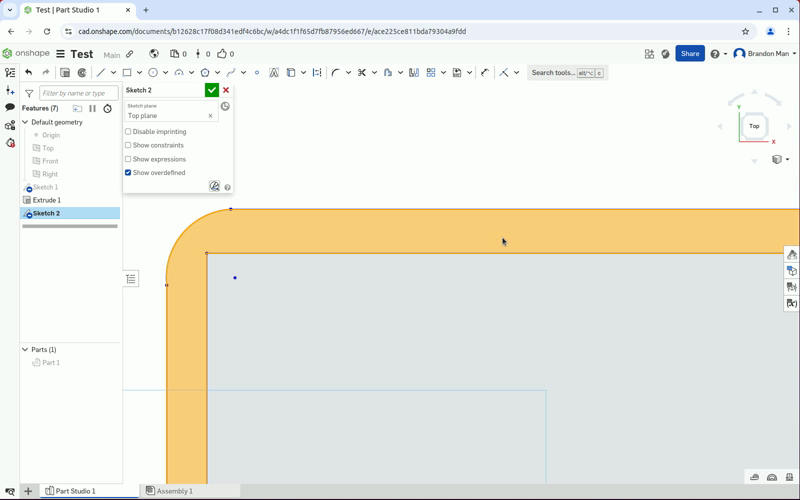
scroll(-6)
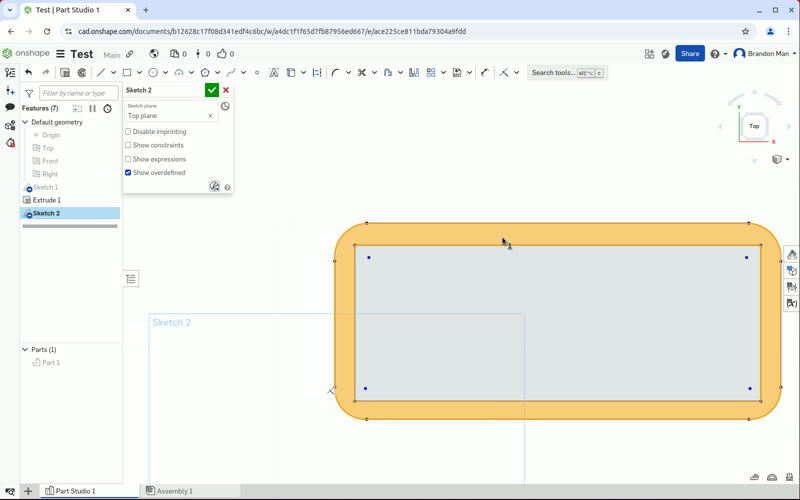
scroll(-6)
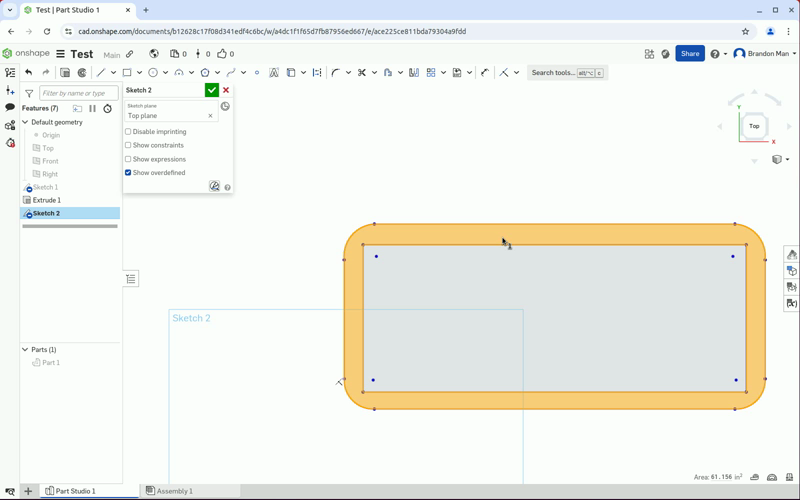
scroll(-6)
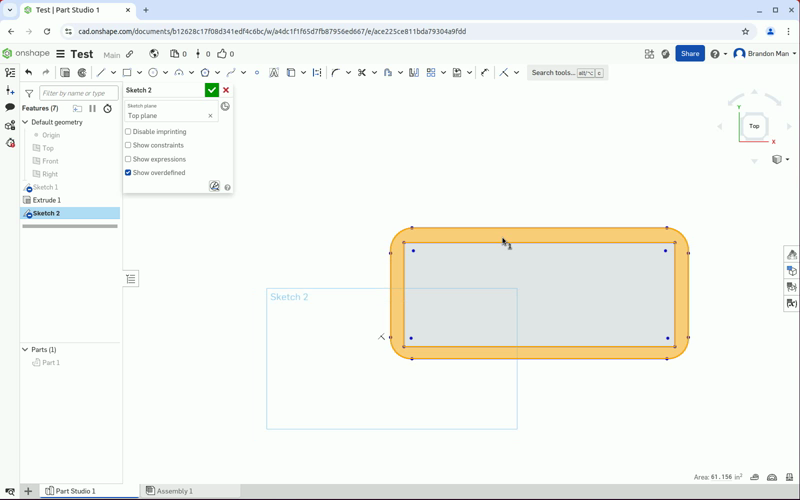
scroll(-6)
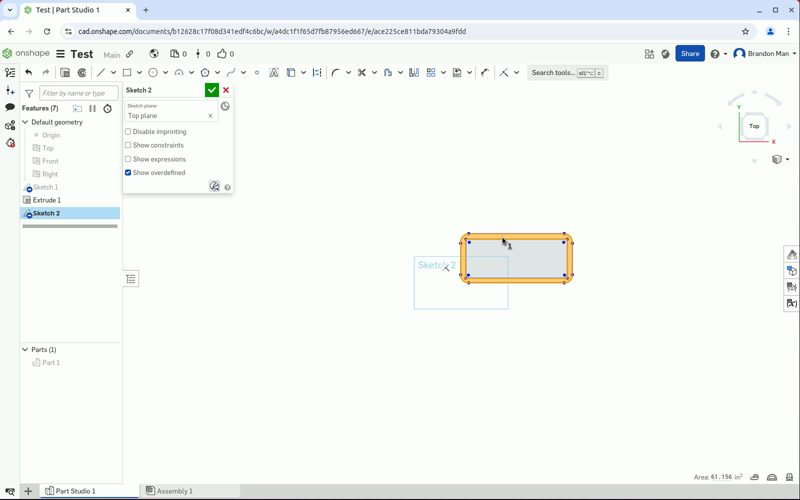
mouse_move(73, 352)
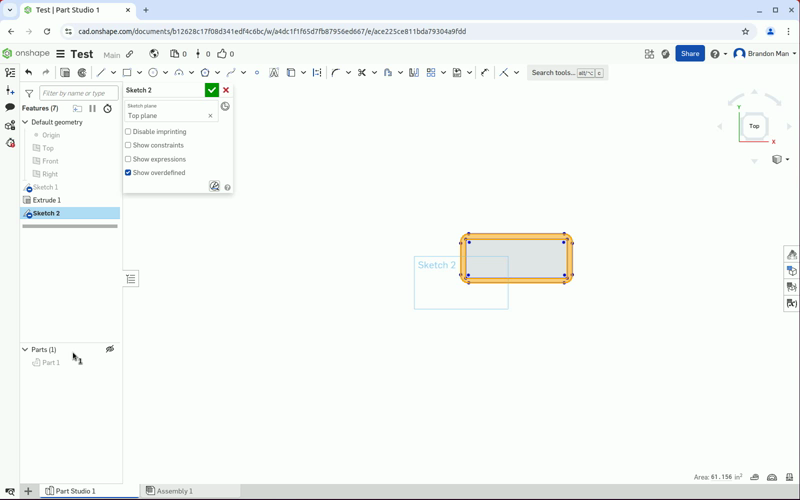
key(shift+y)
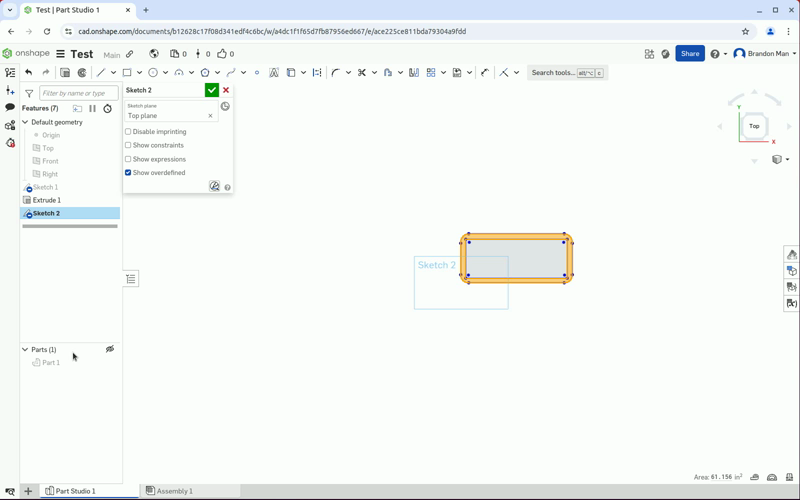
key(shift+e)
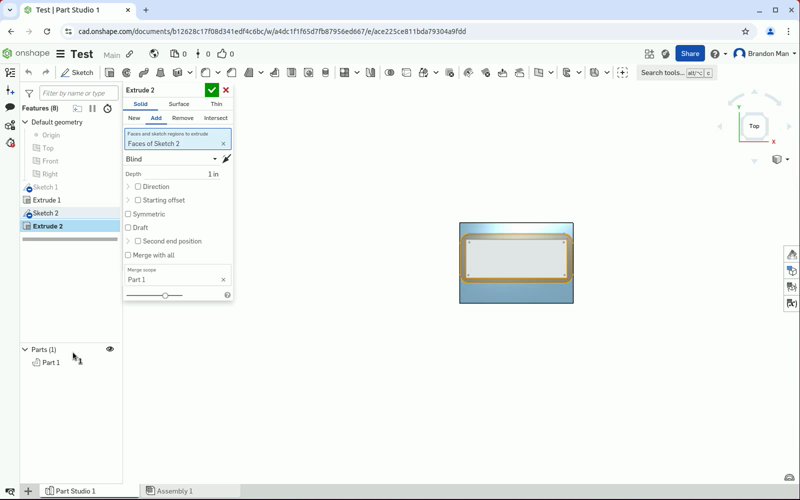
mouse_move(143, 106)
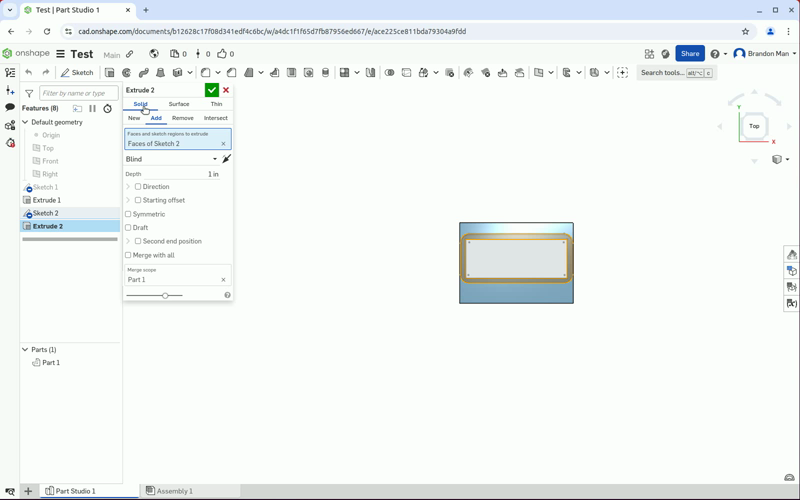
click(143, 106)
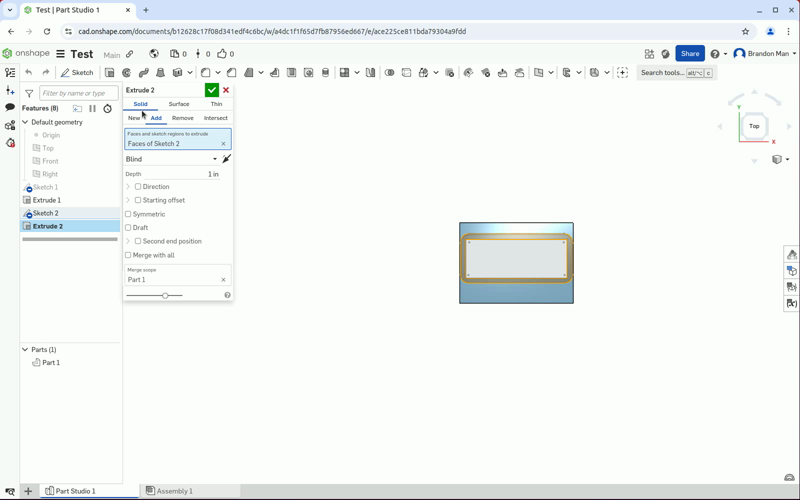
mouse_move(137, 120)
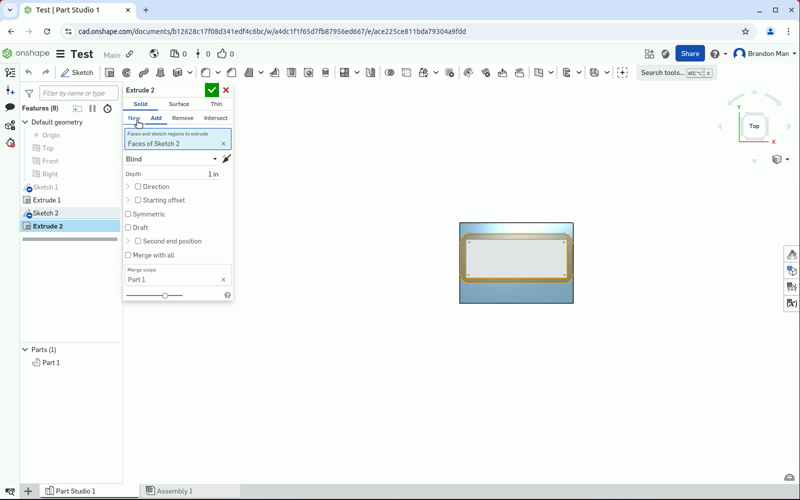
click(137, 120)
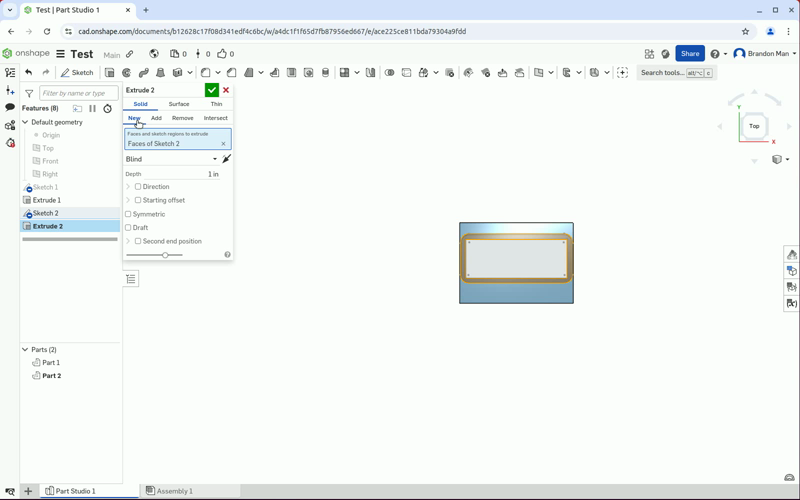
key(tab, 4)
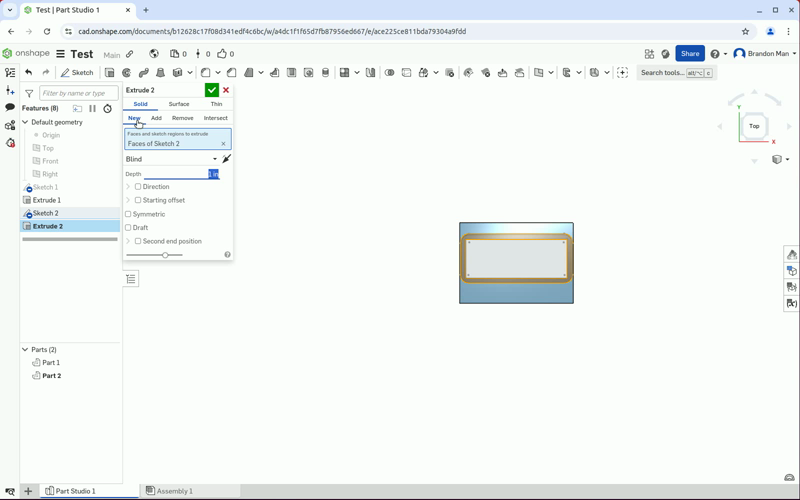
text(6.258)
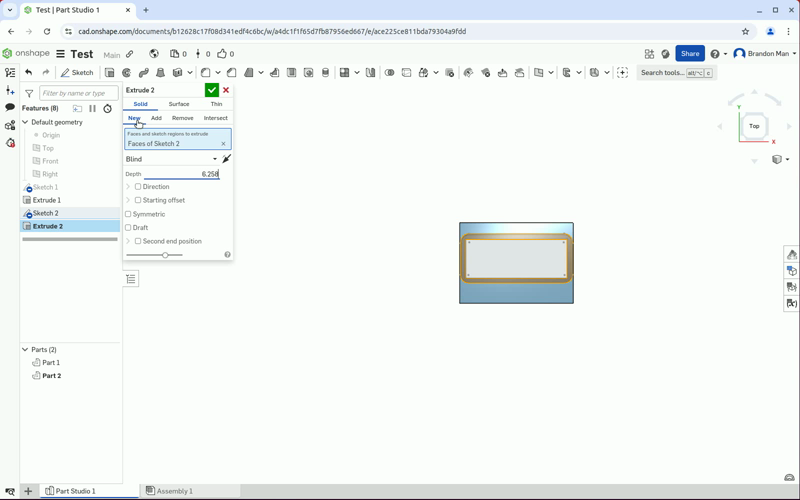
key(enter)
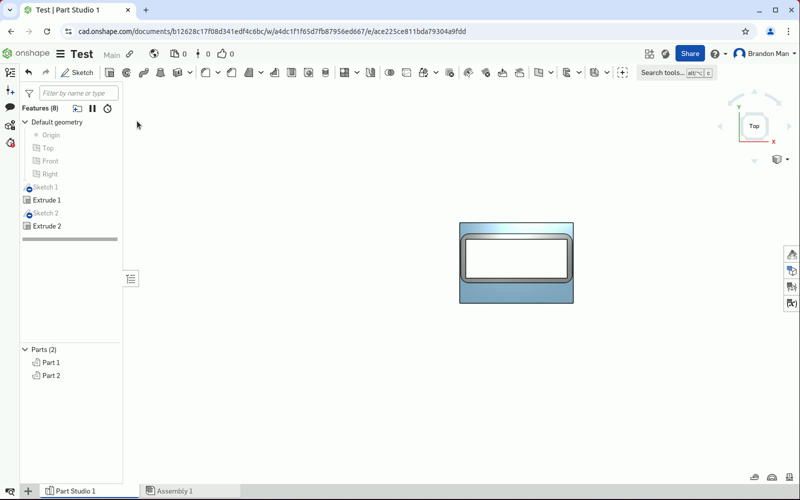
key(shift+h)
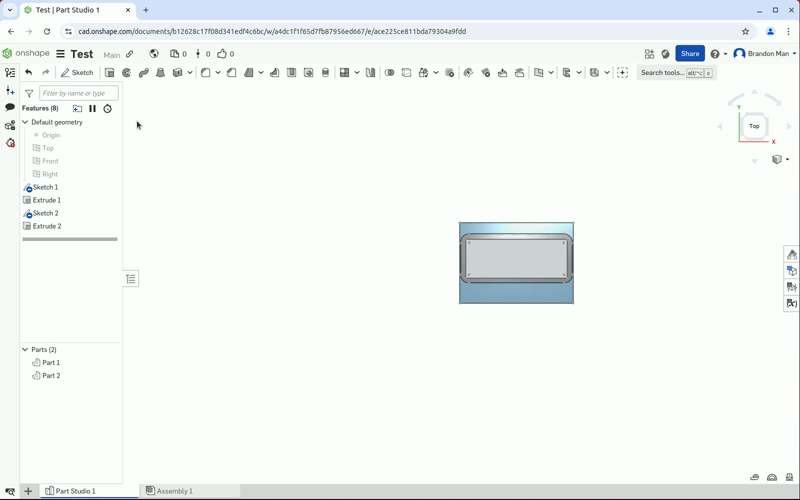
key(shift+h)
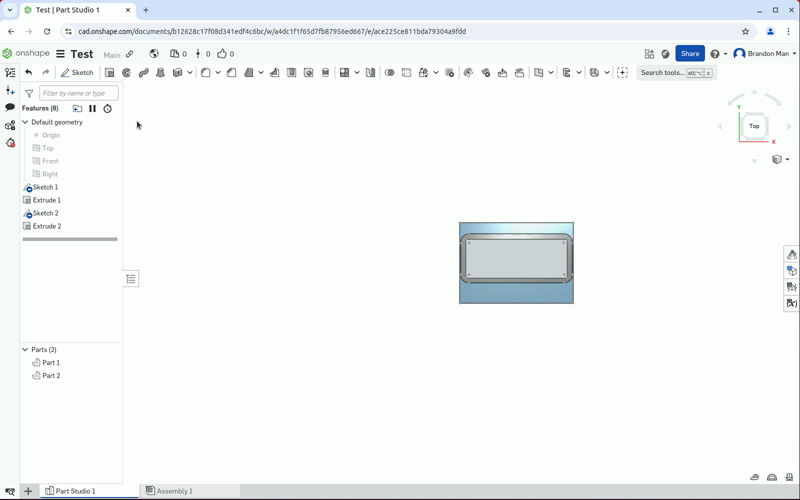
key(shift+7)
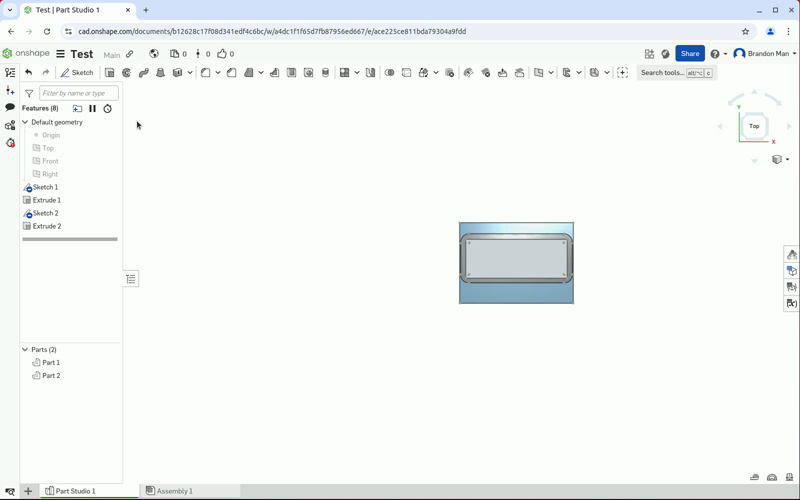
key(up, 3)
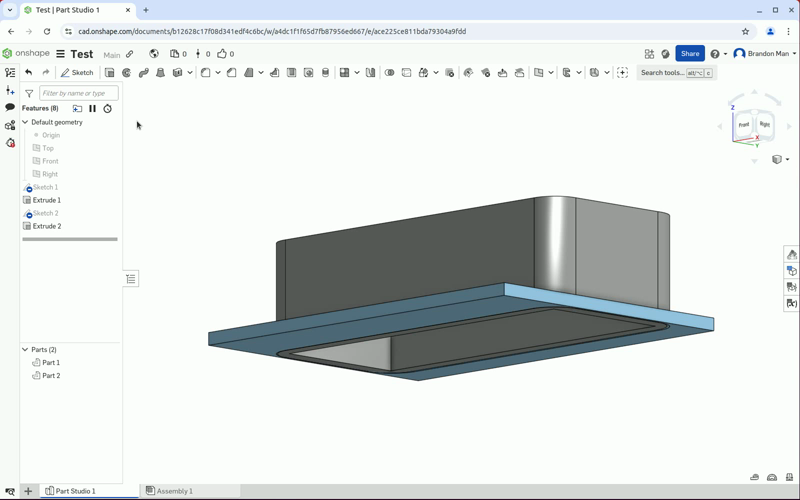
key(left, 3)
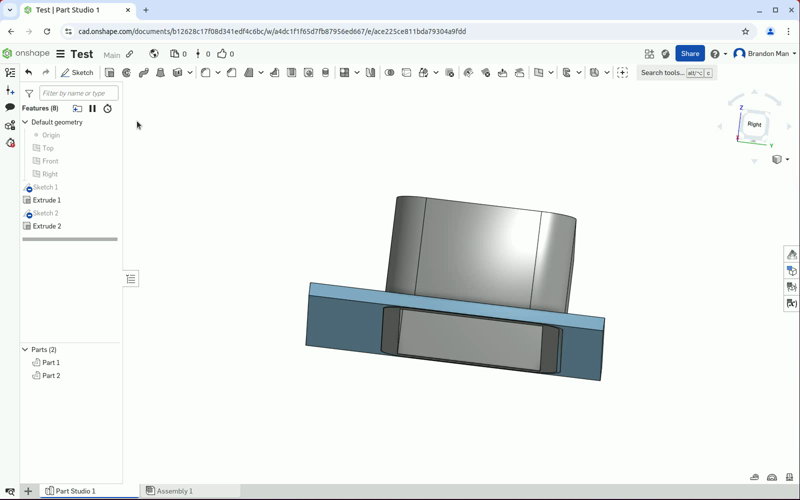
key(right, 3)
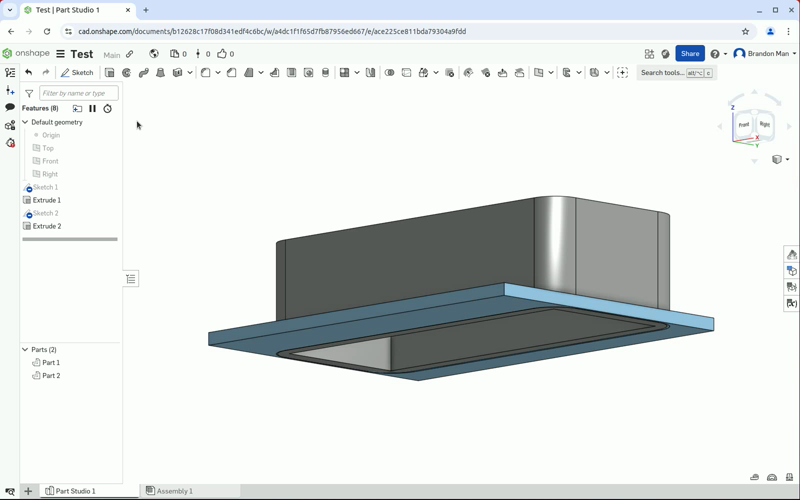
key(down, 3)
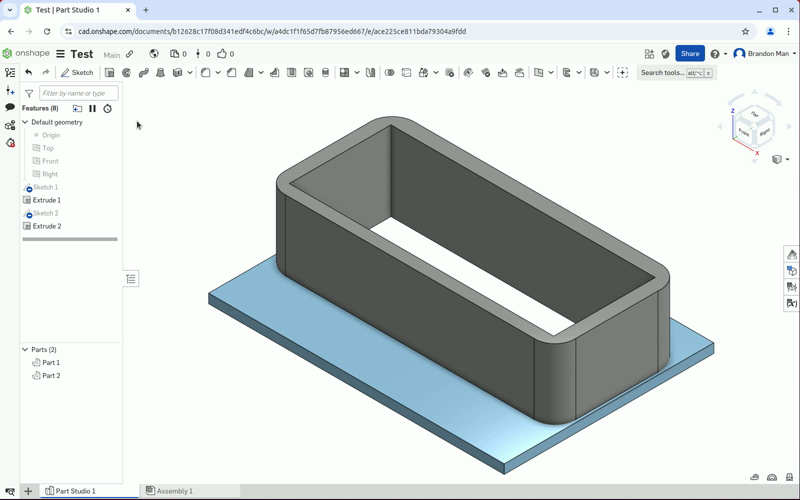
mouse_move(73, 189)
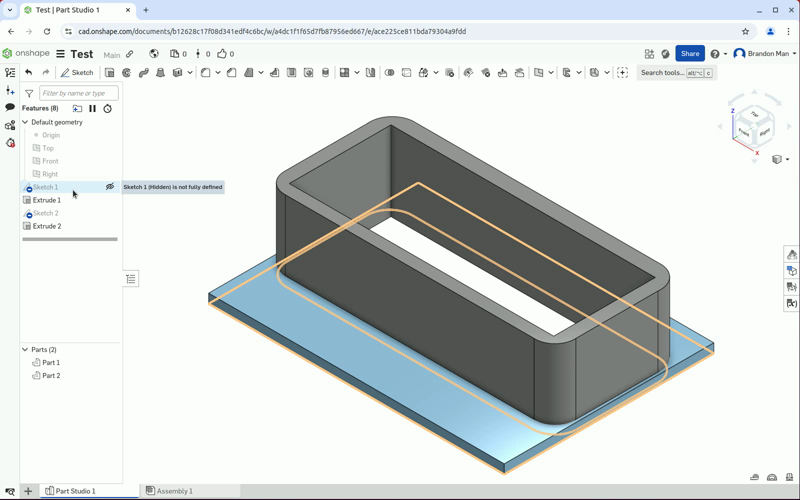
click(73, 189)